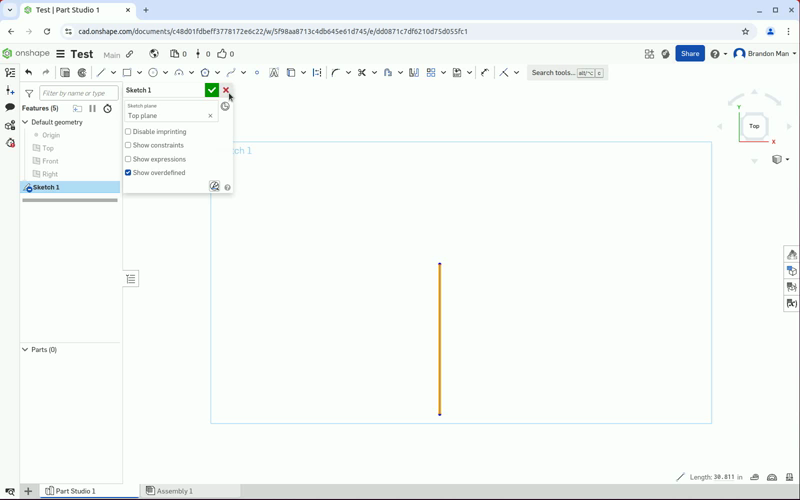
key(shift+h)
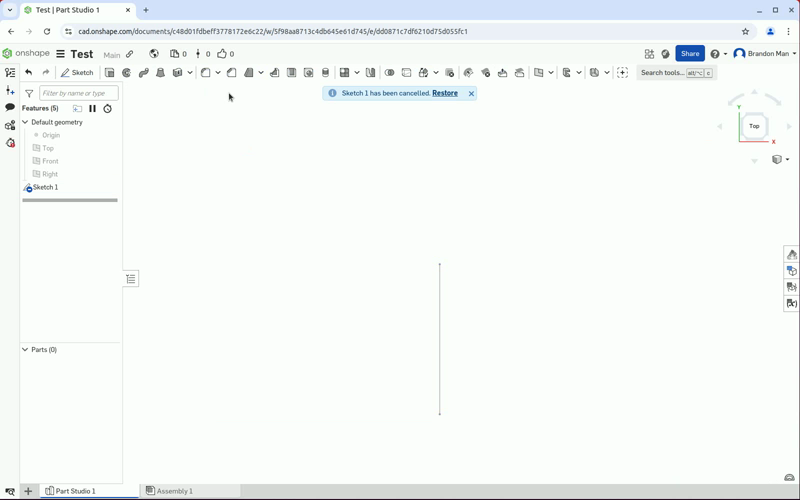
key(shift+s)
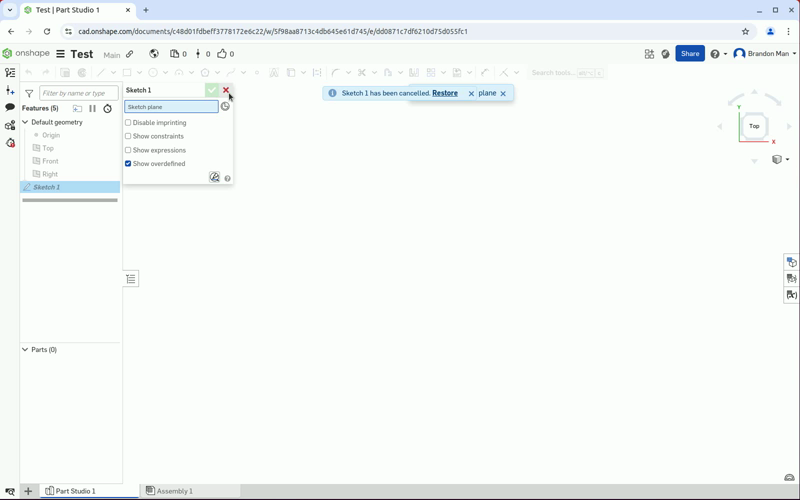
mouse_move(73, 150)
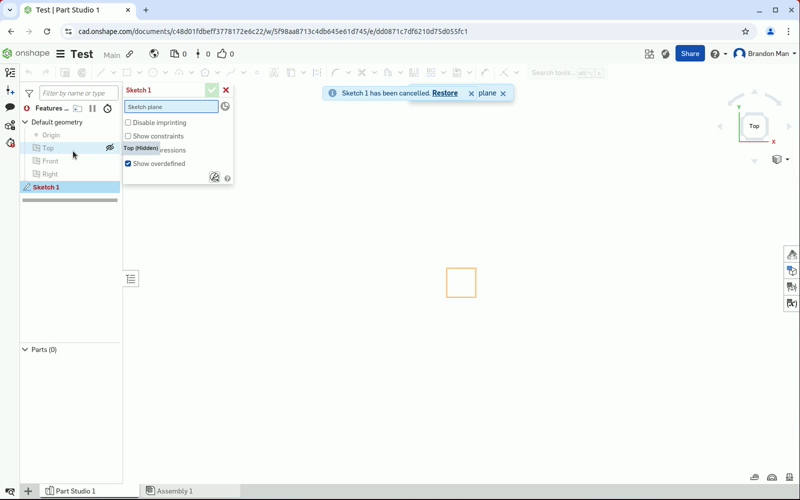
click(73, 150)
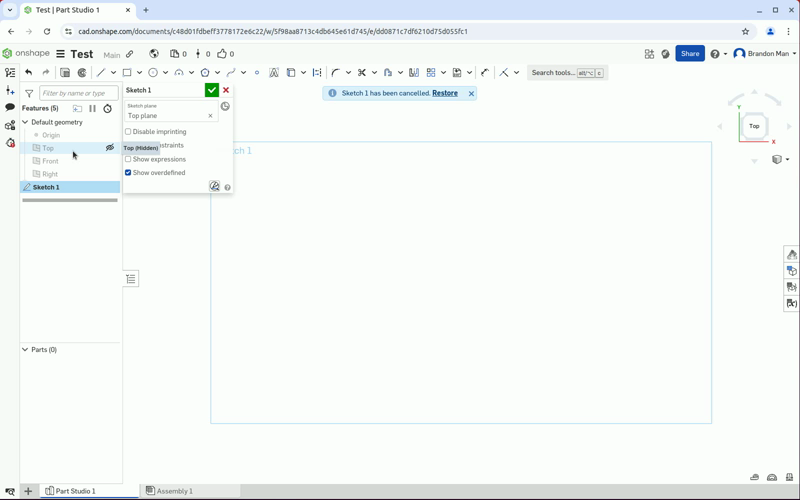
mouse_move(73, 352)
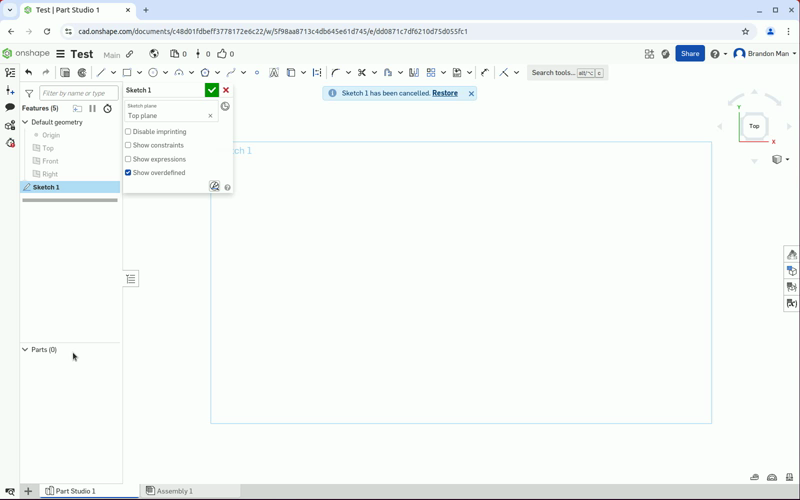
key(y)
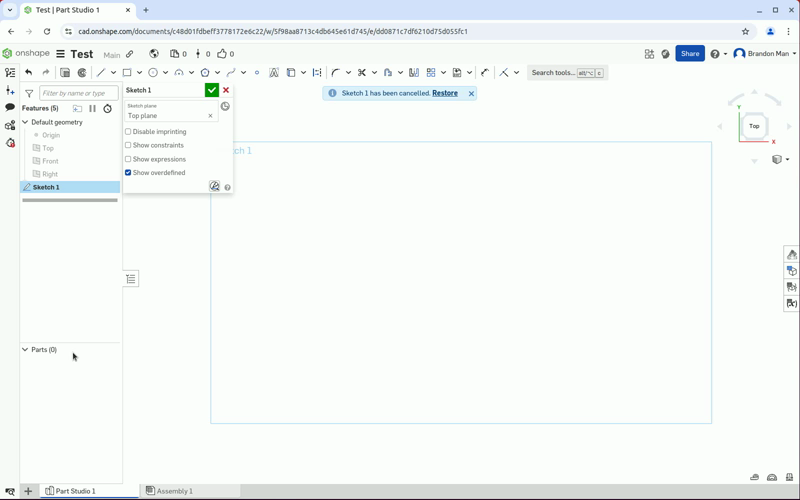
key(l)
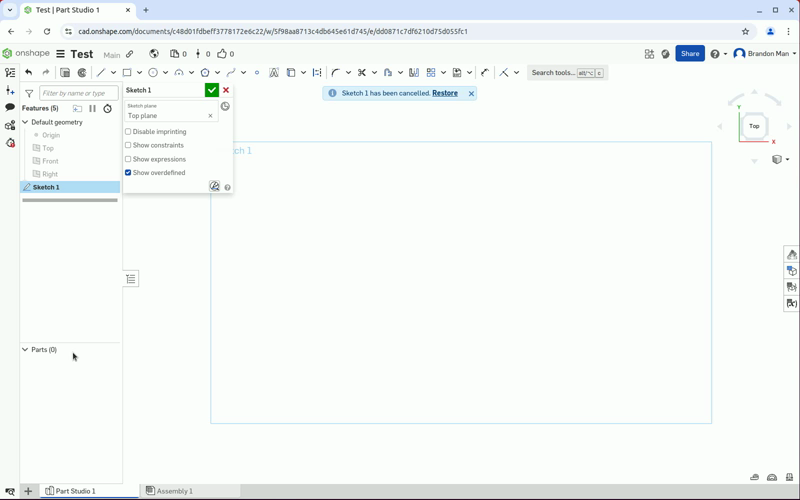
key_down(shift)
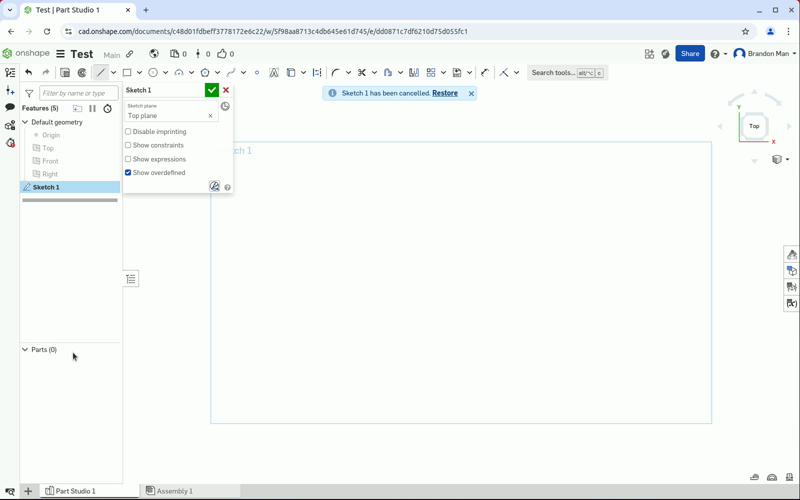
mouse_move(432, 325)
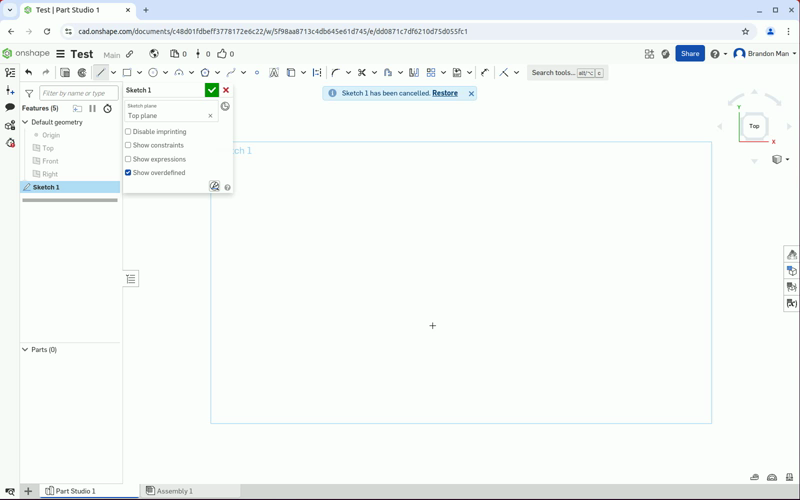
click(432, 325)
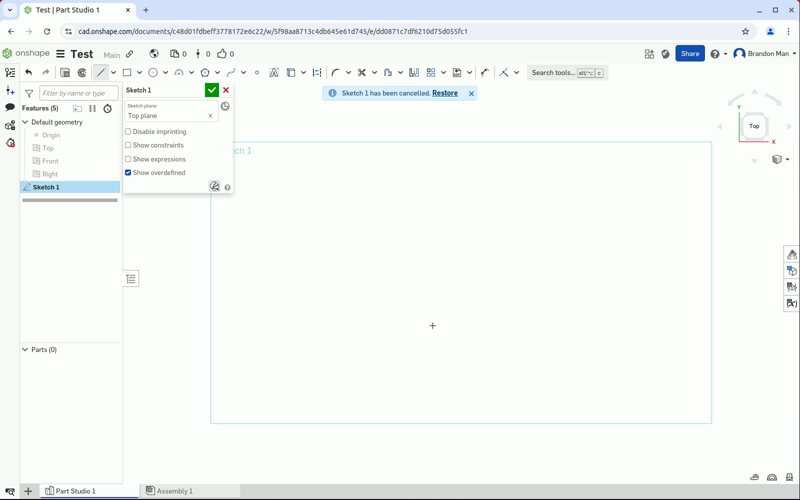
key_up(shift)
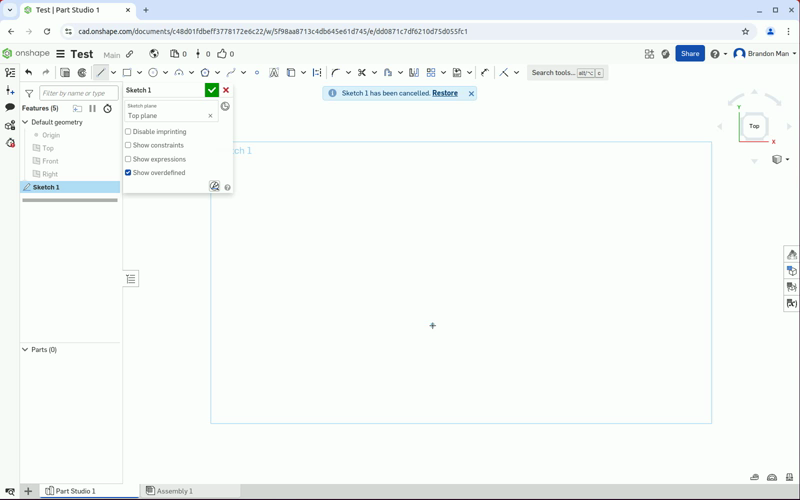
key_down(shift)
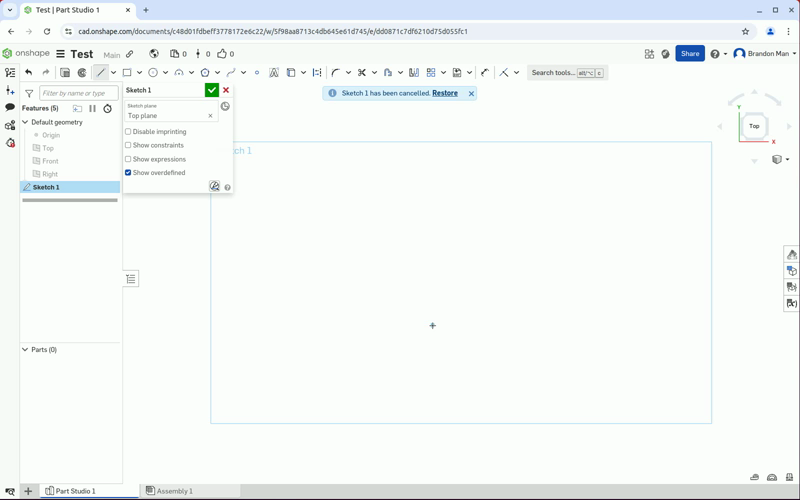
mouse_move(462, 325)
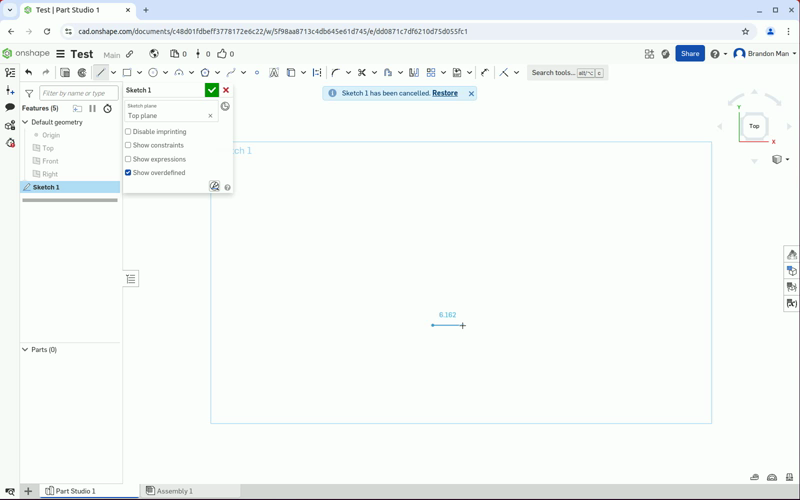
mouse_move(432, 310)
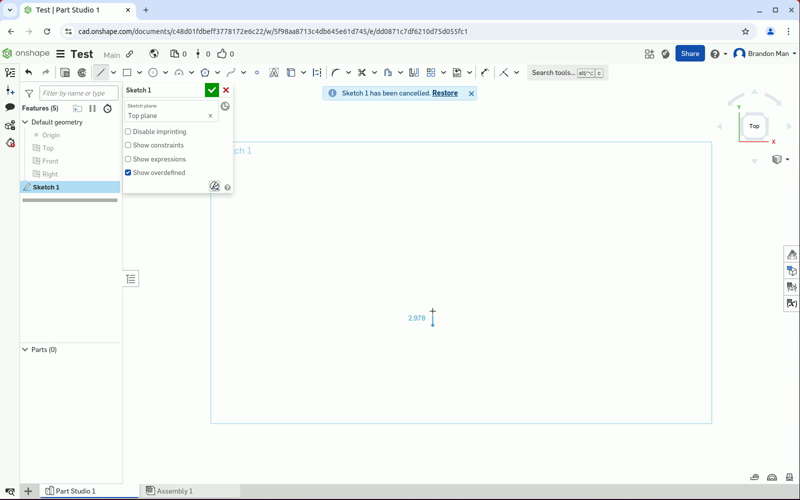
click(432, 310)
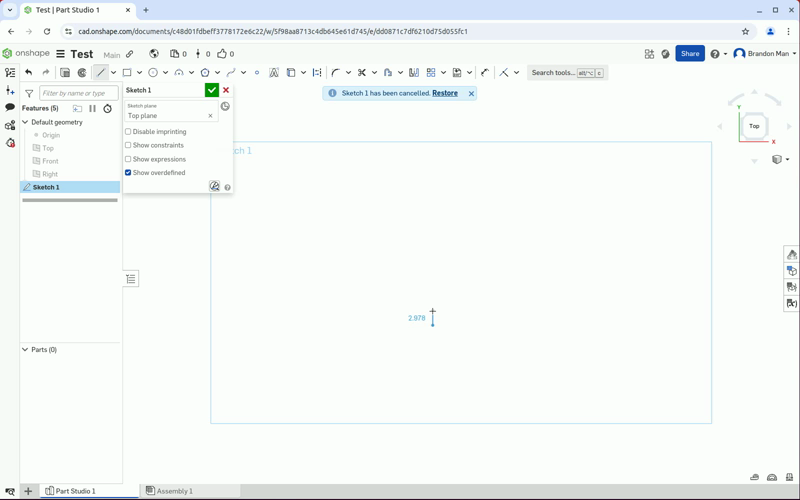
key_up(shift)
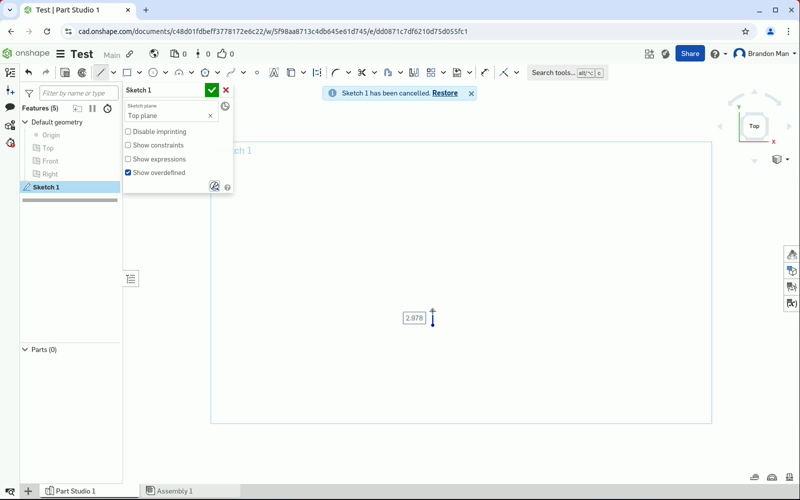
key_down(shift)
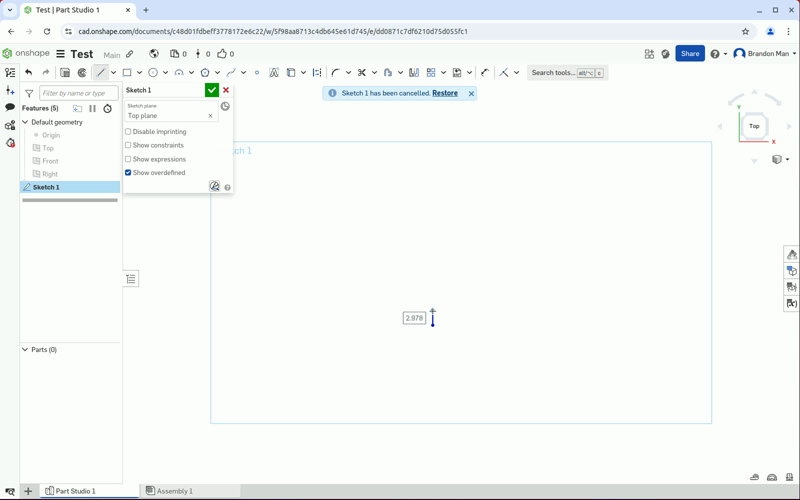
mouse_move(462, 310)
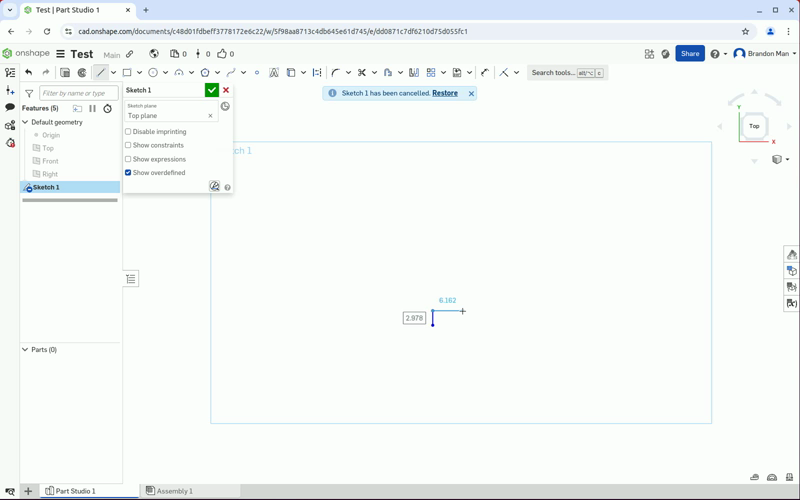
mouse_move(432, 254)
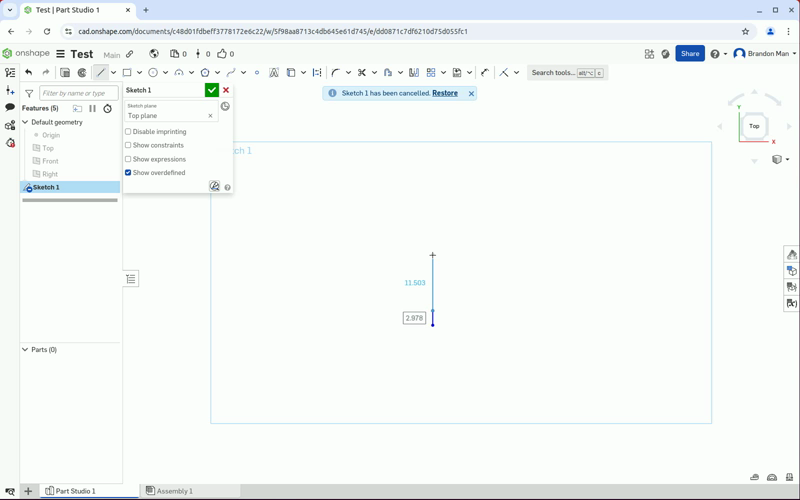
click(432, 254)
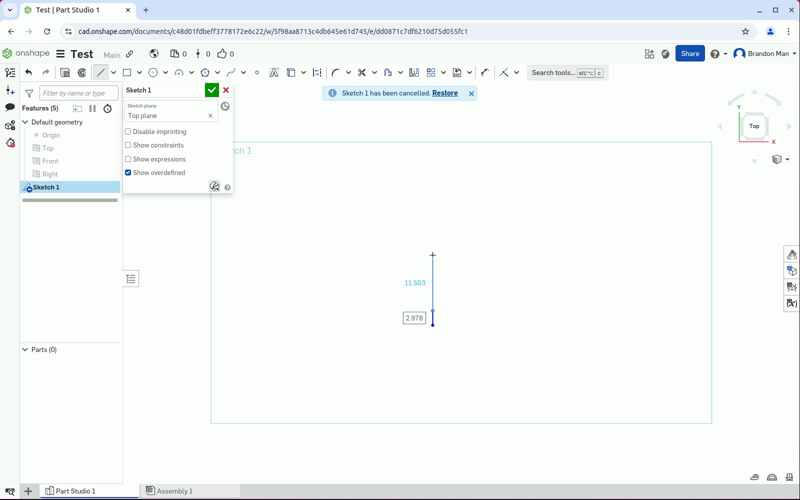
key_up(shift)
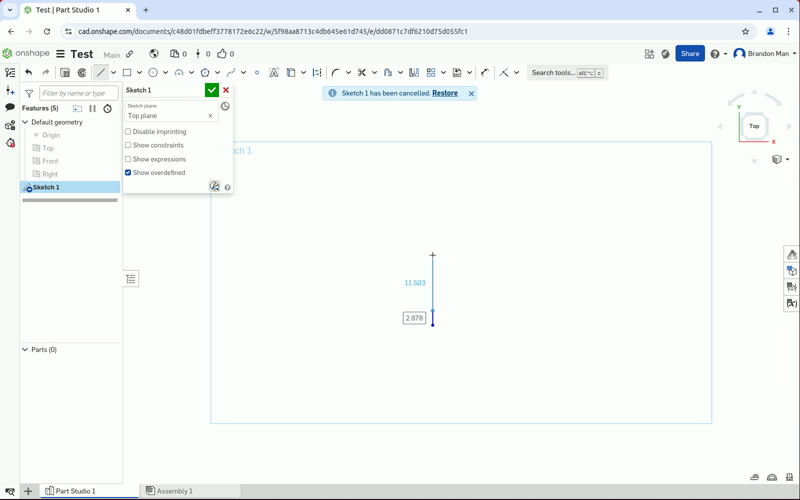
key_down(shift)
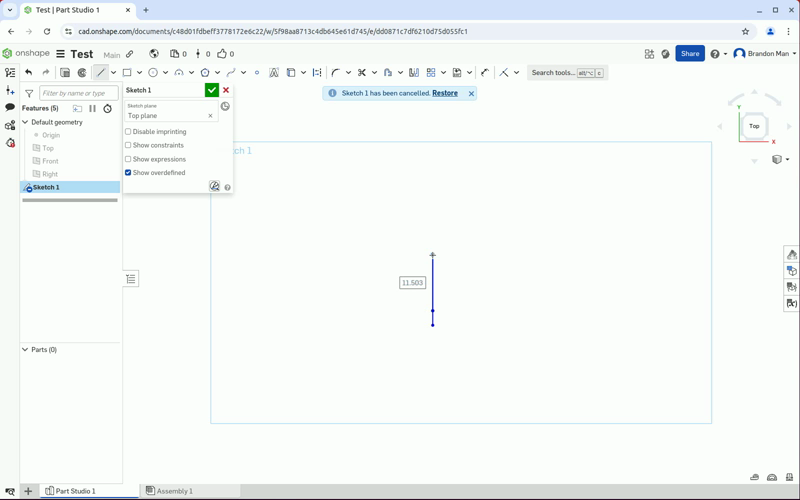
mouse_move(462, 254)
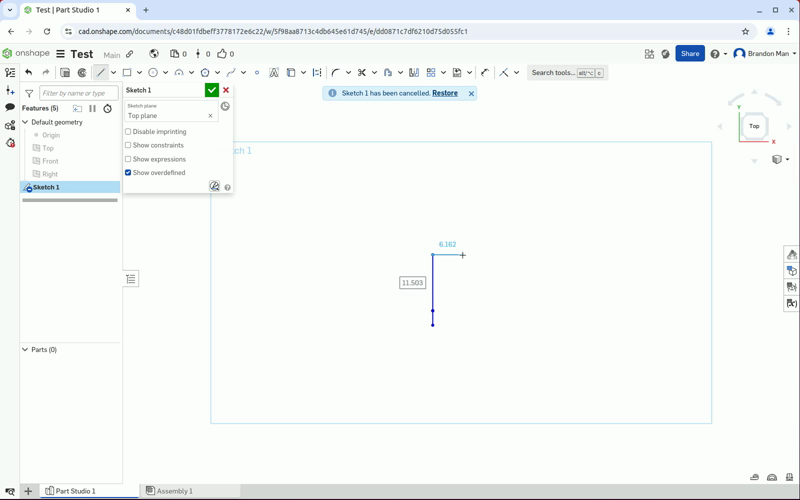
mouse_move(432, 240)
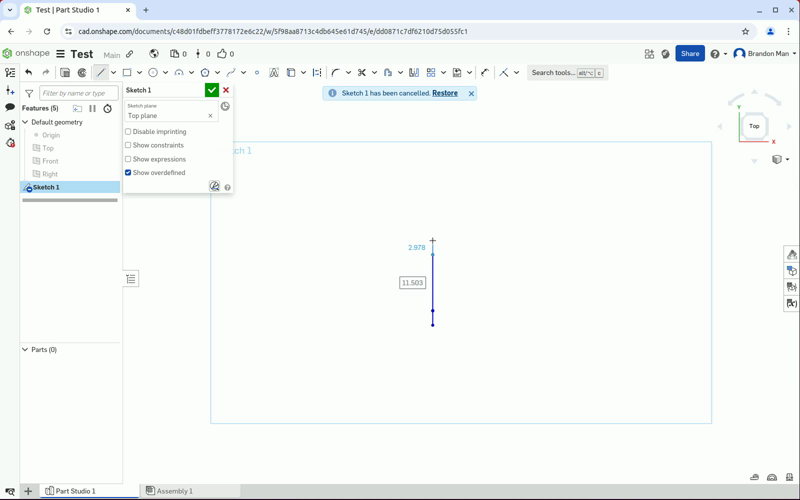
click(432, 240)
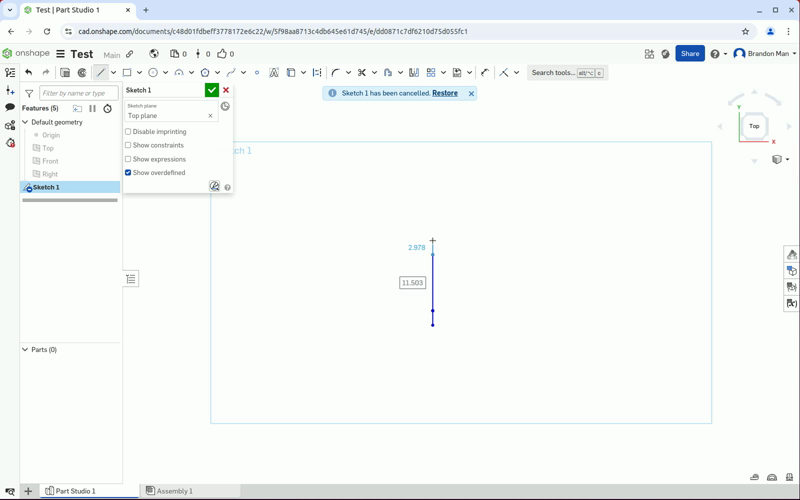
key_up(shift)
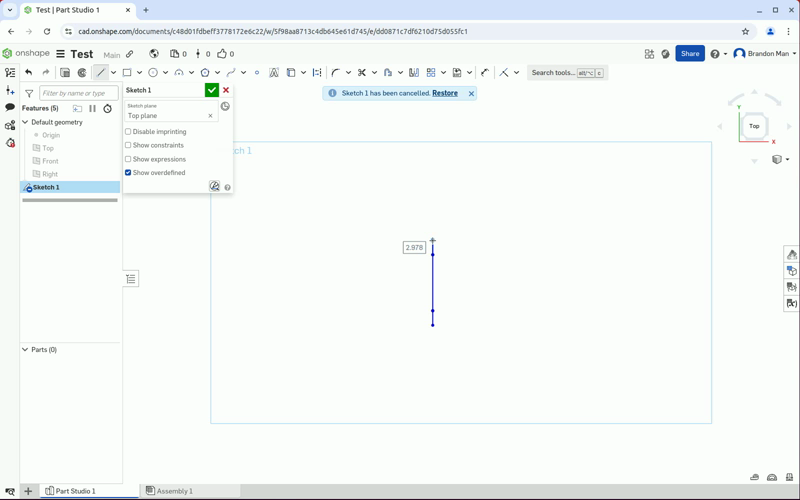
key(esc)
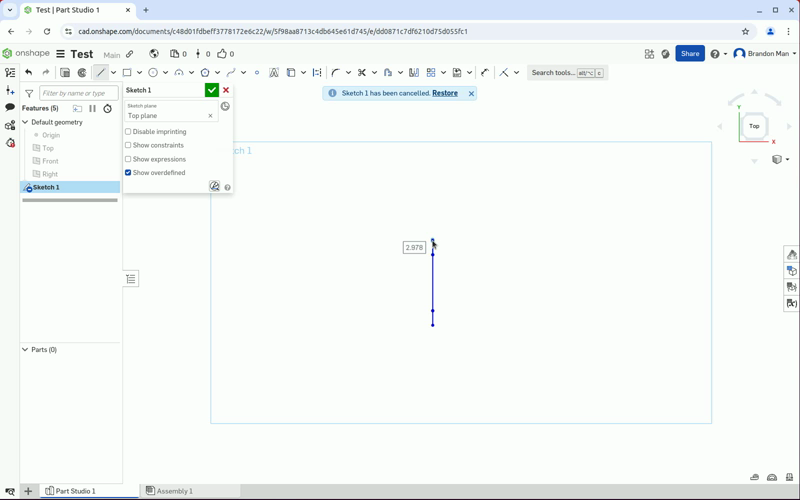
key(a)
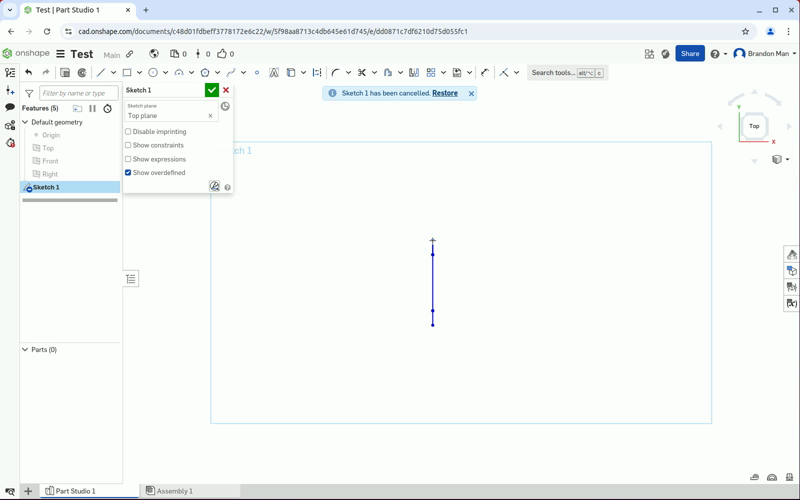
mouse_move(432, 240)
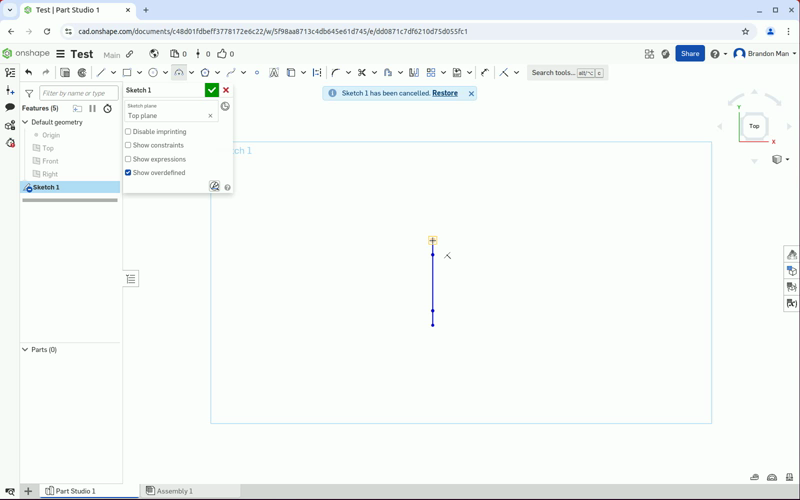
click(432, 240)
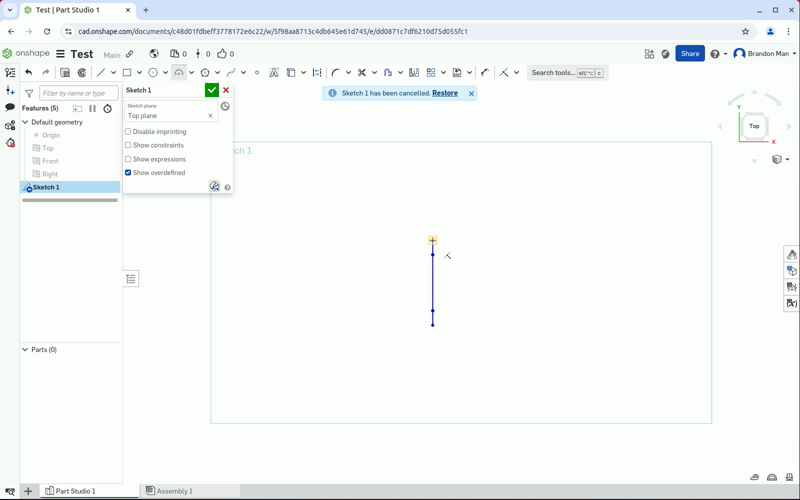
mouse_move(432, 325)
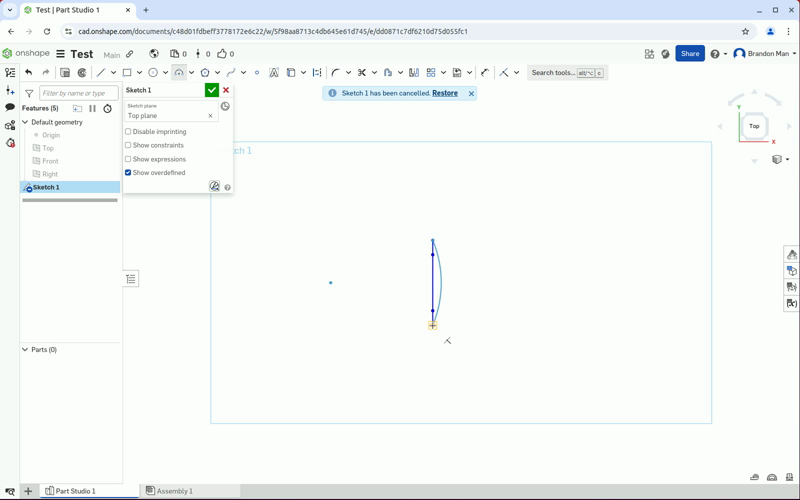
click(432, 325)
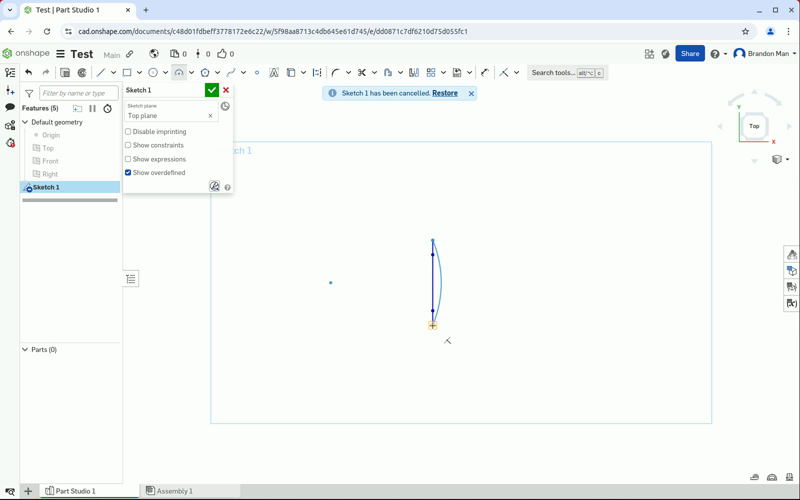
key_down(shift)
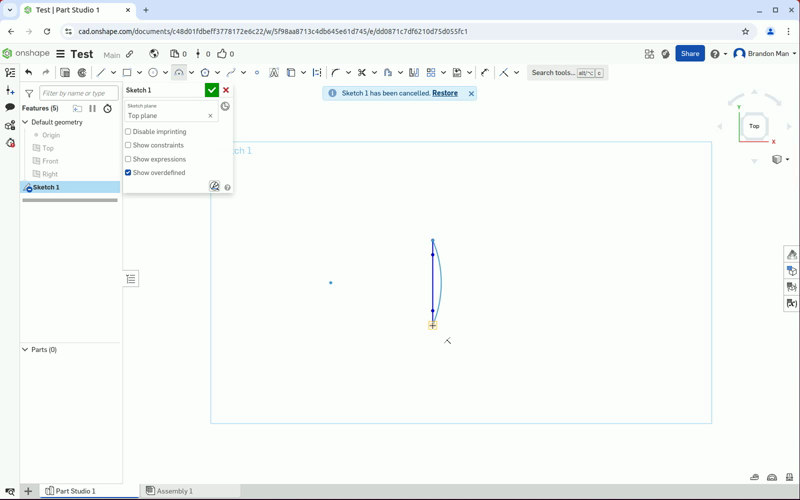
mouse_move(410, 282)
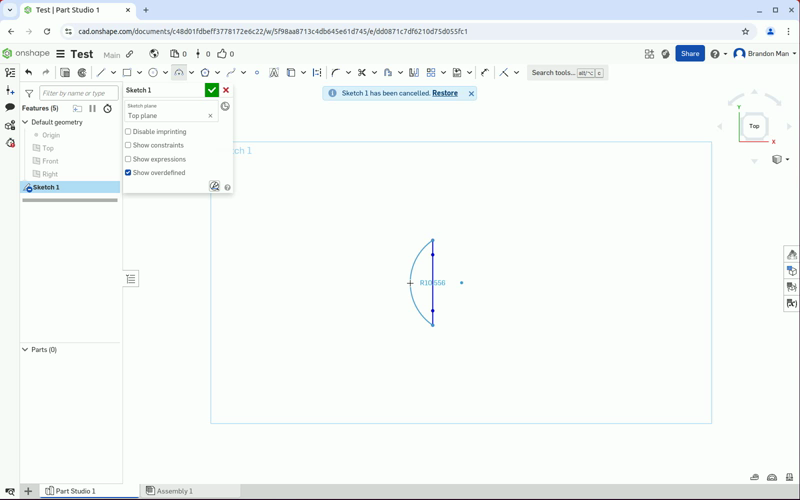
click(410, 282)
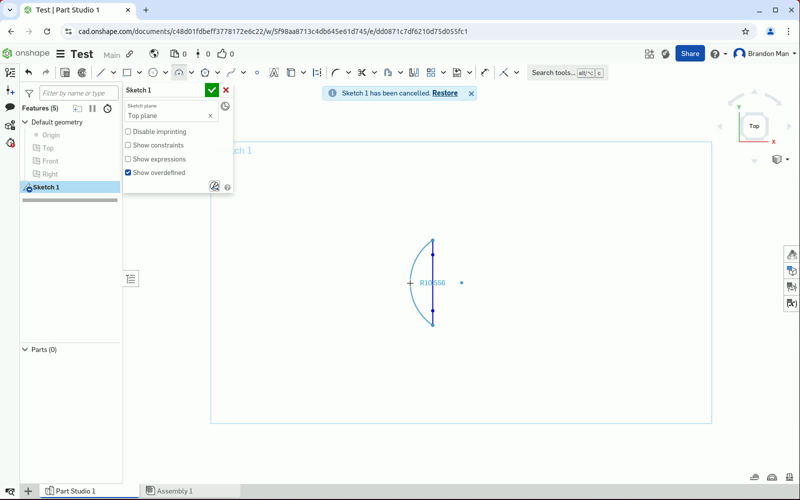
key_up(shift)
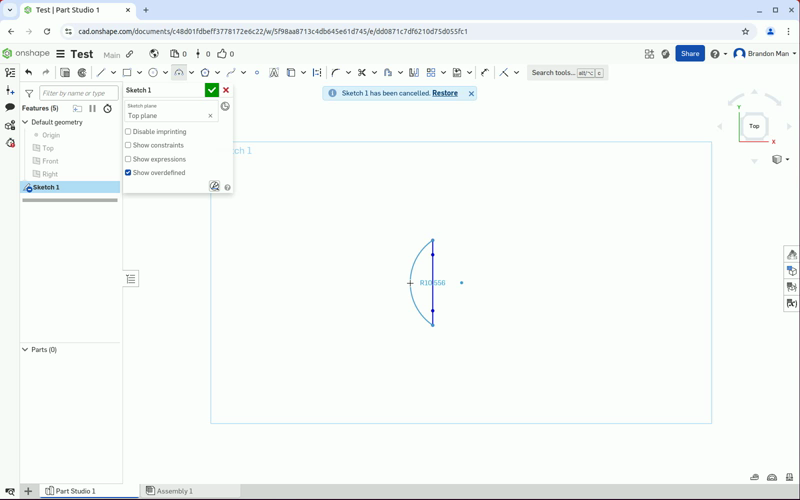
key(esc)
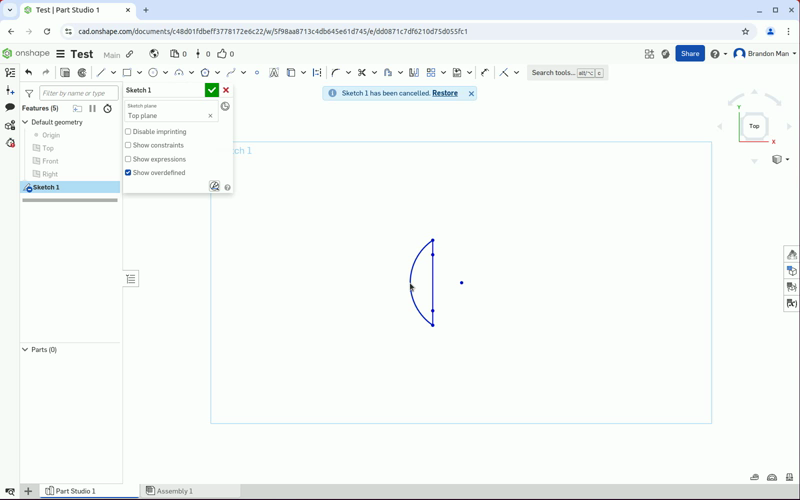
mouse_move(429, 312)
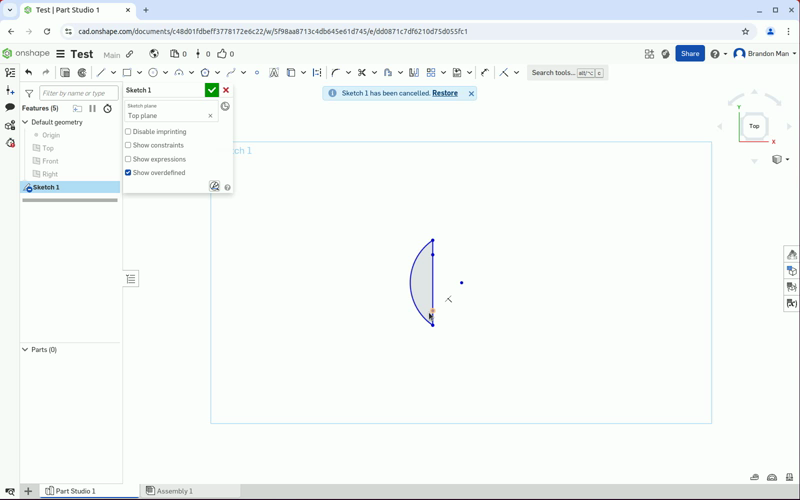
scroll(6)
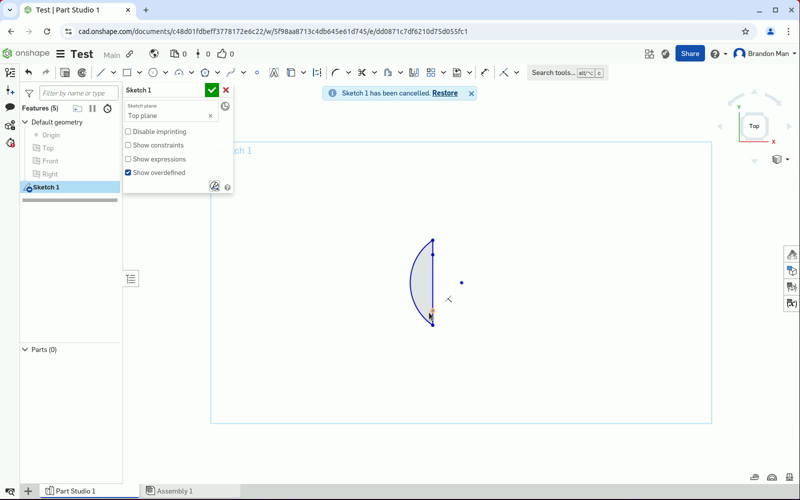
scroll(6)
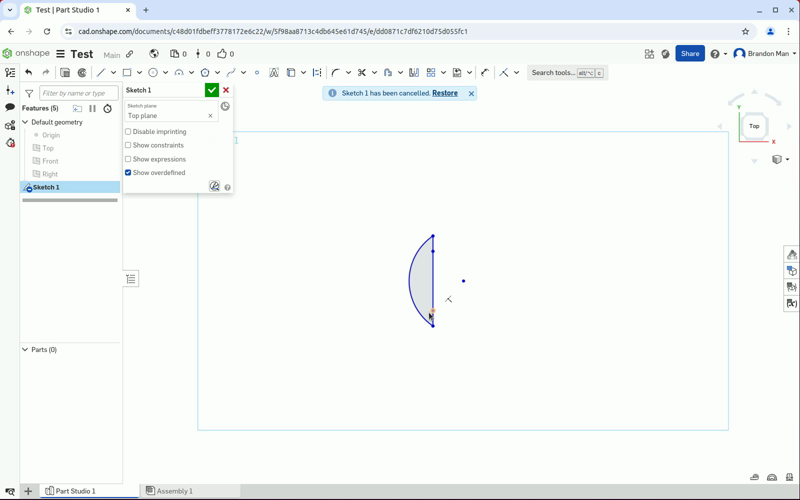
scroll(6)
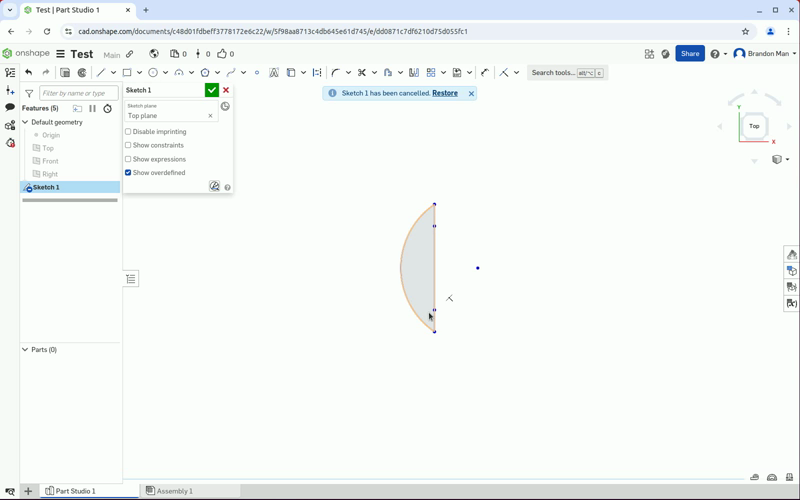
scroll(6)
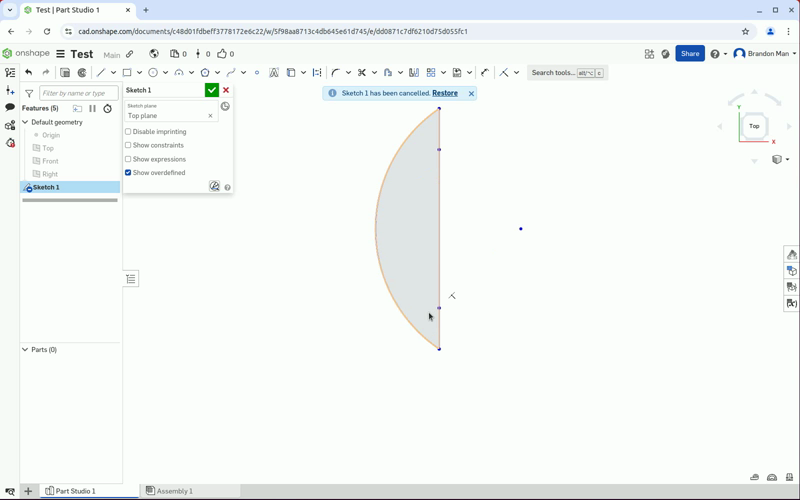
scroll(6)
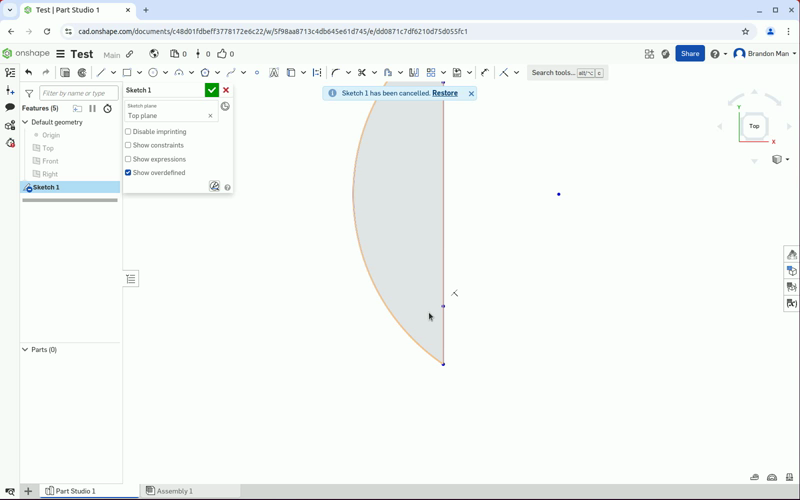
scroll(6)
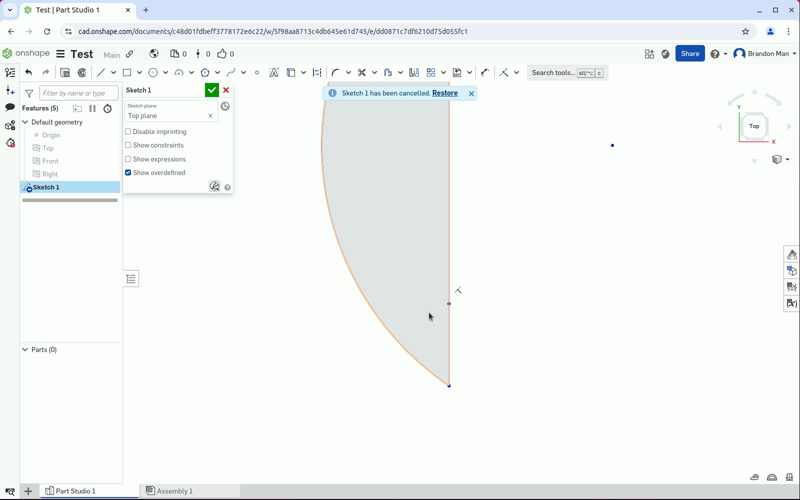
scroll(6)
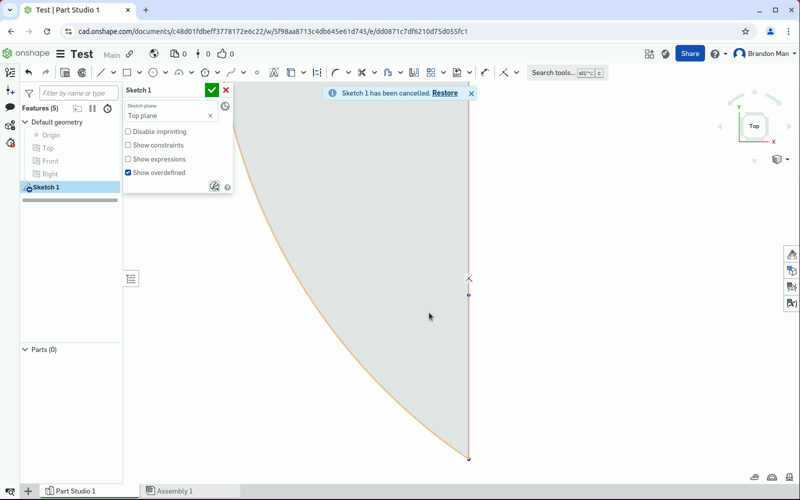
click(429, 312)
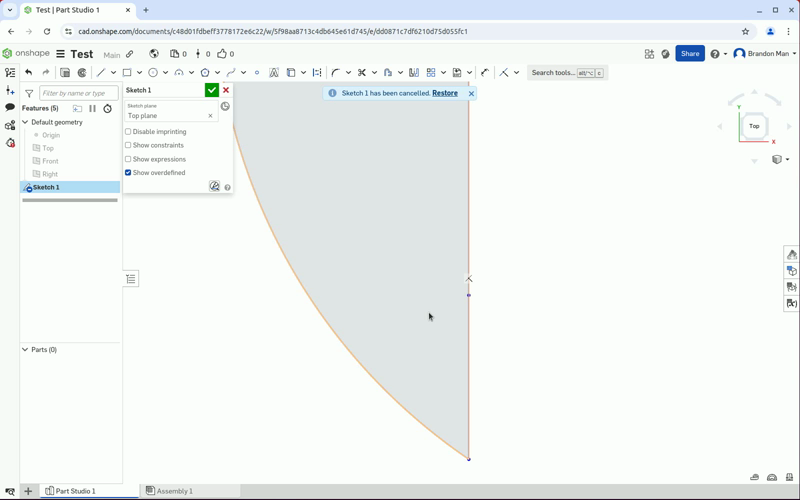
scroll(-6)
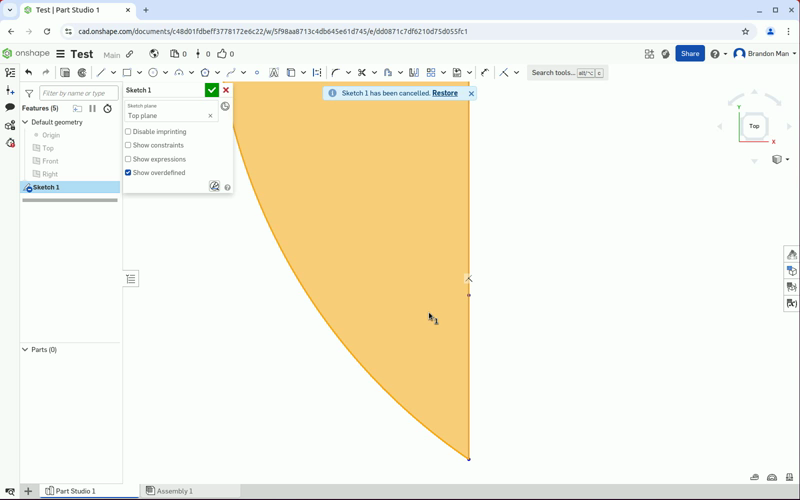
scroll(-6)
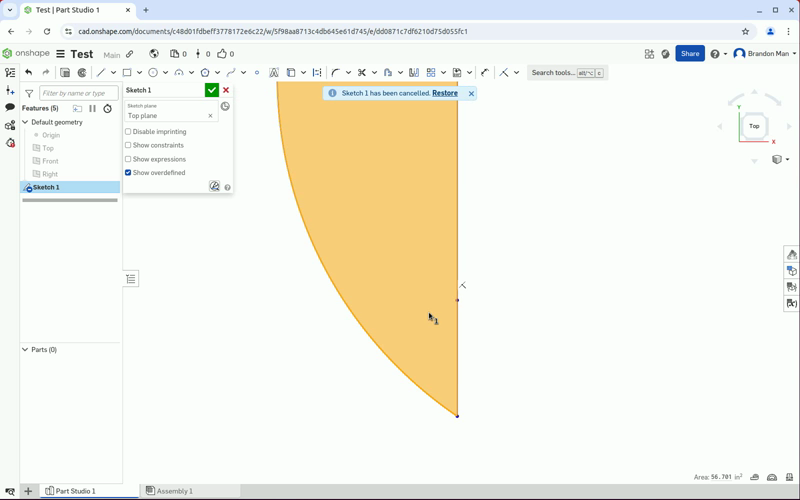
scroll(-6)
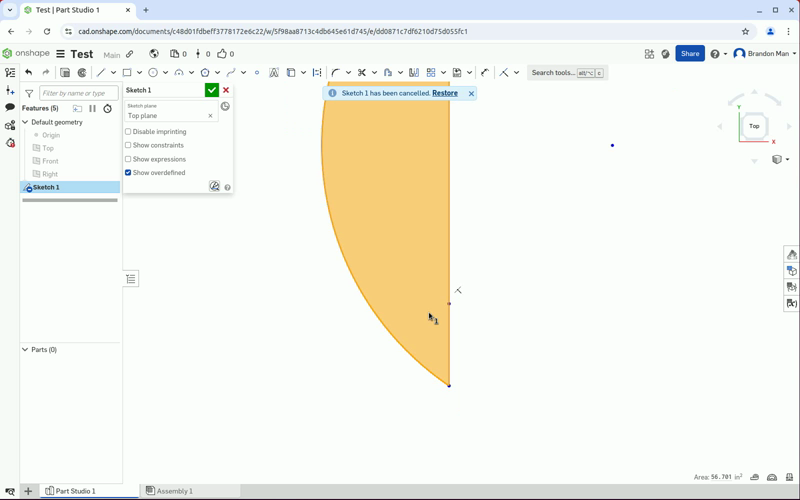
scroll(-6)
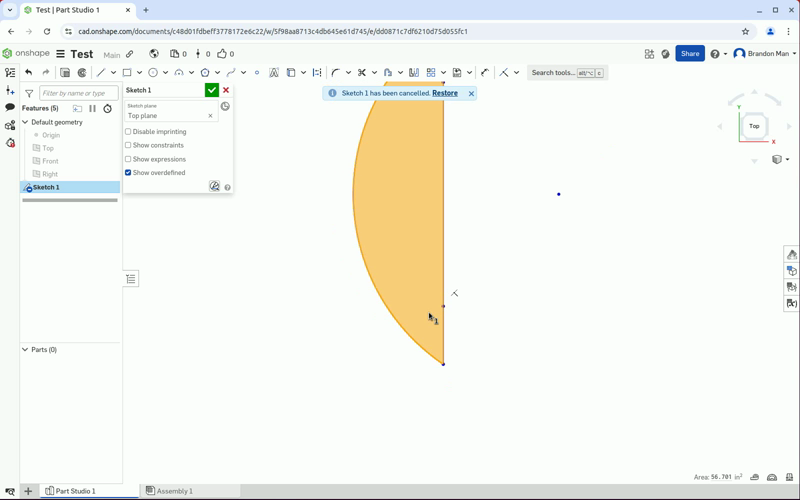
scroll(-6)
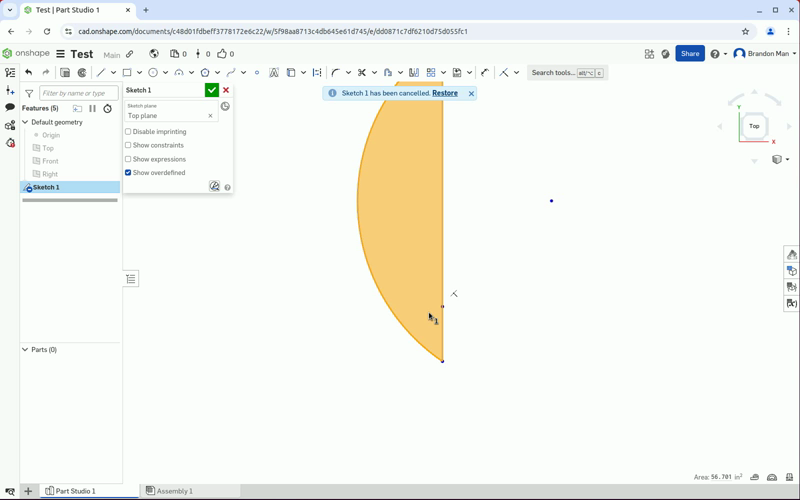
scroll(-6)
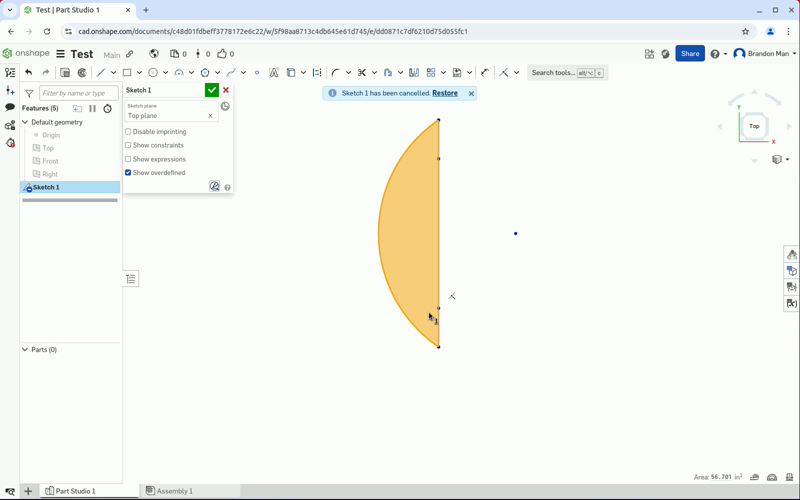
scroll(-6)
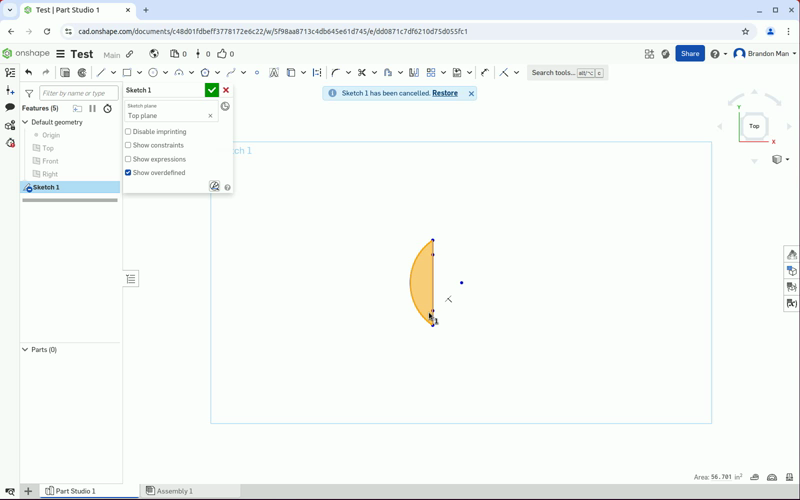
mouse_move(73, 352)
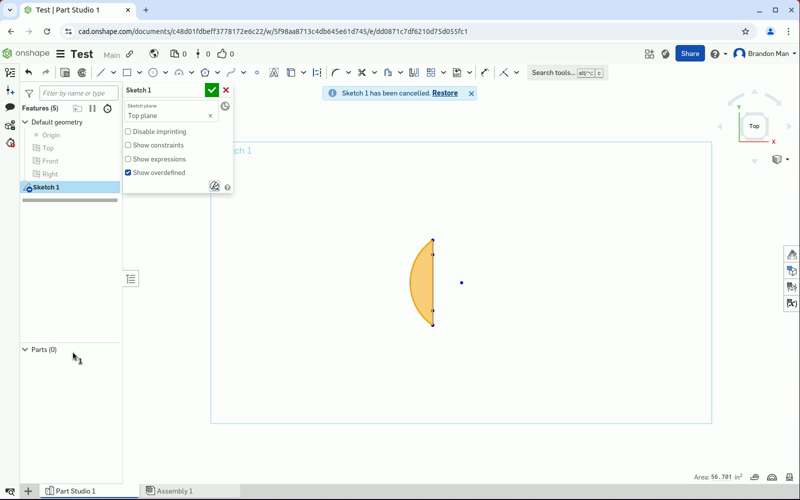
key(shift+y)
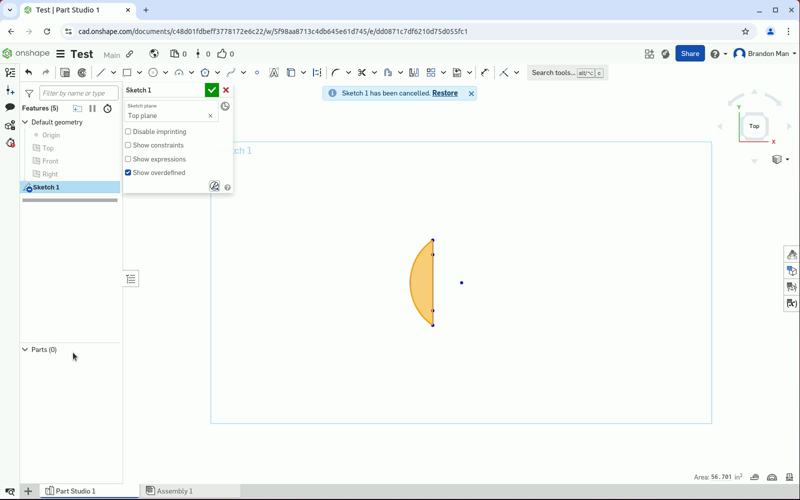
key(shift+e)
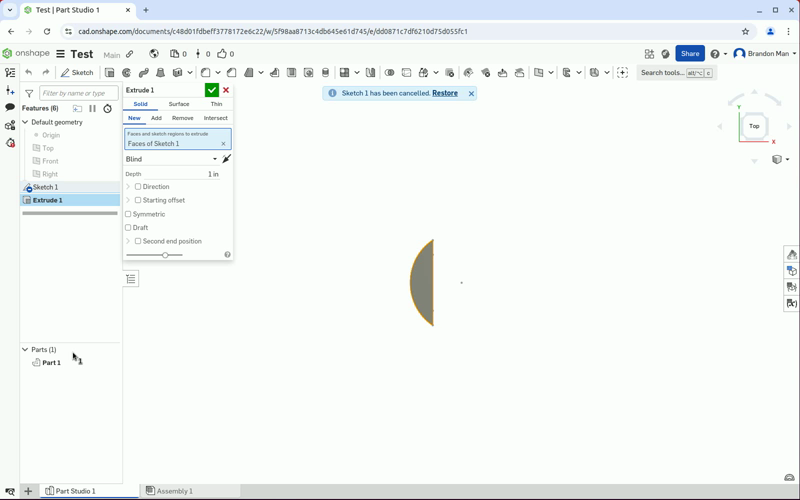
mouse_move(143, 106)
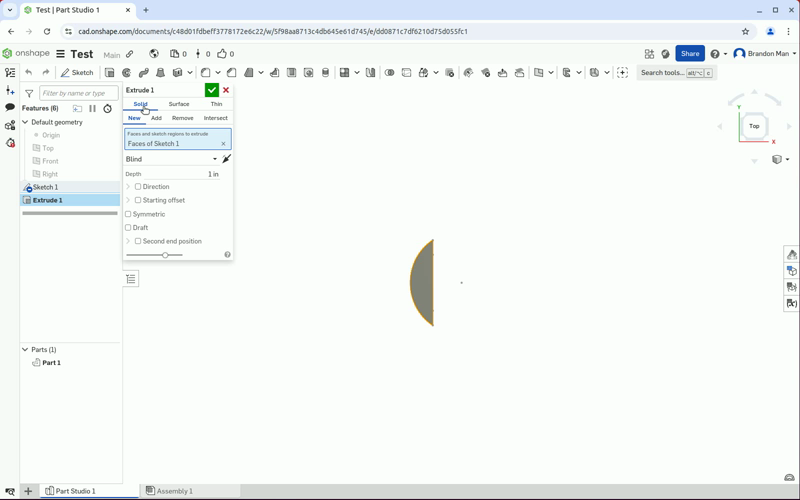
click(143, 106)
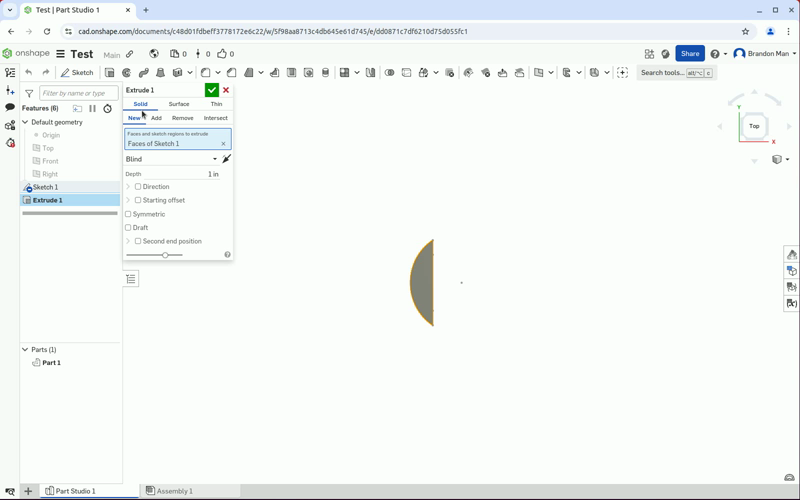
mouse_move(137, 120)
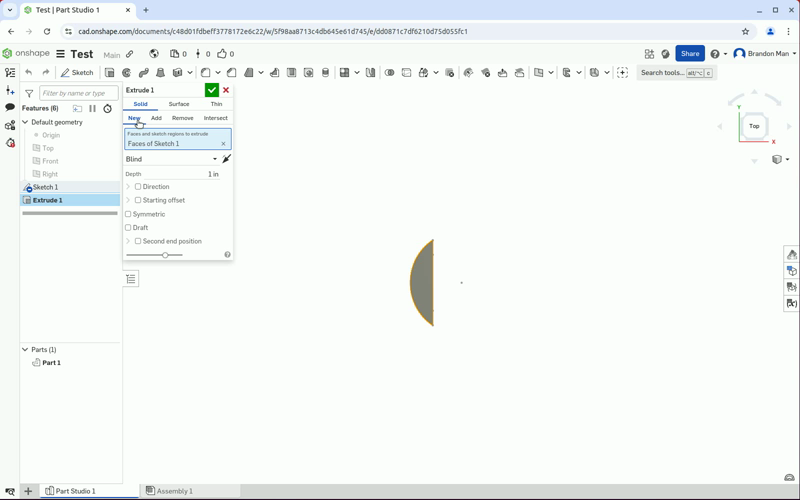
click(137, 120)
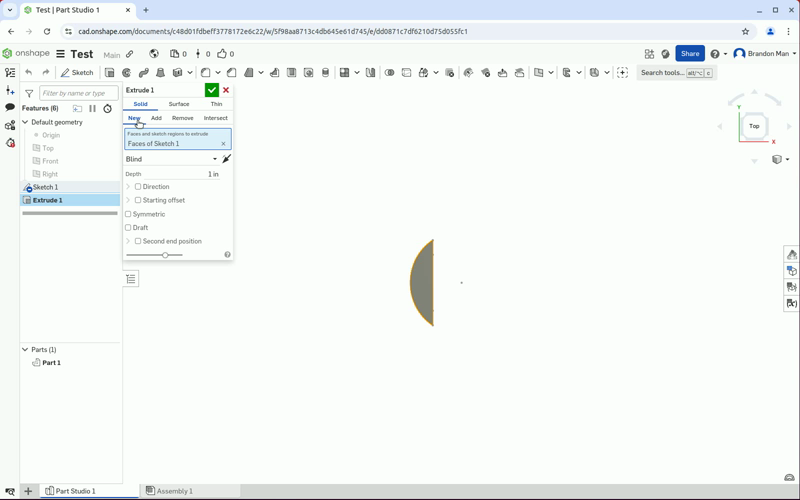
key(tab, 4)
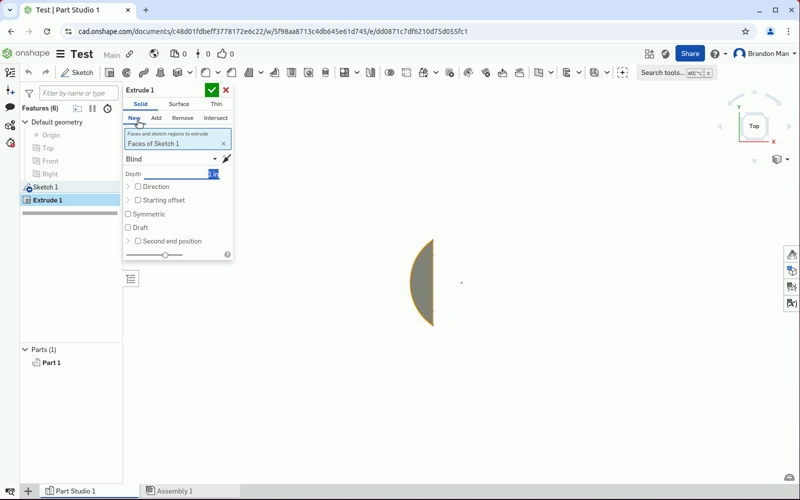
text(-23.108)
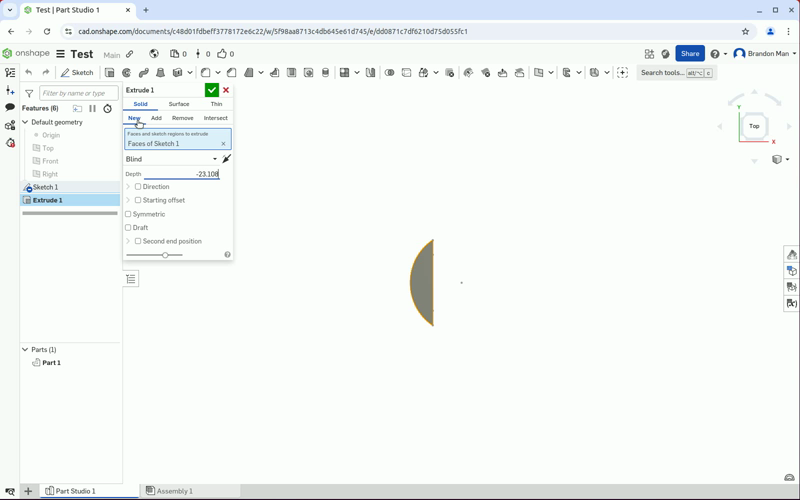
key(enter)
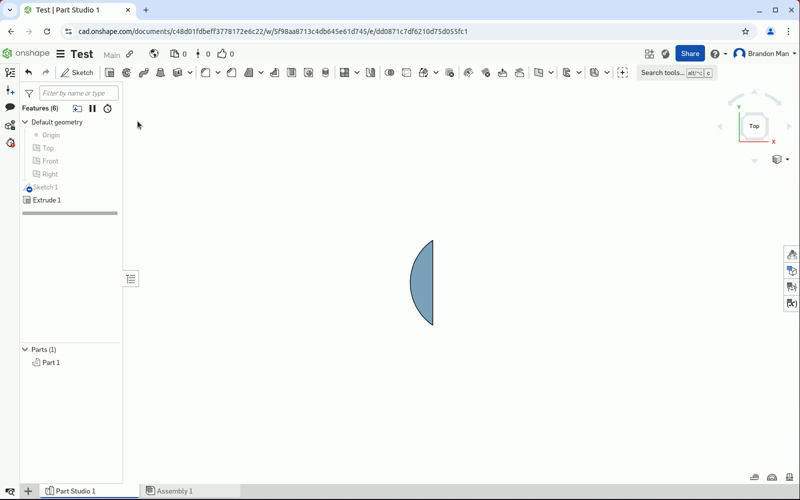
key(shift+h)
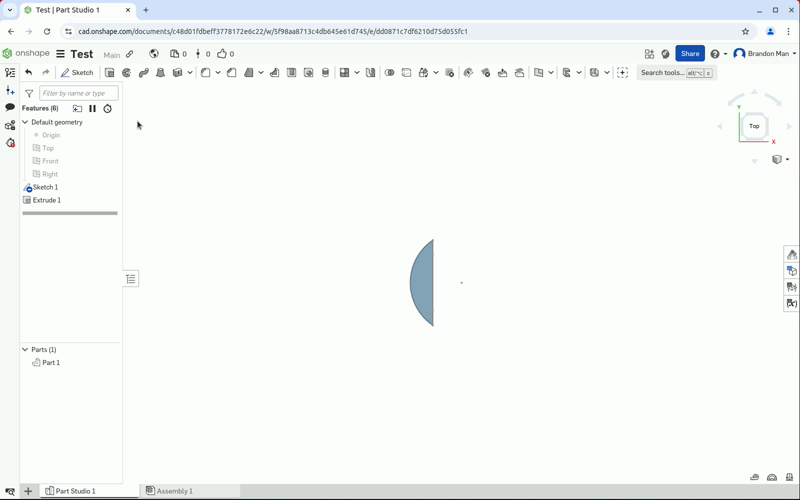
key(shift+h)
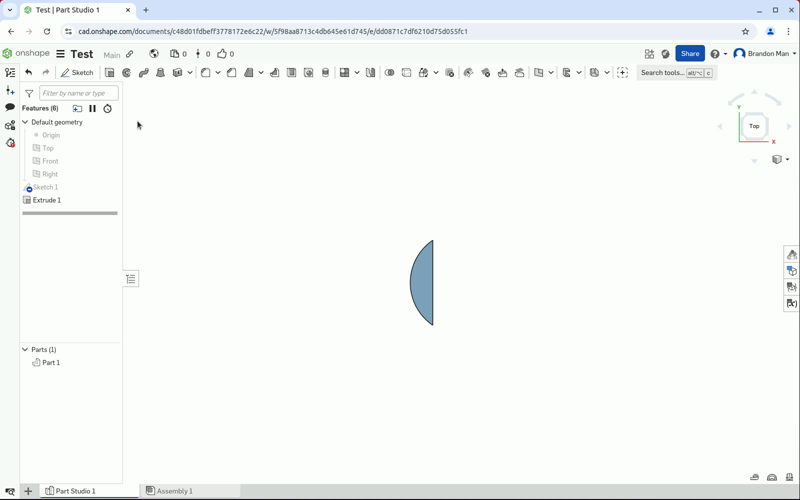
mouse_move(73, 189)
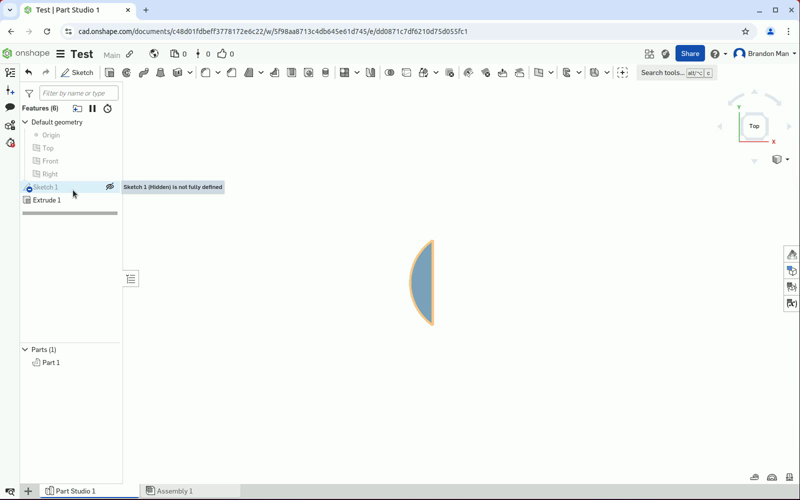
click(73, 189)
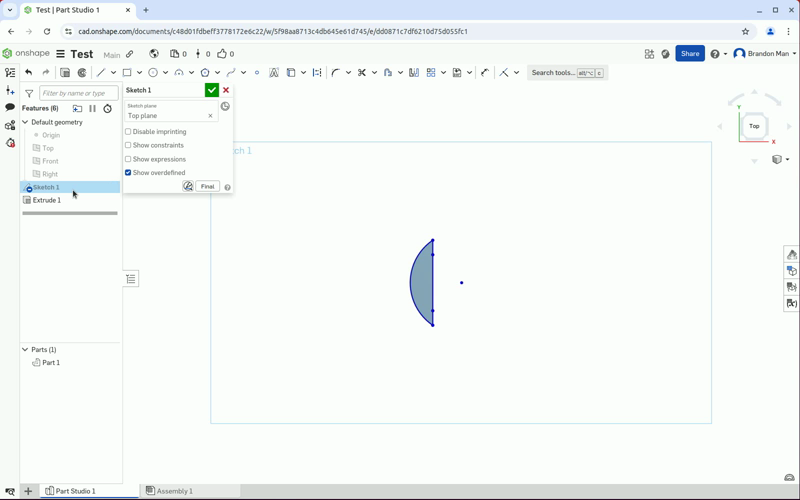
mouse_move(229, 92)
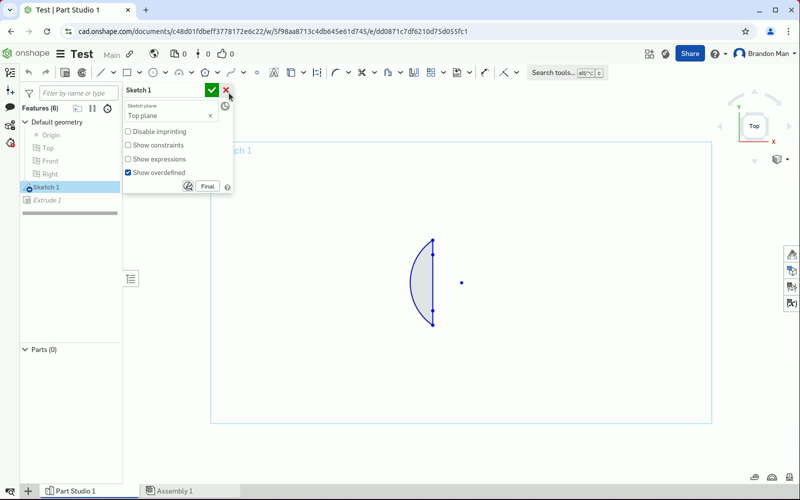
click(229, 92)
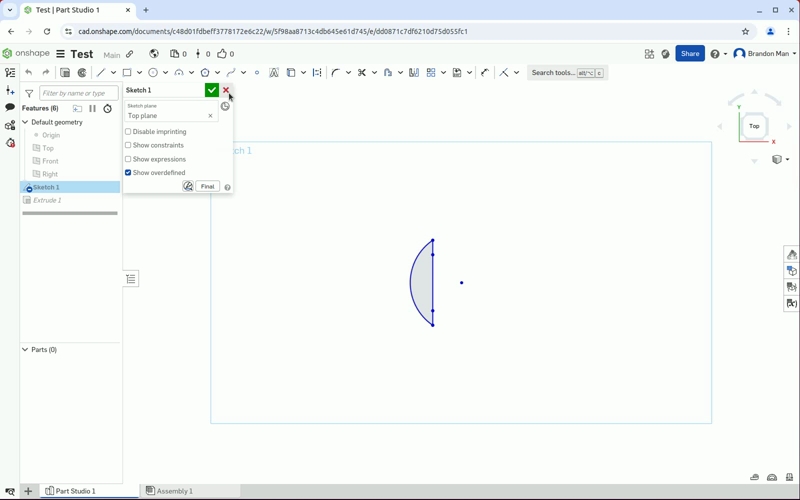
key(shift+s)
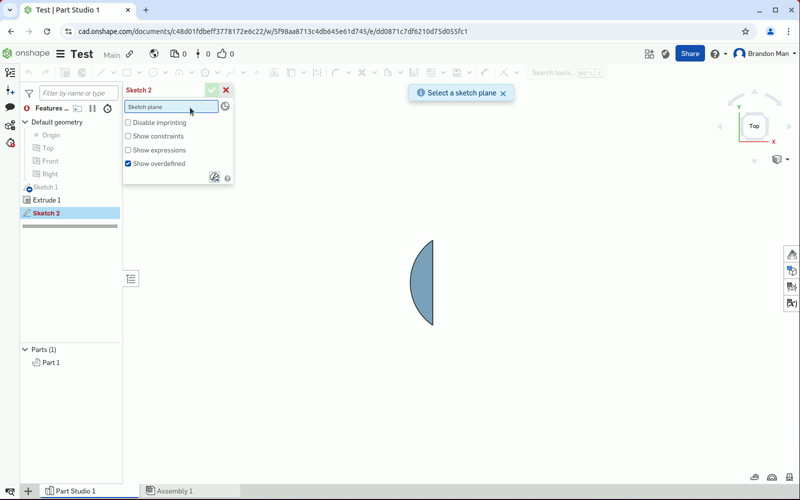
mouse_move(73, 150)
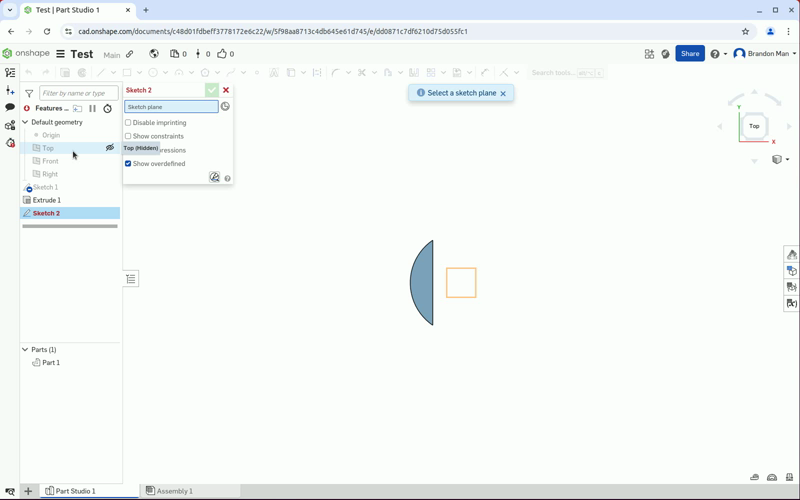
click(73, 150)
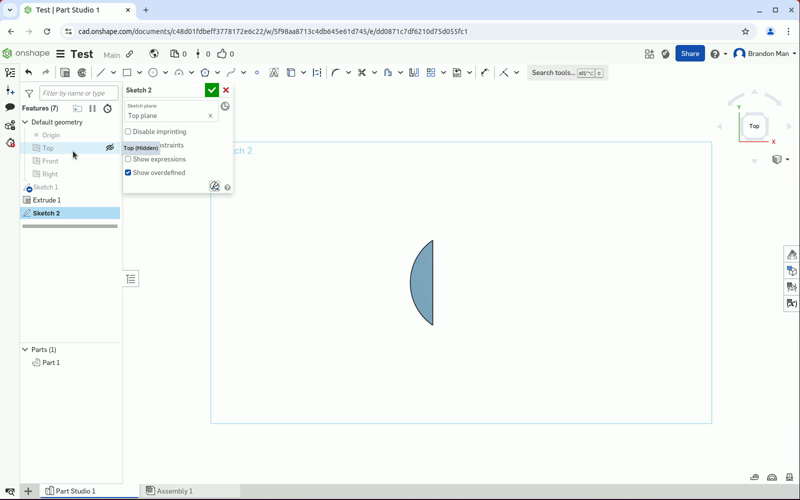
mouse_move(73, 352)
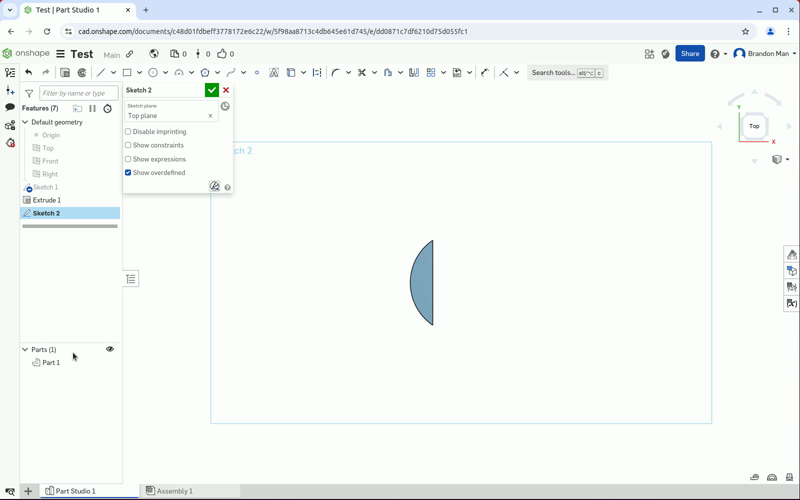
key(y)
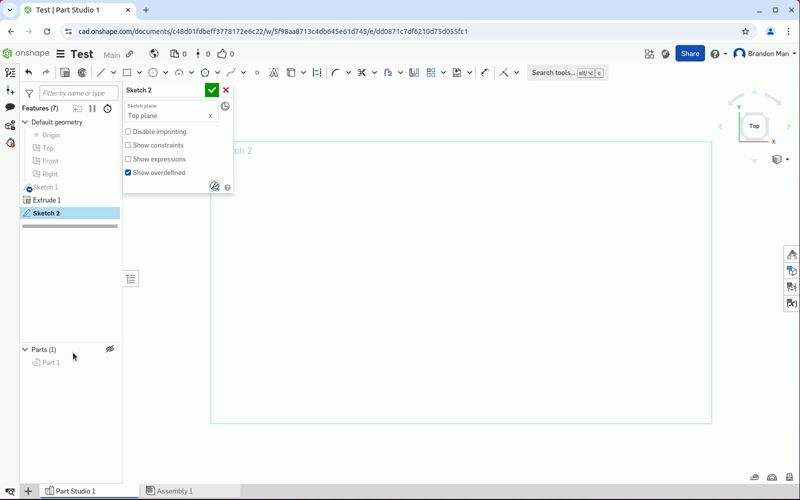
key(l)
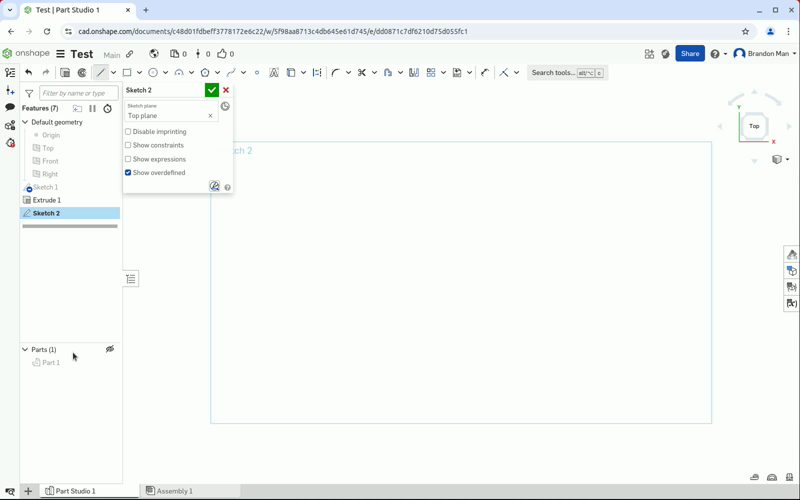
key_down(shift)
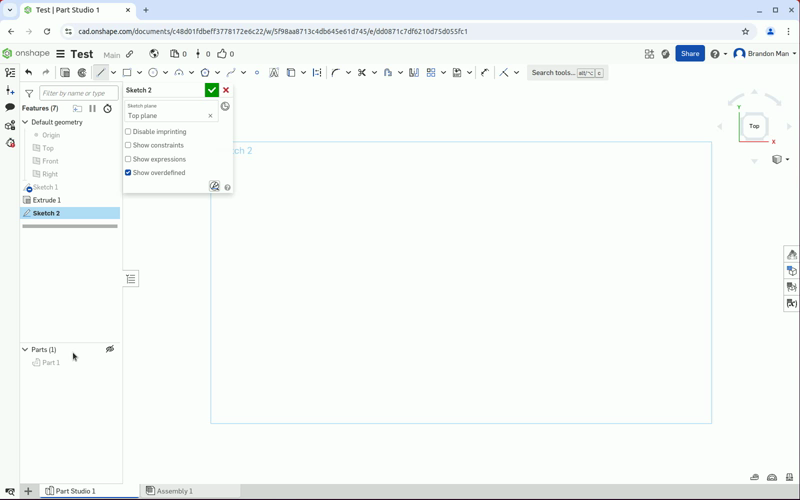
mouse_move(432, 254)
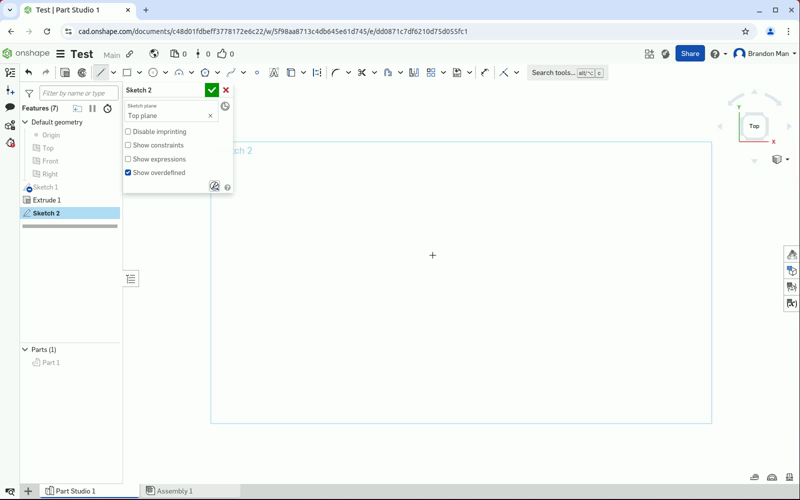
click(432, 254)
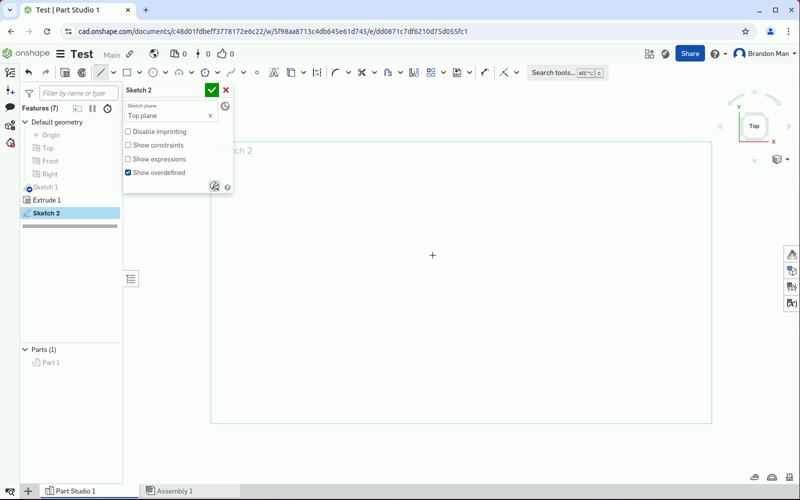
key_up(shift)
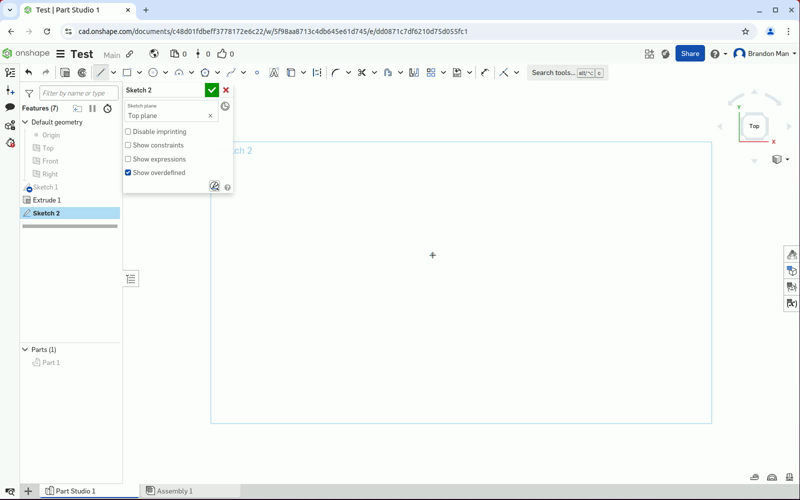
key_down(shift)
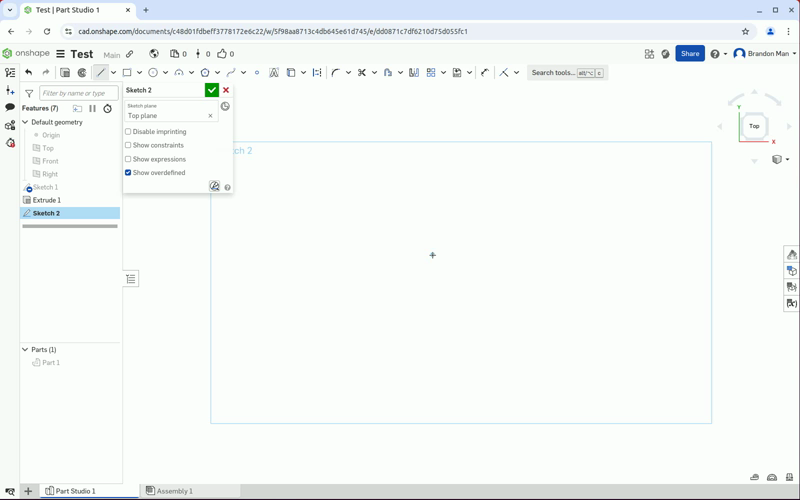
mouse_move(462, 254)
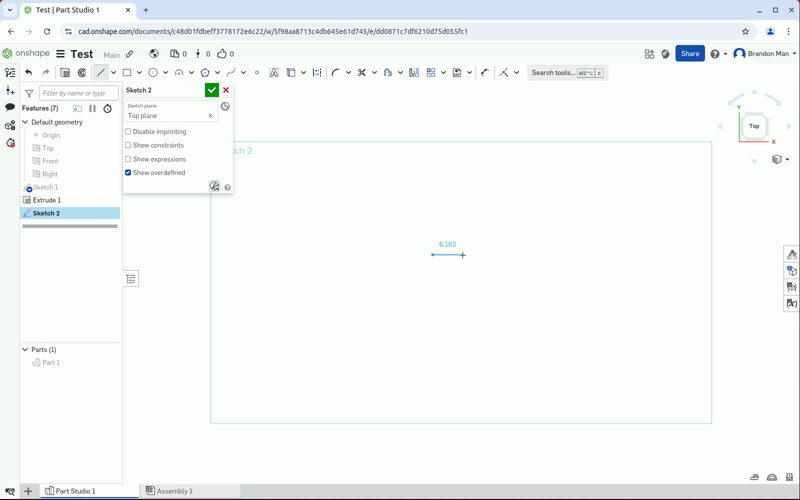
mouse_move(461, 254)
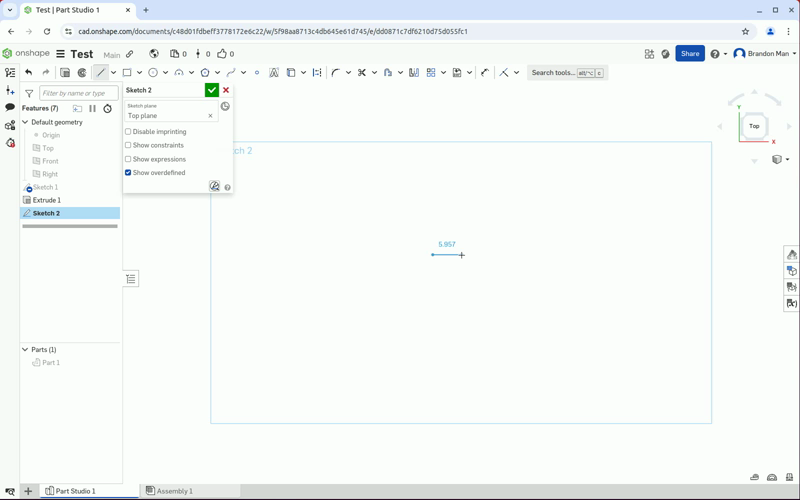
click(461, 254)
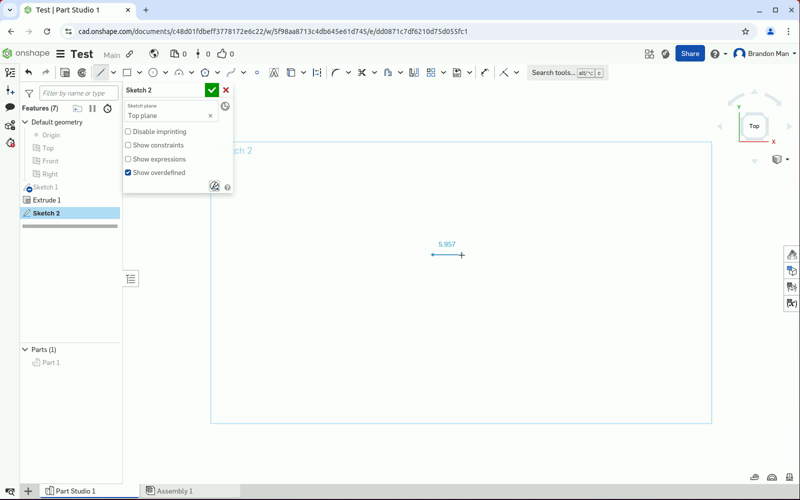
key_up(shift)
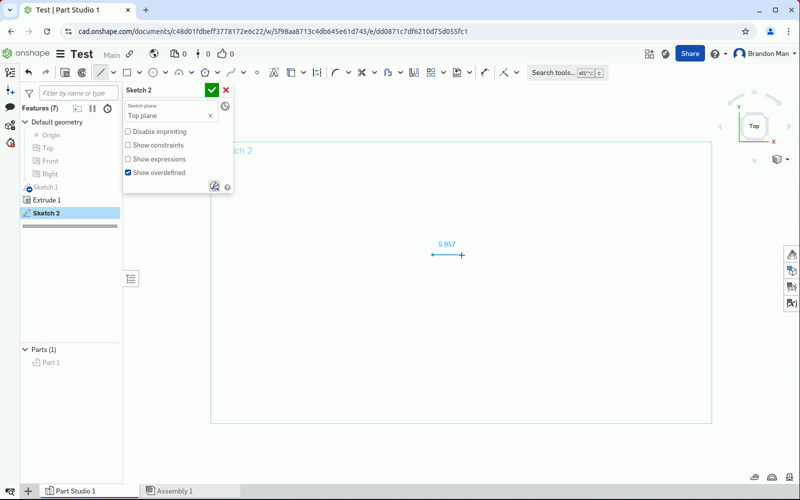
key_down(shift)
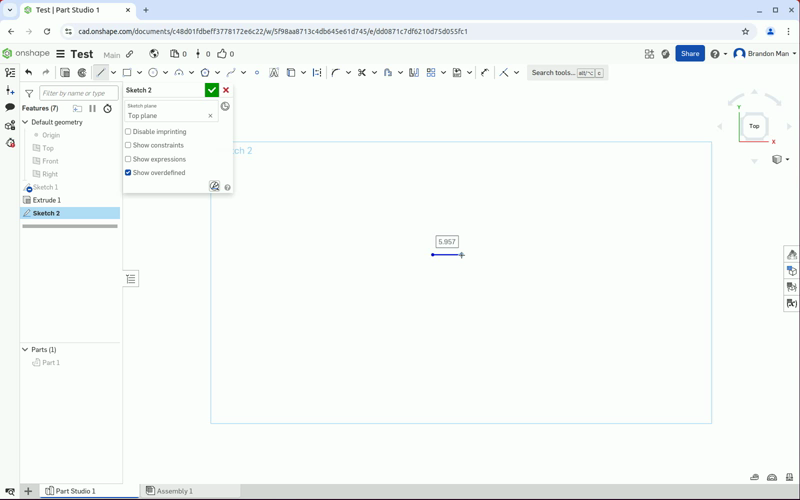
mouse_move(491, 254)
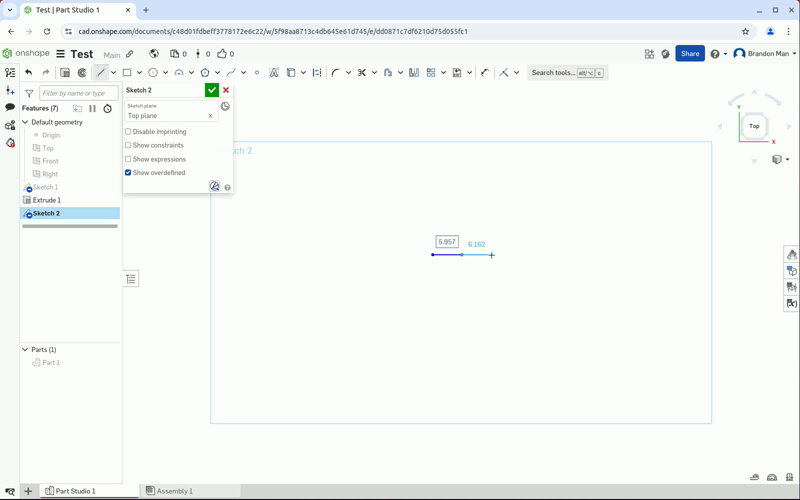
mouse_move(461, 231)
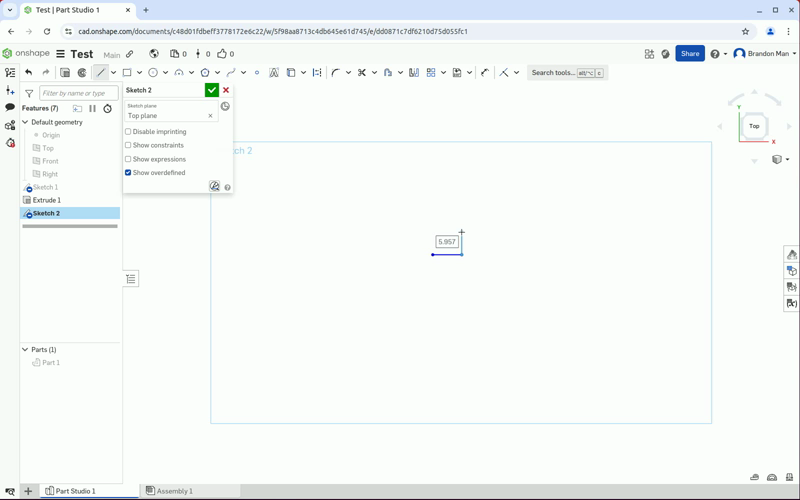
click(461, 231)
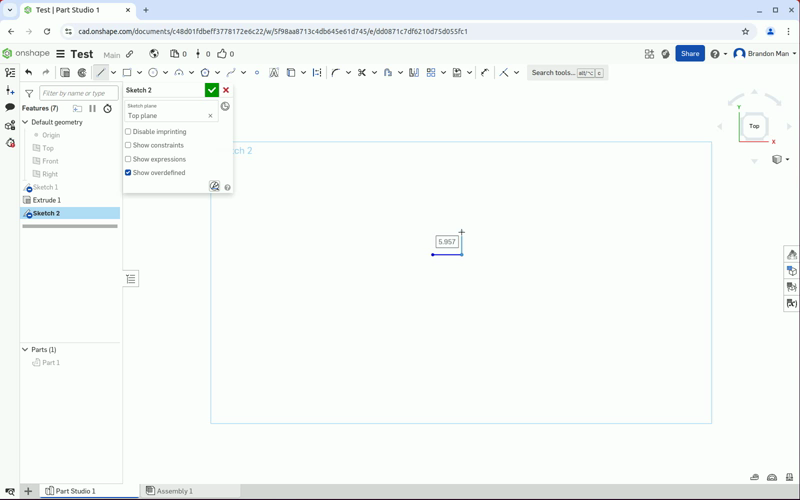
key_up(shift)
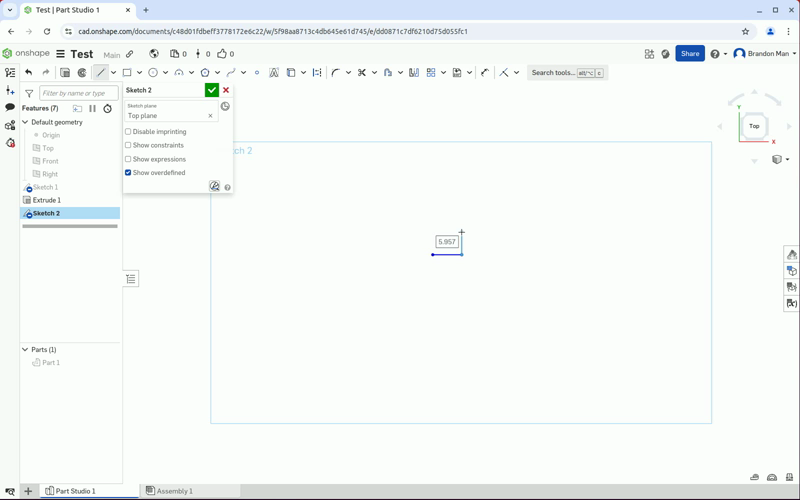
key(esc)
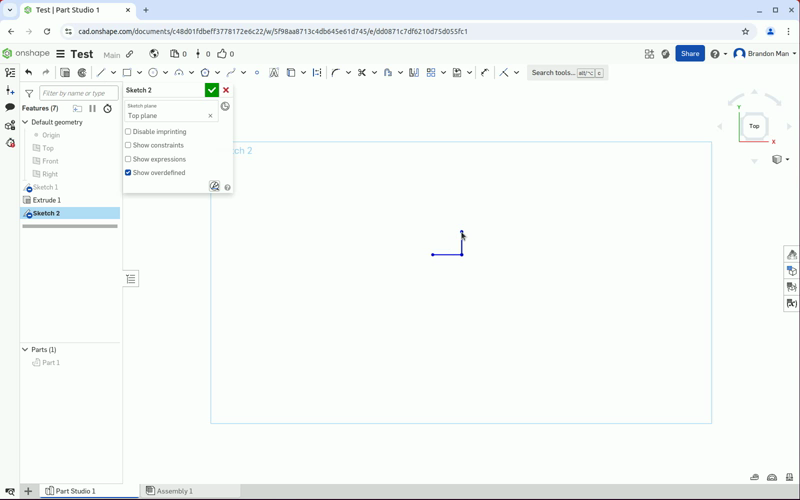
key(a)
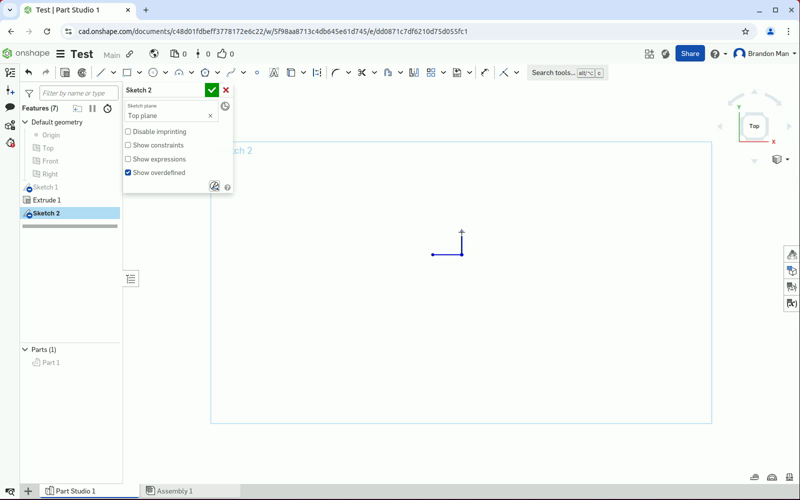
mouse_move(461, 231)
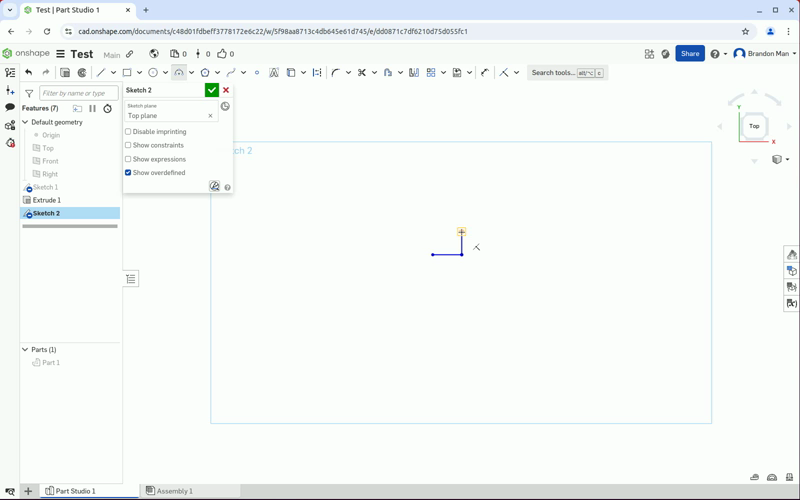
click(461, 231)
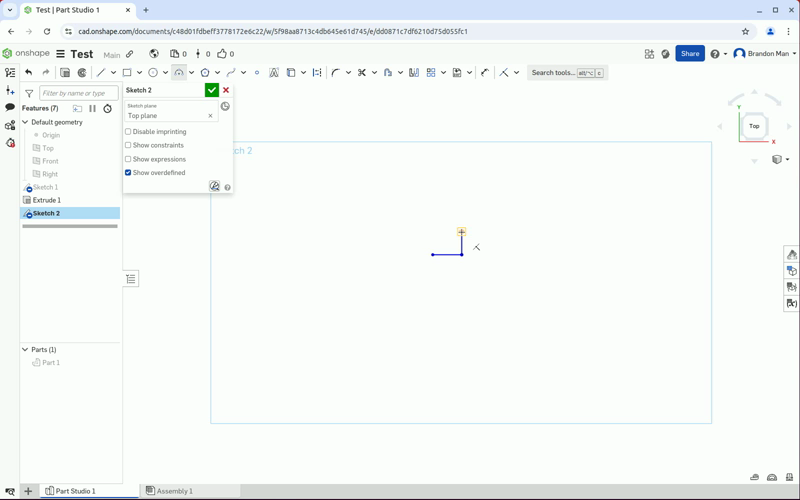
key_down(shift)
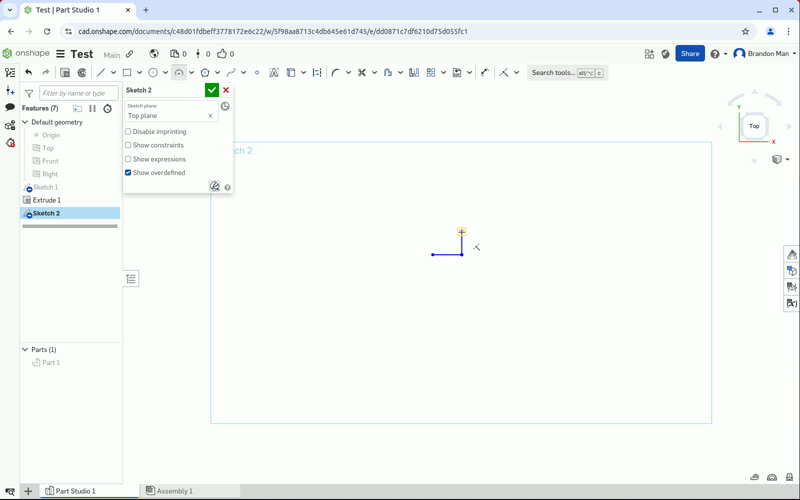
mouse_move(432, 240)
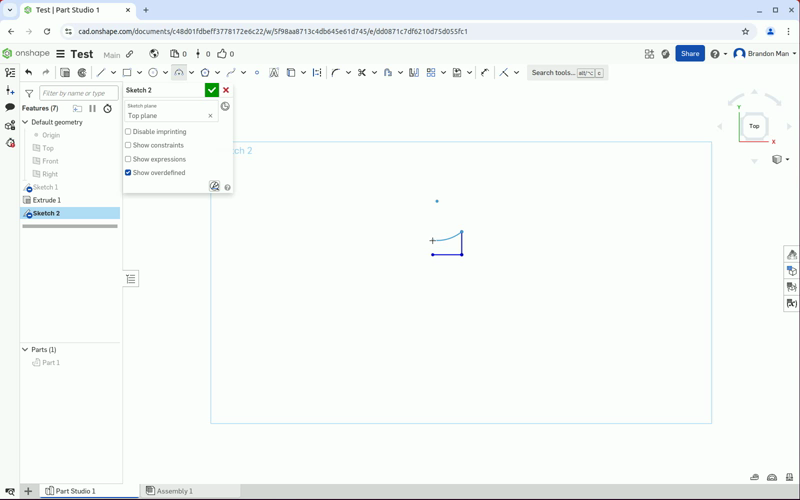
click(432, 240)
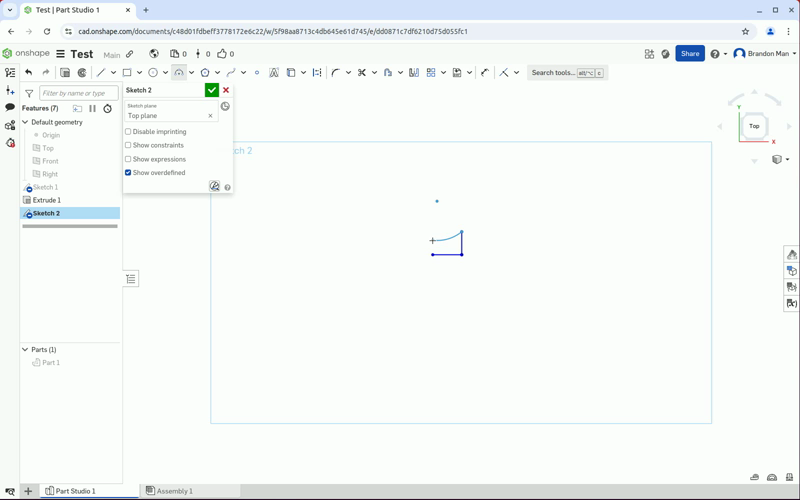
mouse_move(446, 233)
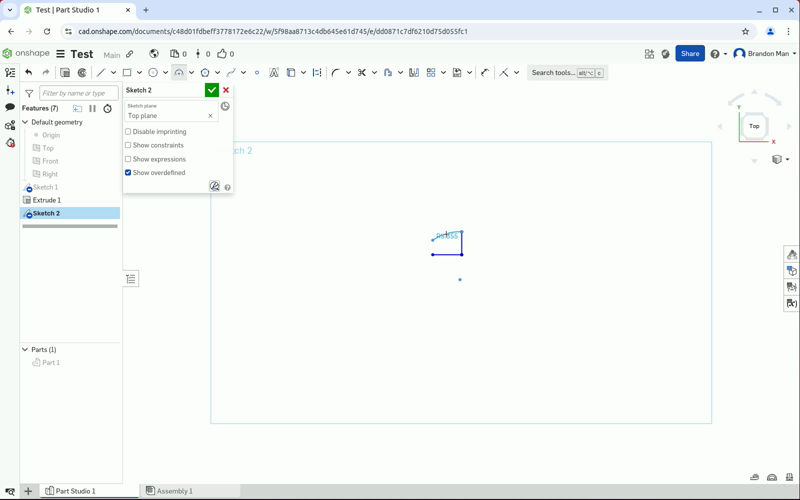
click(446, 233)
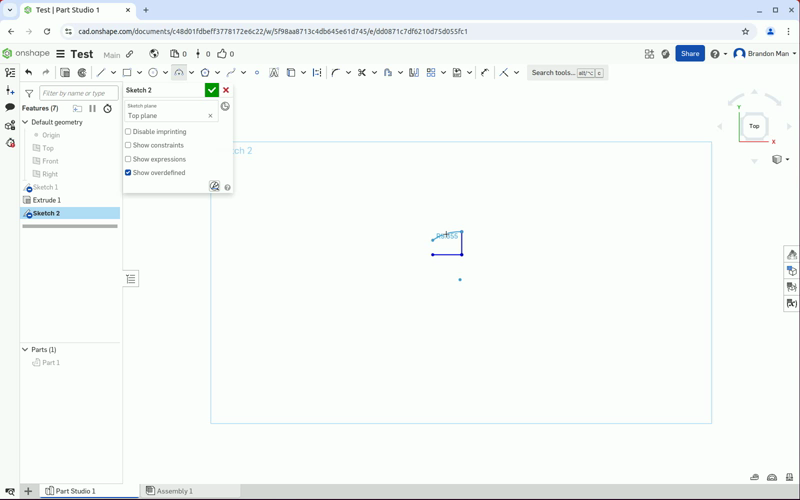
key_up(shift)
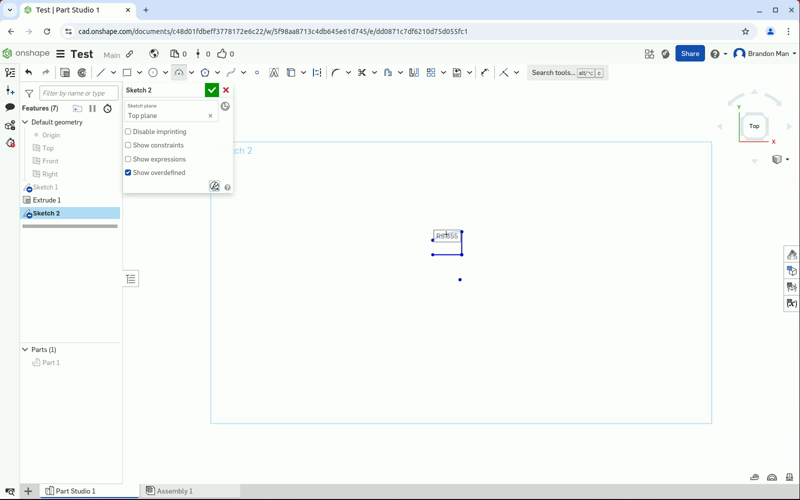
key(esc)
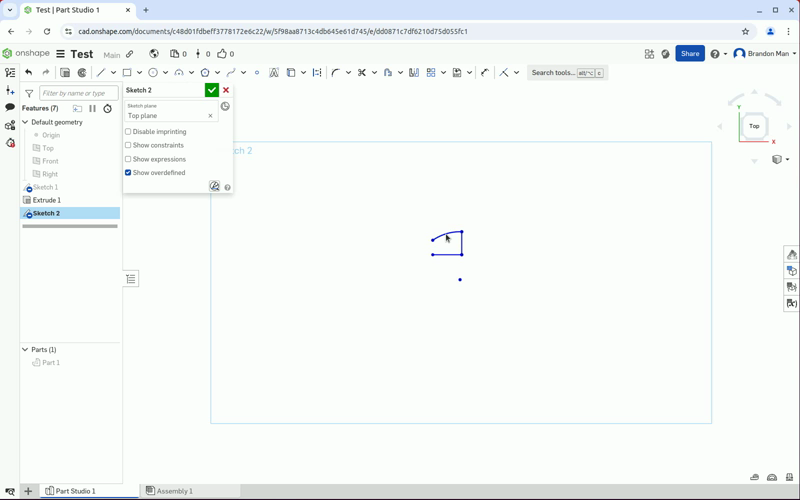
key(l)
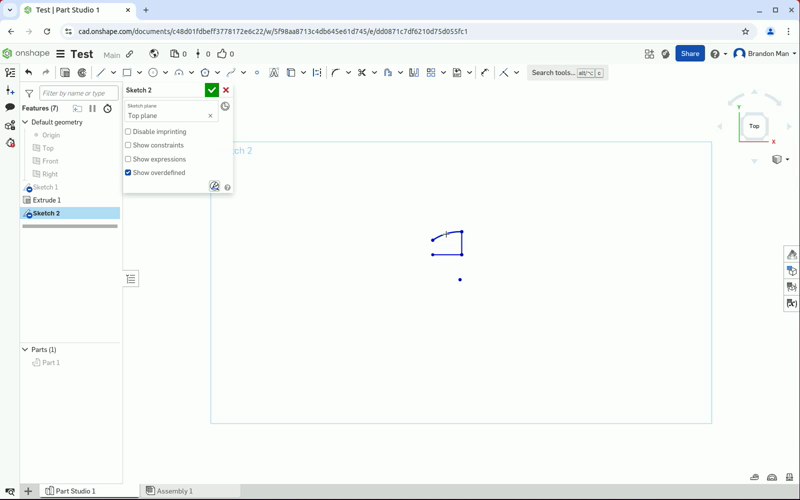
mouse_move(432, 240)
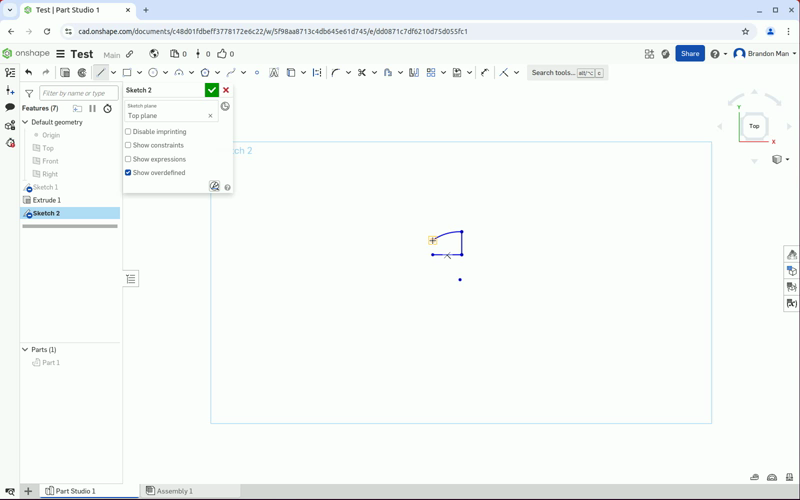
click(432, 240)
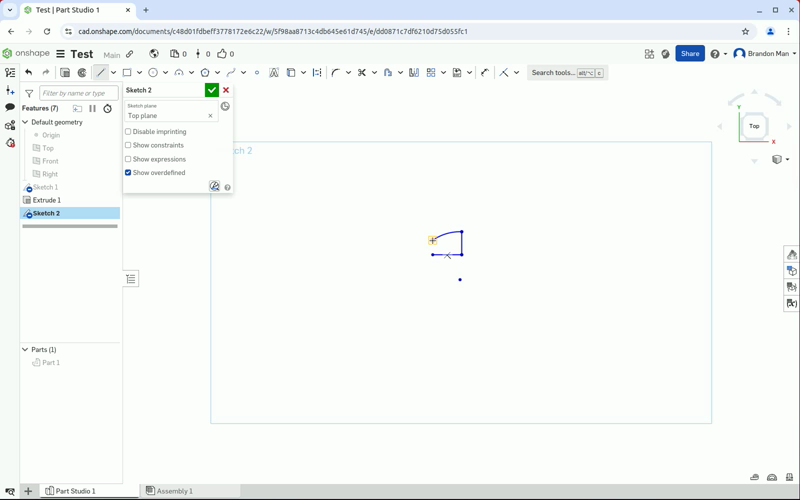
mouse_move(462, 240)
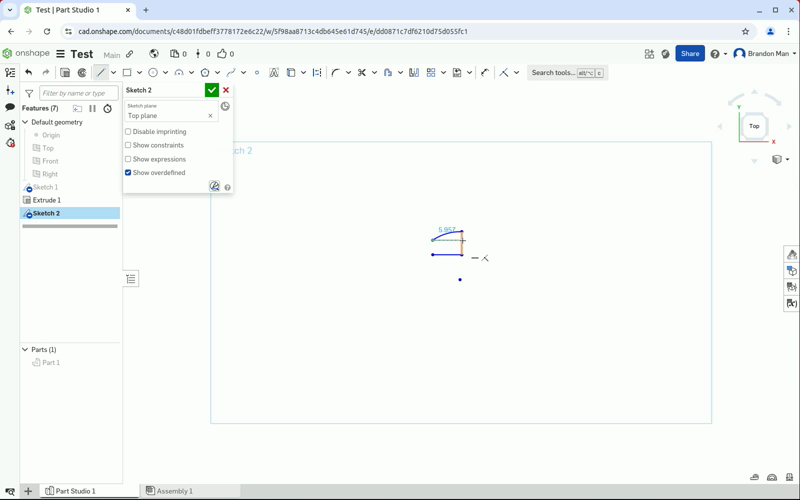
key_down(shift)
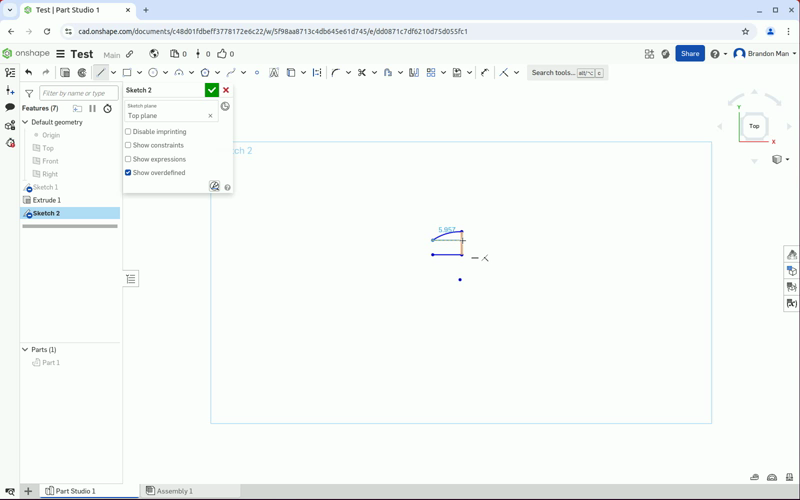
mouse_move(432, 254)
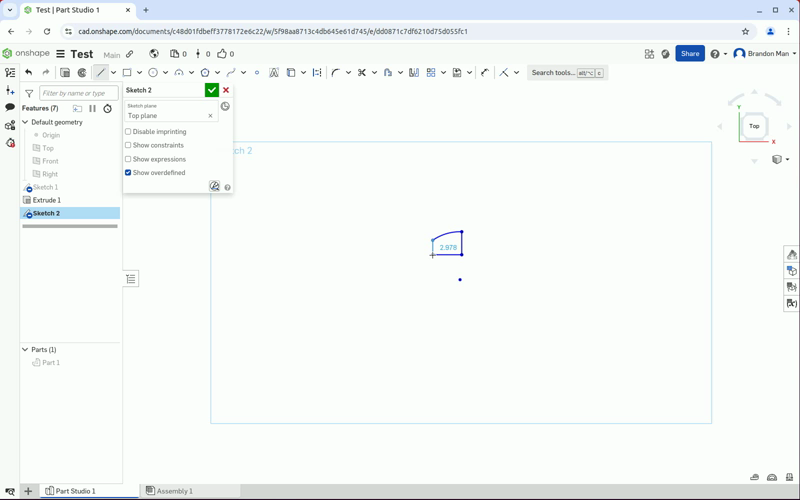
key_up(shift)
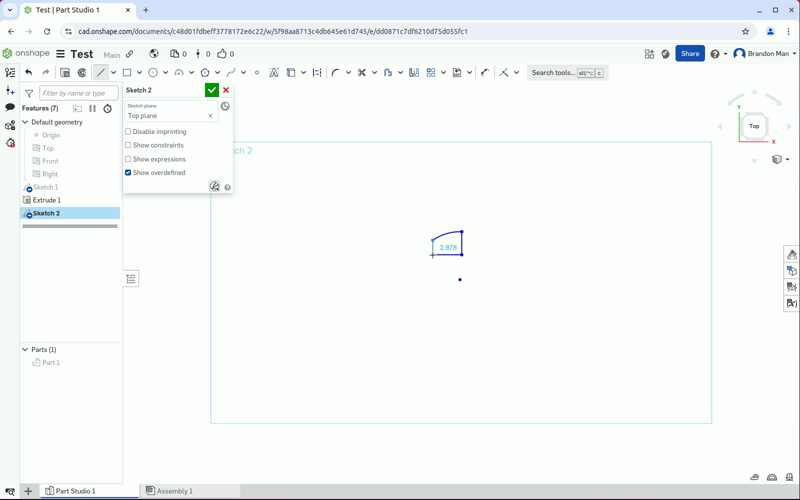
click(432, 254)
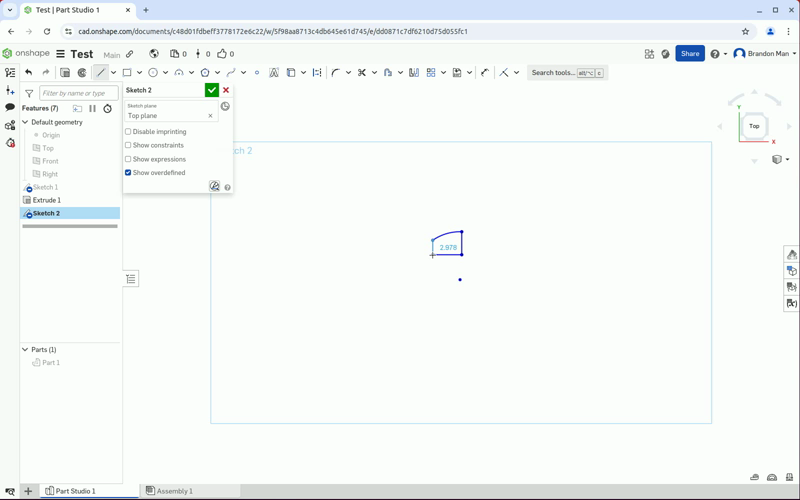
key(esc)
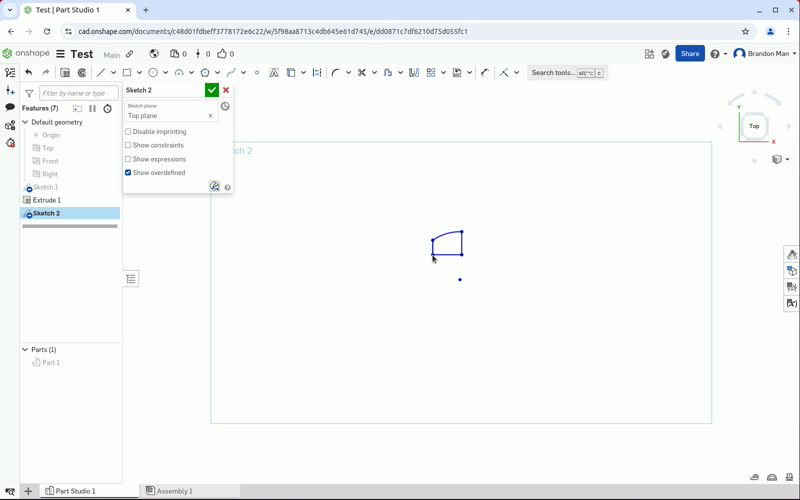
mouse_move(440, 245)
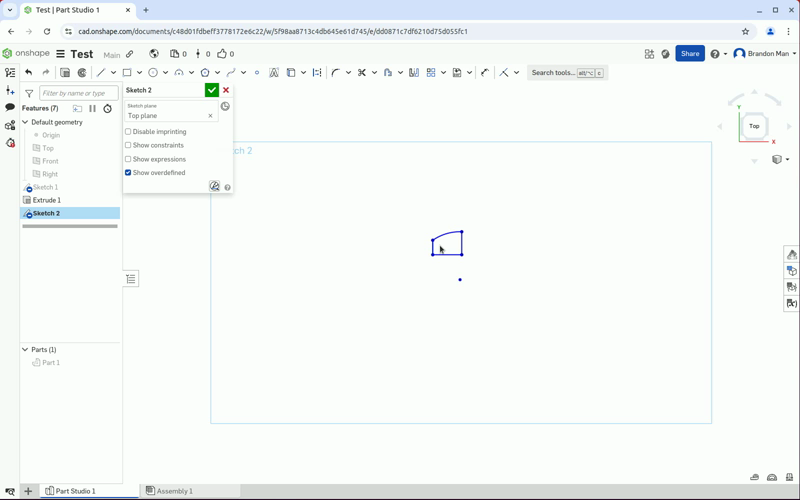
scroll(6)
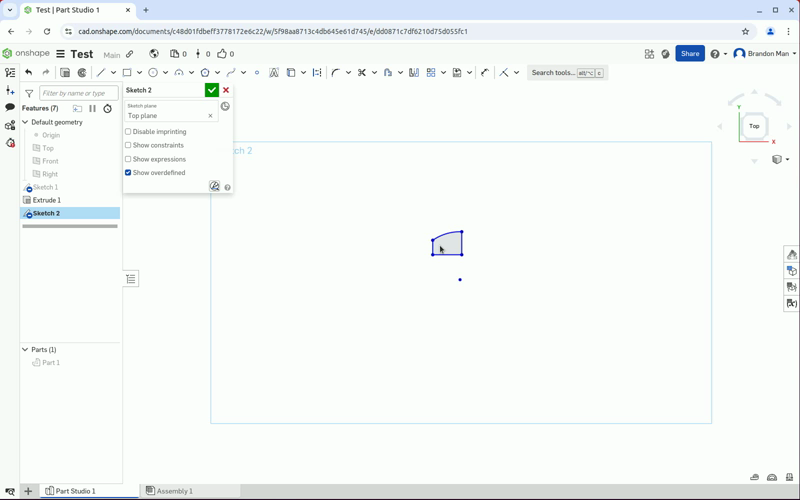
scroll(6)
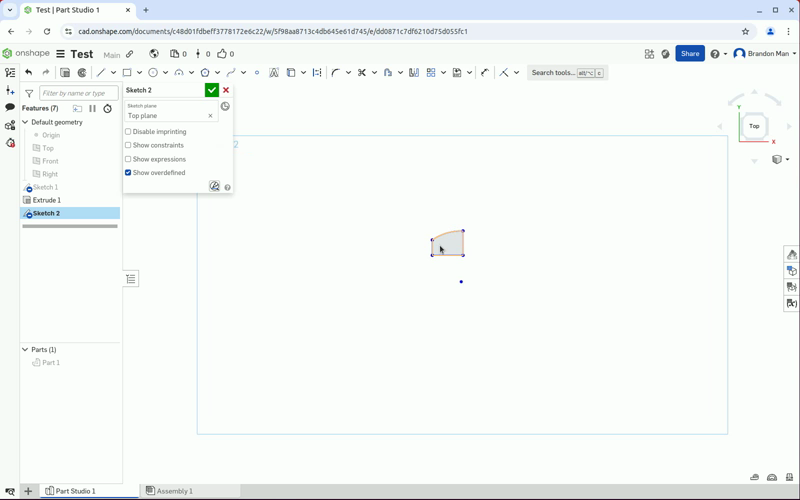
scroll(6)
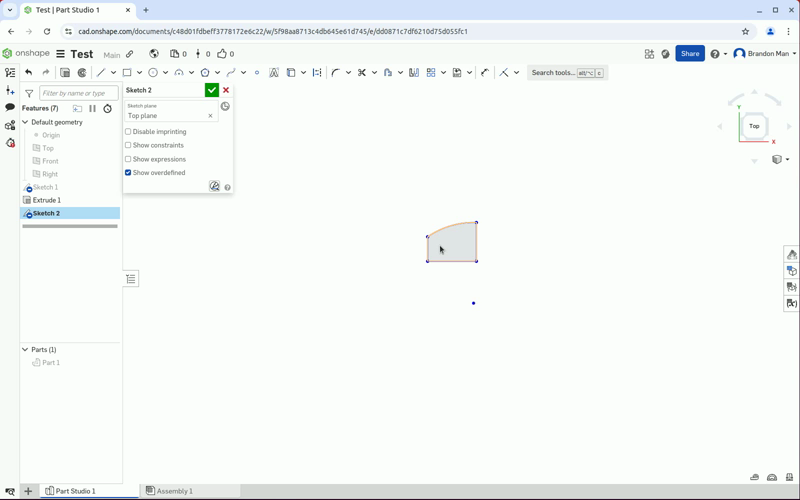
scroll(6)
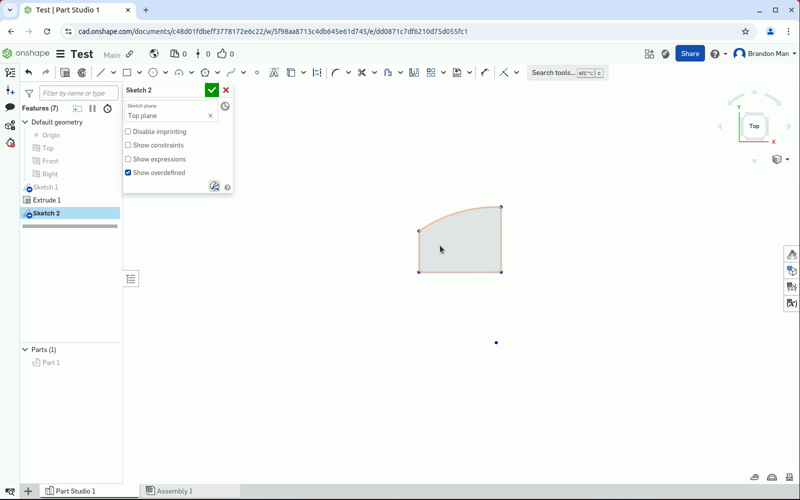
scroll(6)
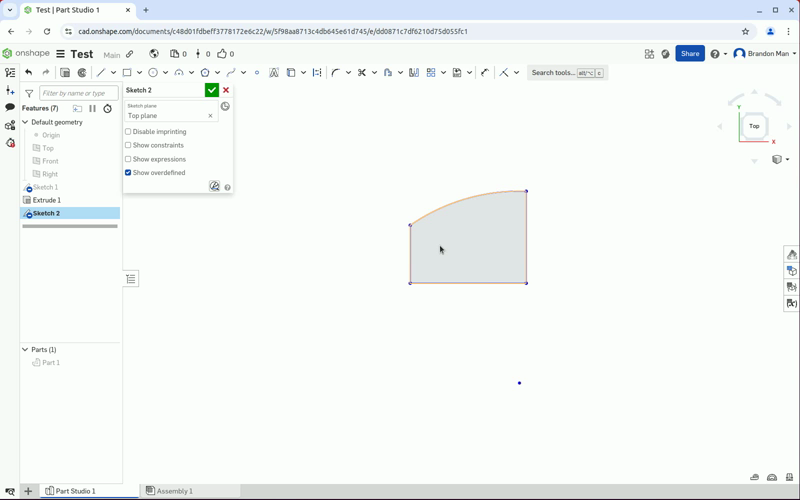
scroll(6)
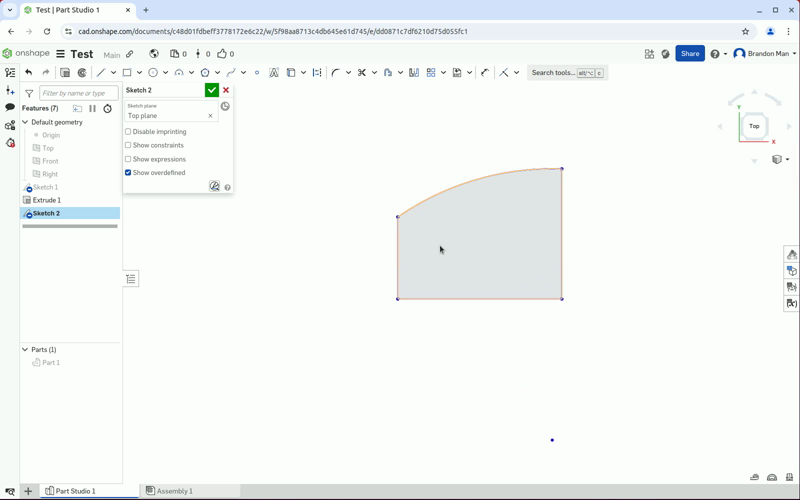
scroll(6)
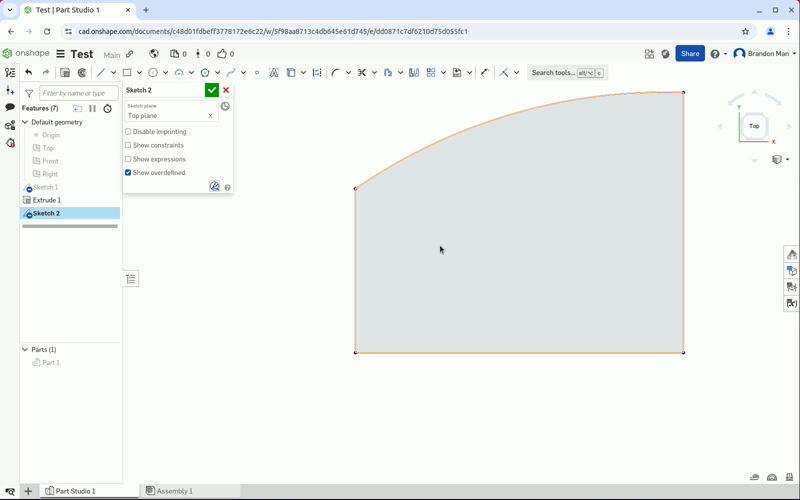
click(440, 245)
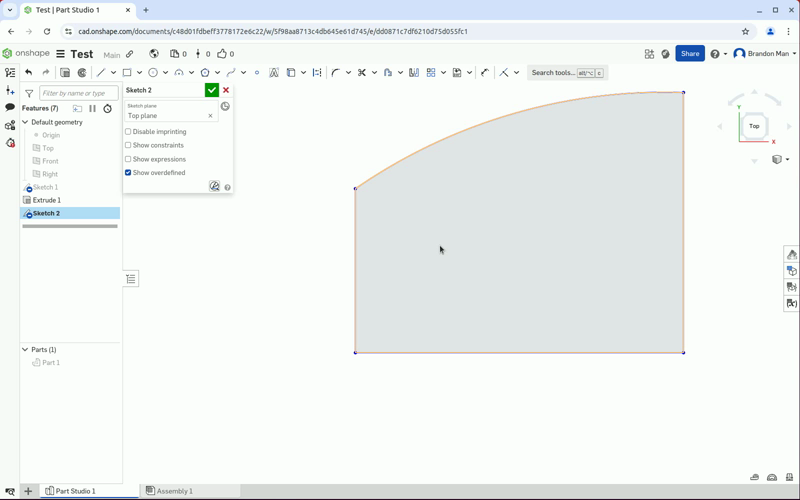
scroll(-6)
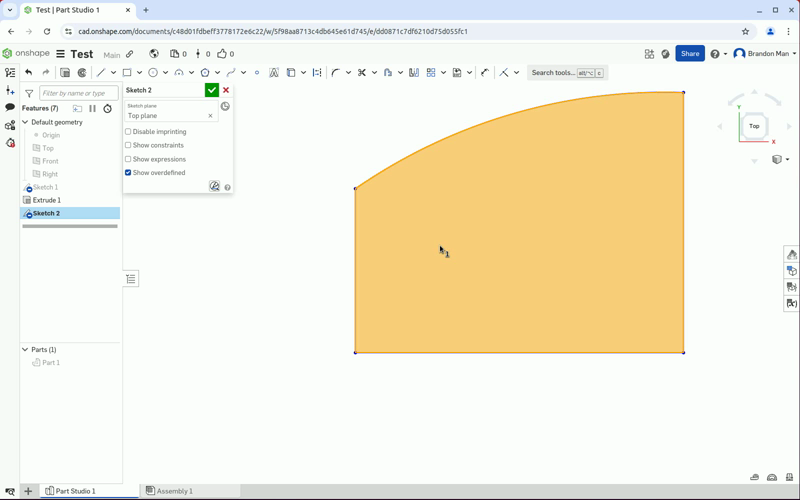
scroll(-6)
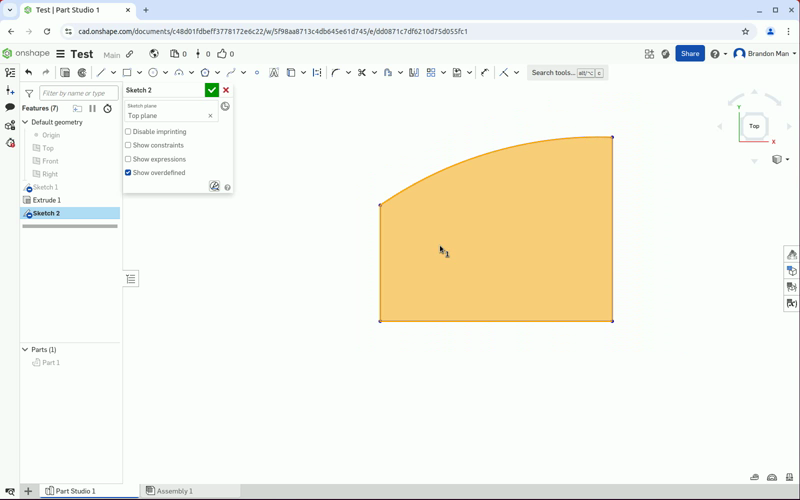
scroll(-6)
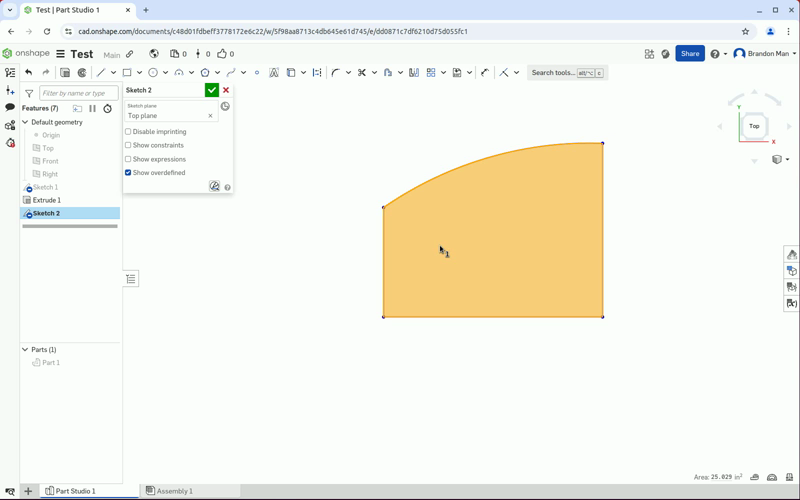
scroll(-6)
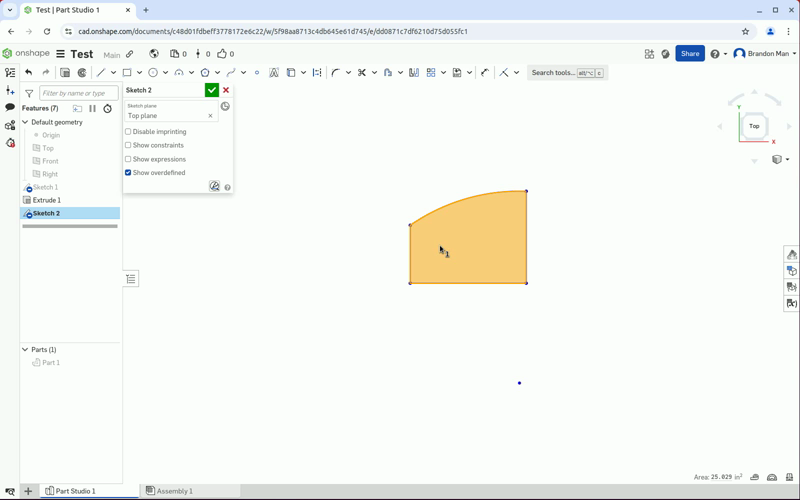
scroll(-6)
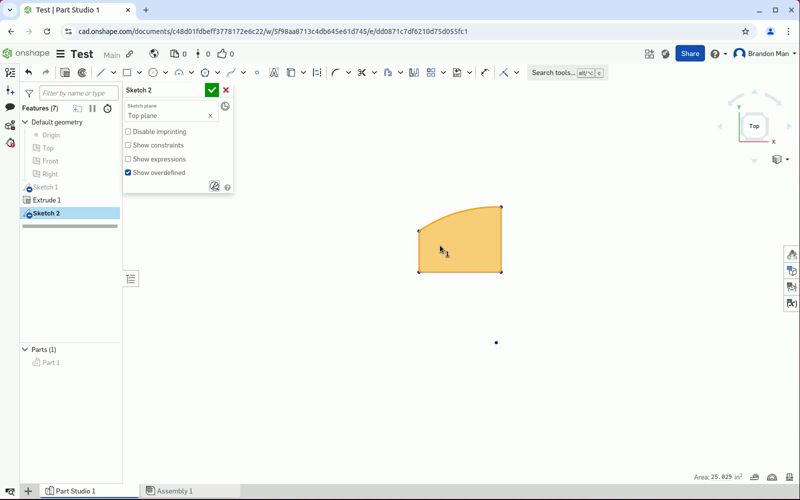
scroll(-6)
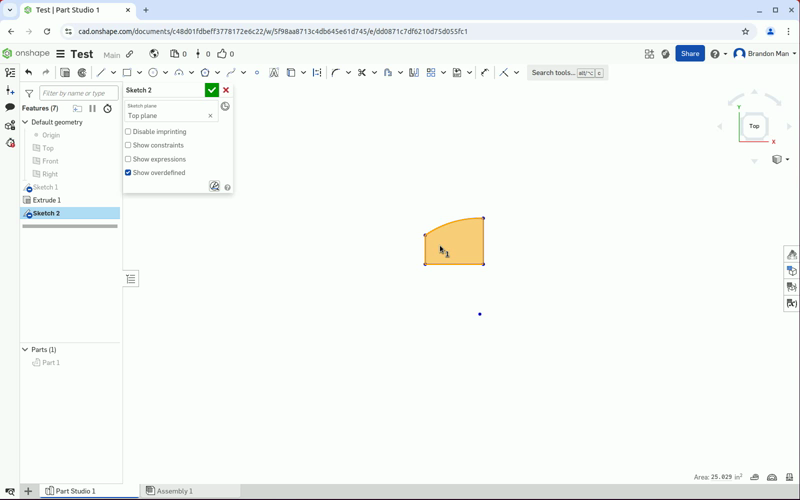
scroll(-6)
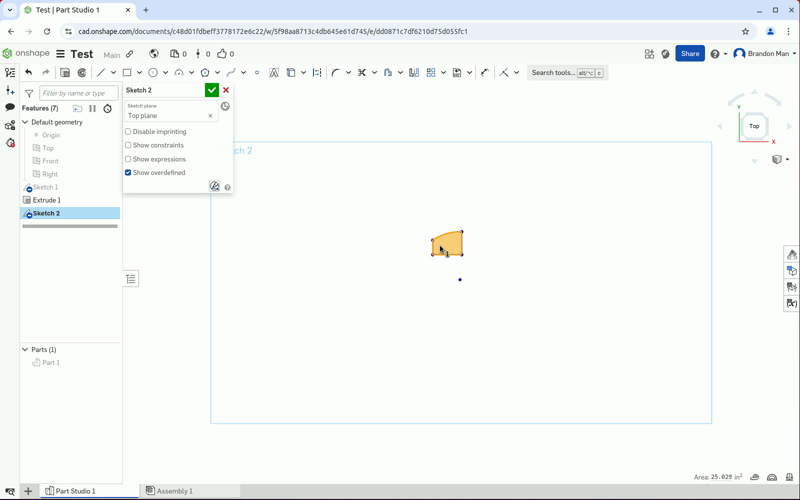
mouse_move(73, 352)
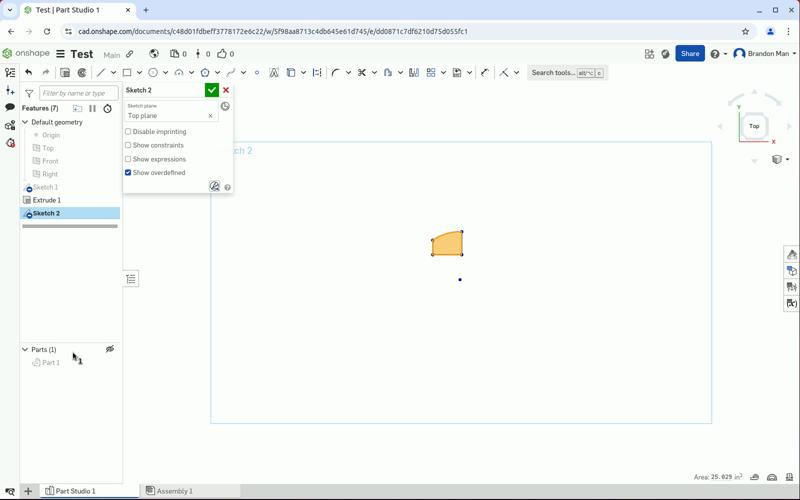
key(shift+y)
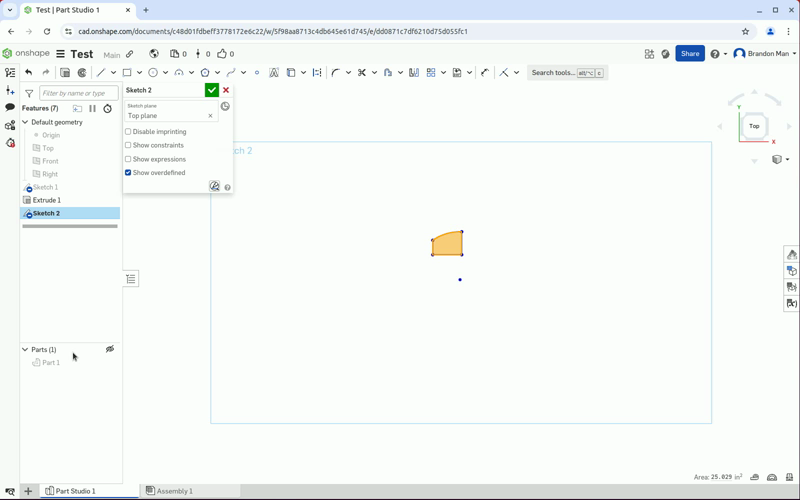
key(shift+e)
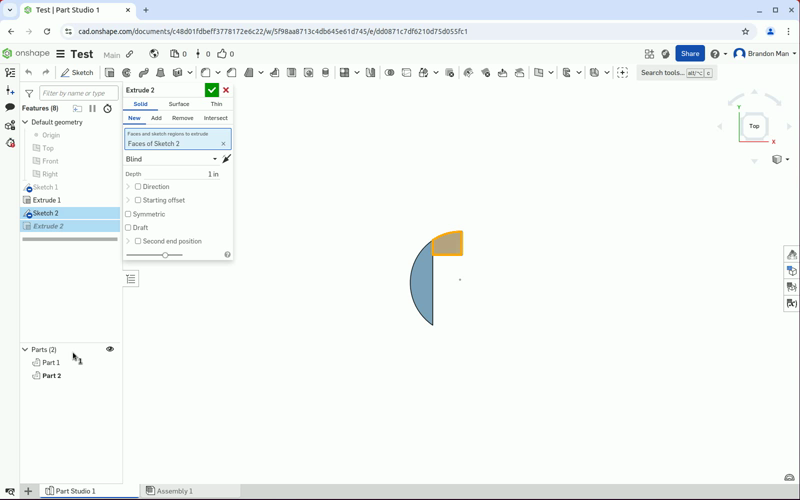
mouse_move(143, 106)
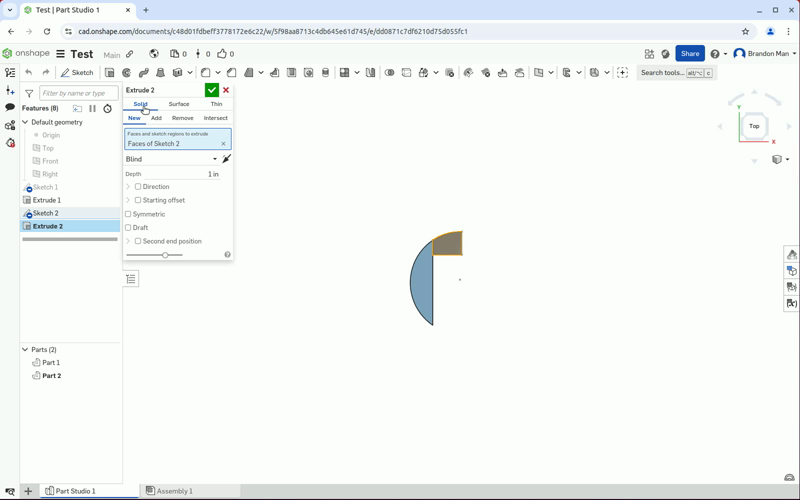
click(143, 106)
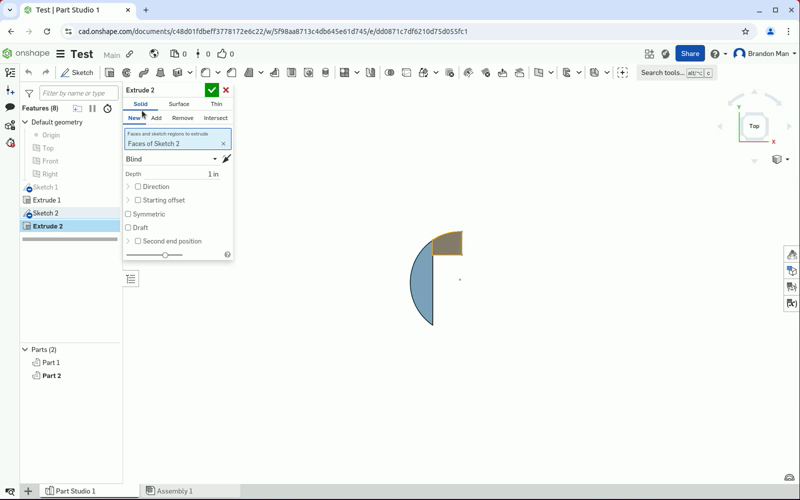
mouse_move(137, 120)
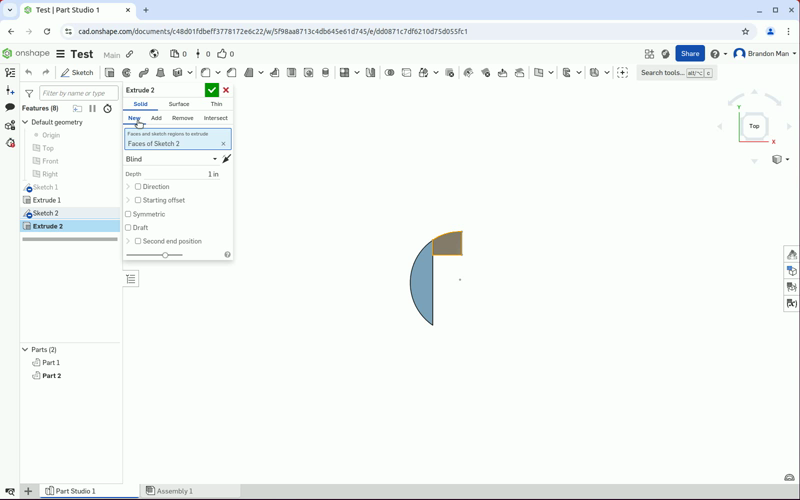
click(137, 120)
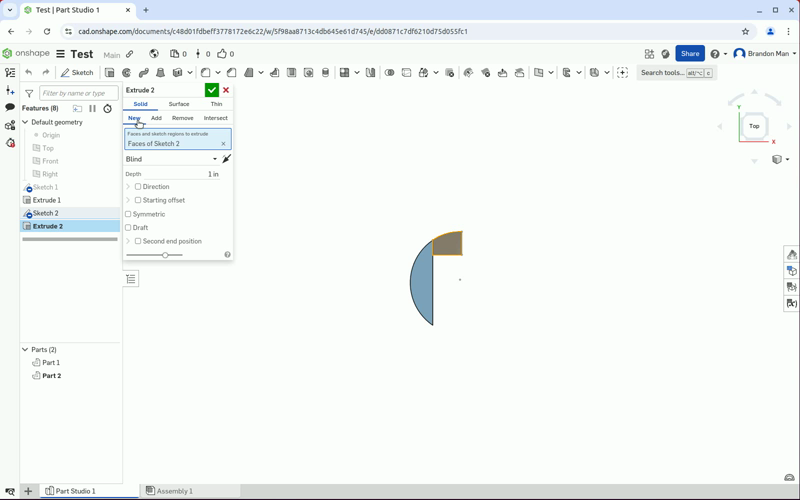
key(tab, 4)
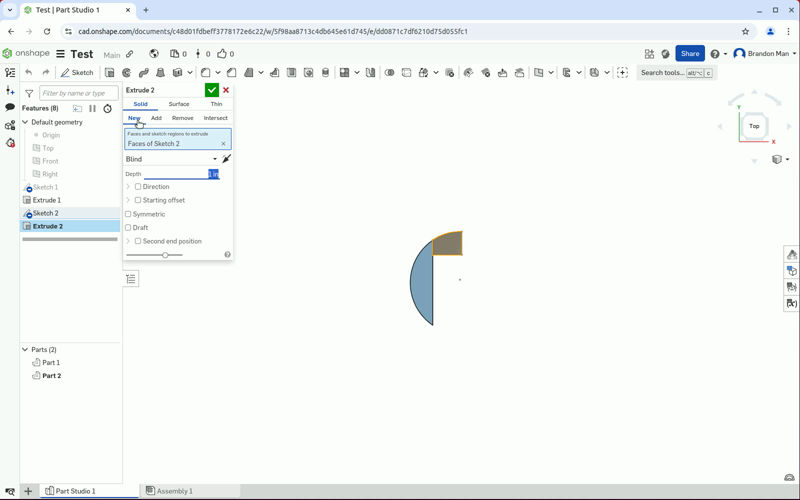
text(-23.108)
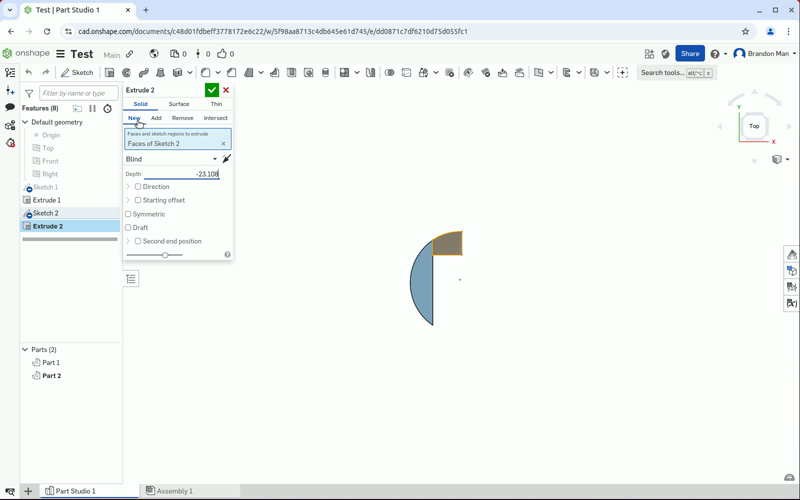
key(enter)
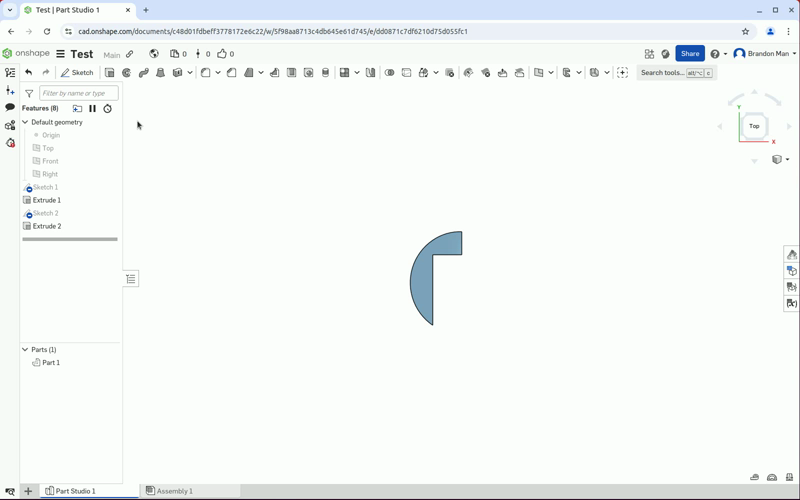
key(shift+h)
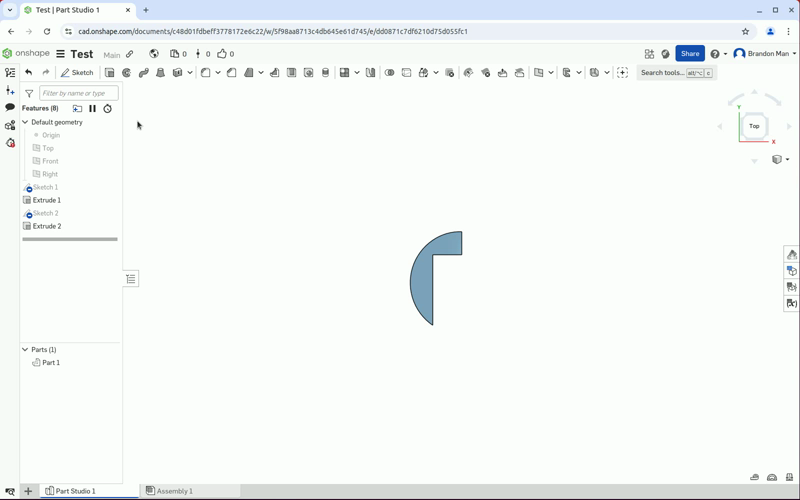
key(shift+h)
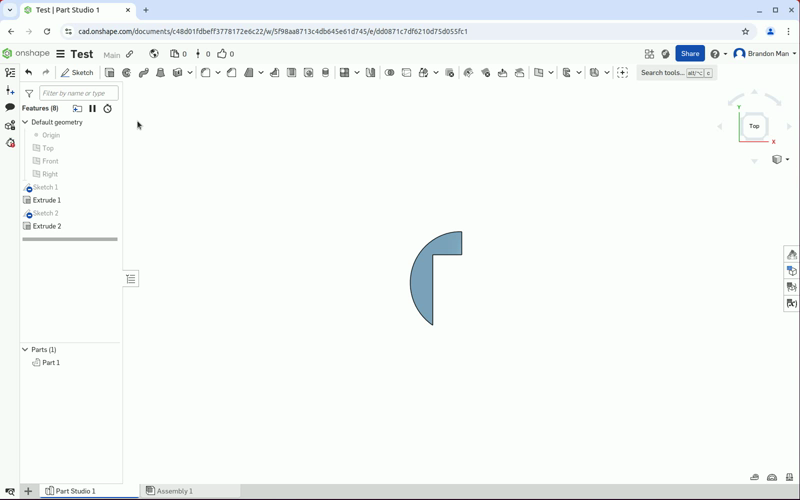
mouse_move(73, 189)
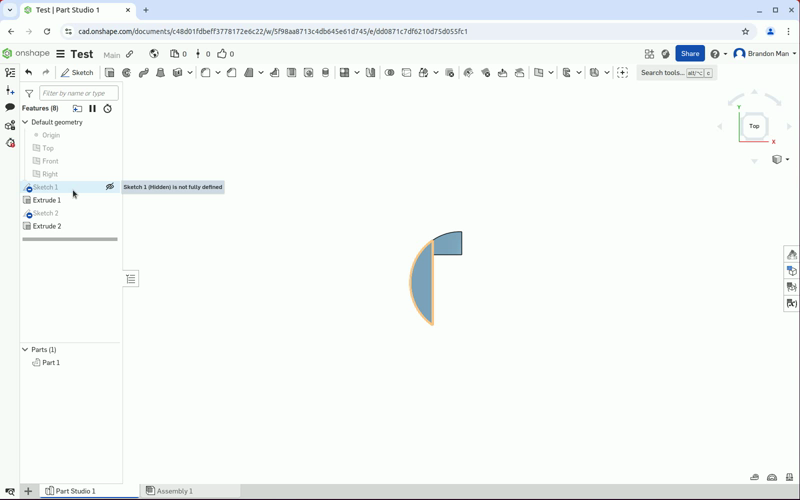
click(73, 189)
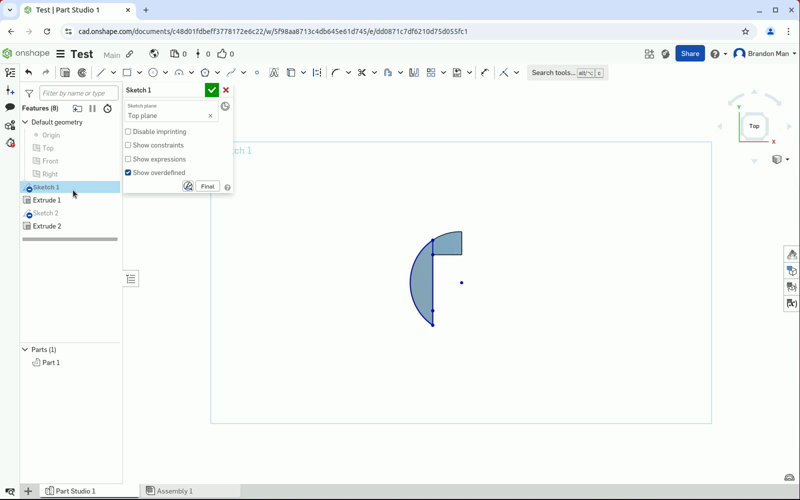
mouse_move(229, 92)
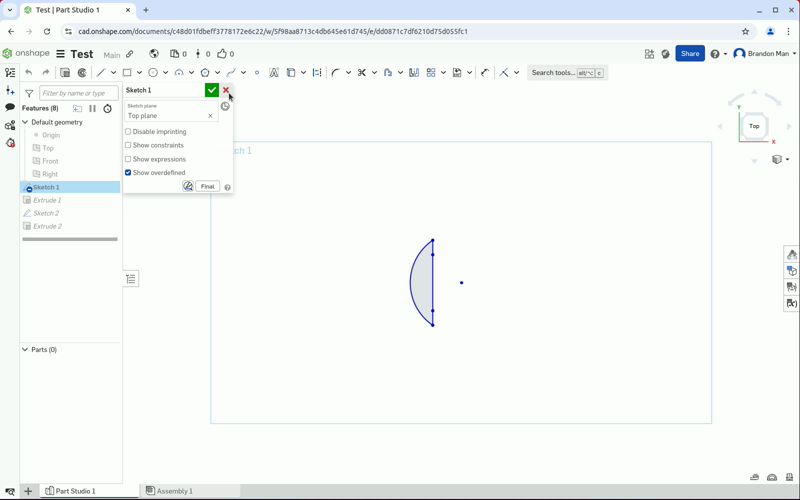
click(229, 92)
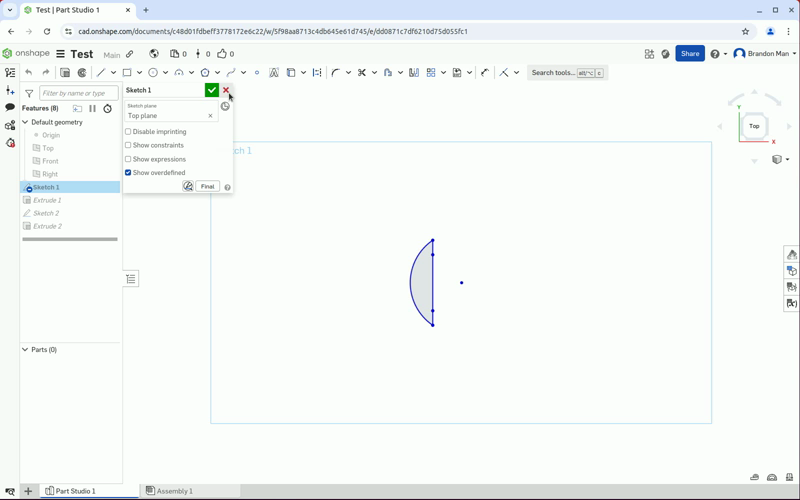
key(shift+s)
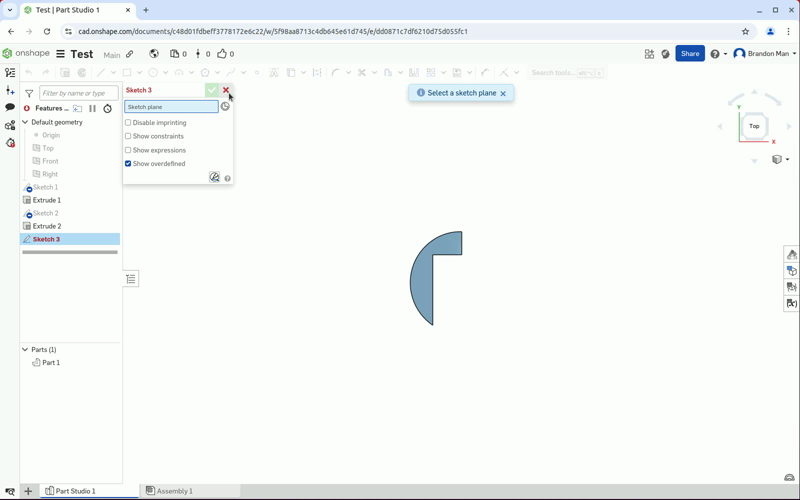
mouse_move(73, 150)
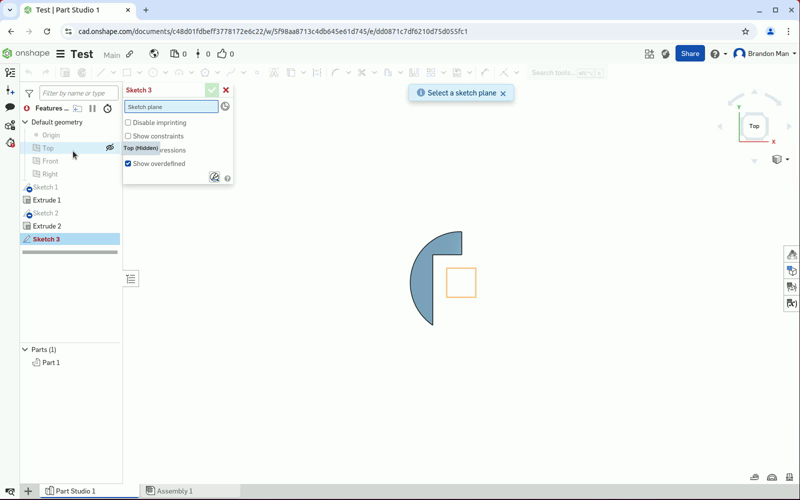
click(73, 150)
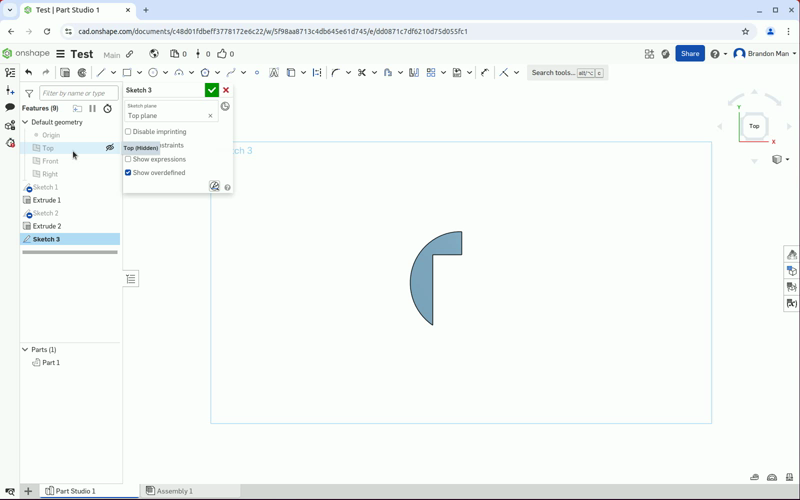
mouse_move(73, 352)
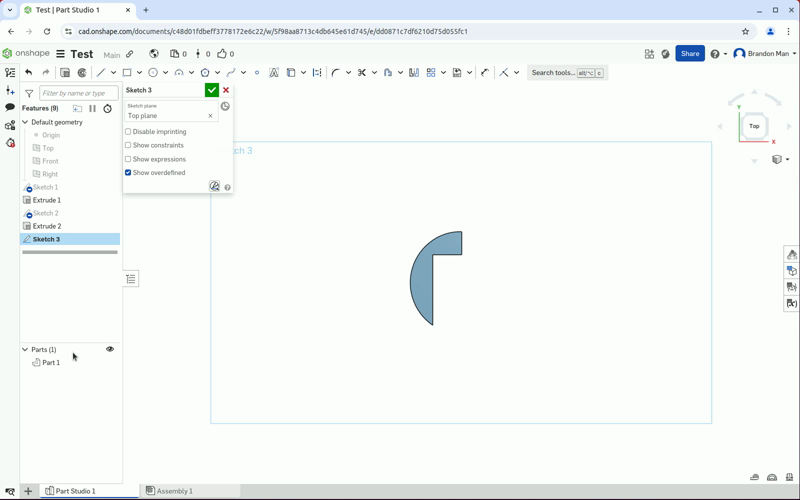
key(y)
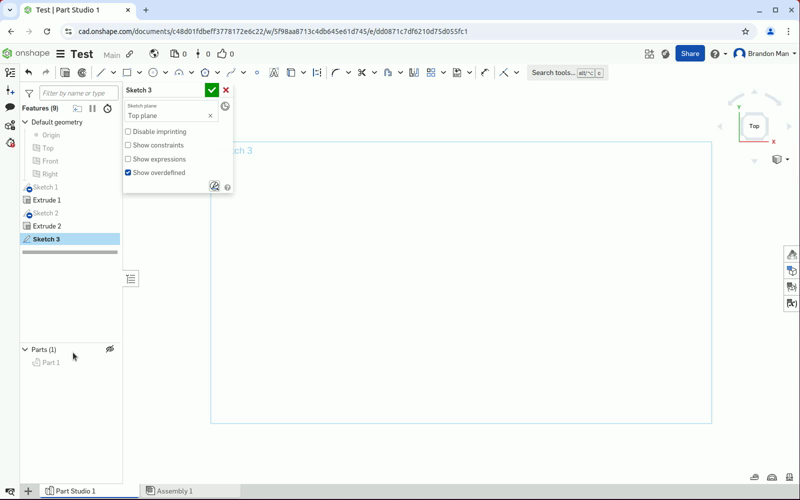
key(a)
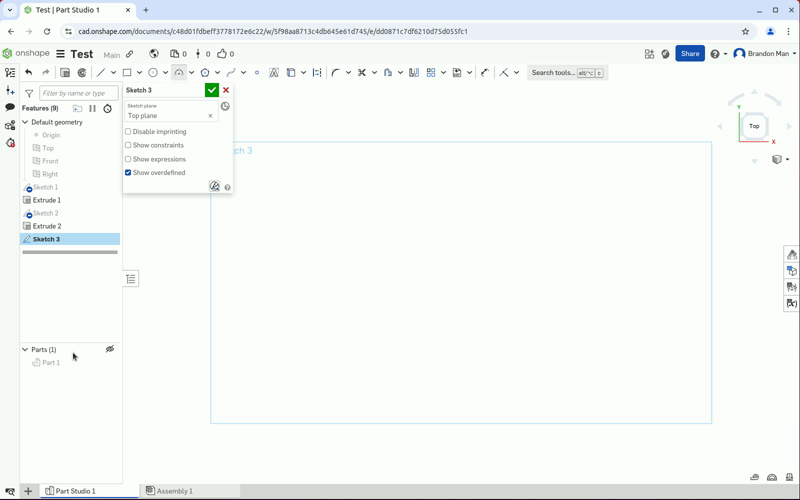
key_down(shift)
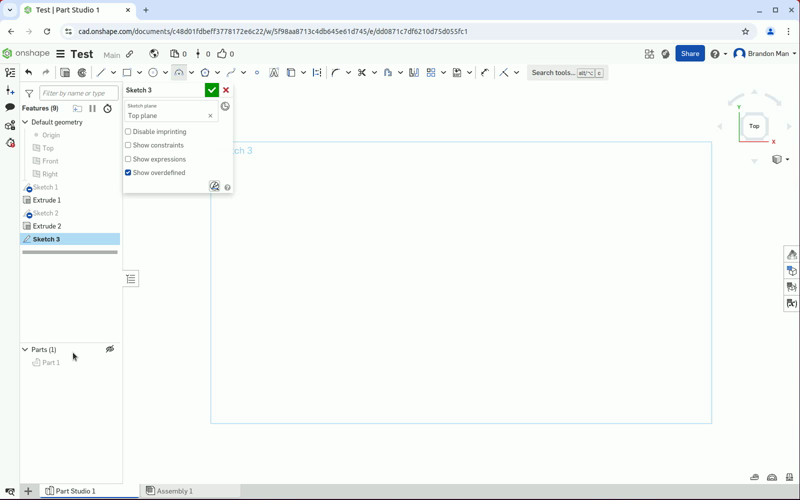
mouse_move(432, 325)
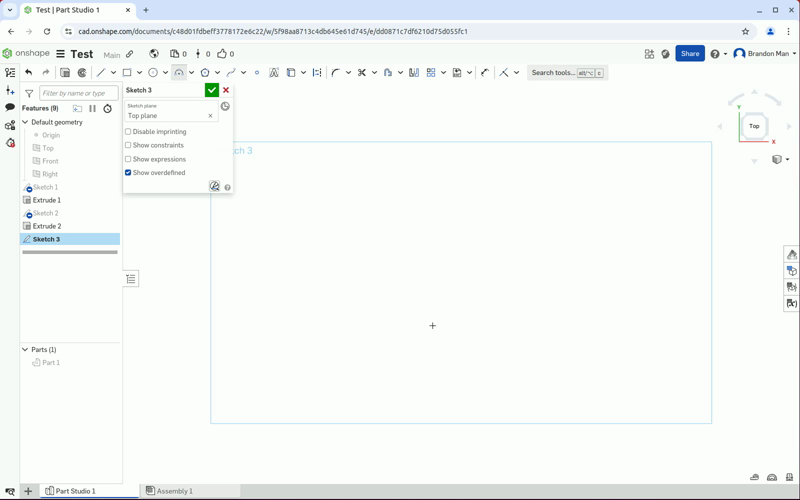
click(432, 325)
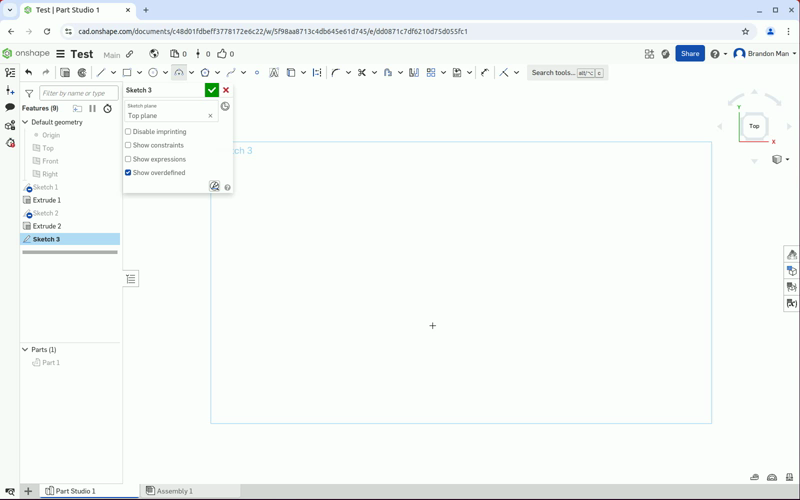
key_up(shift)
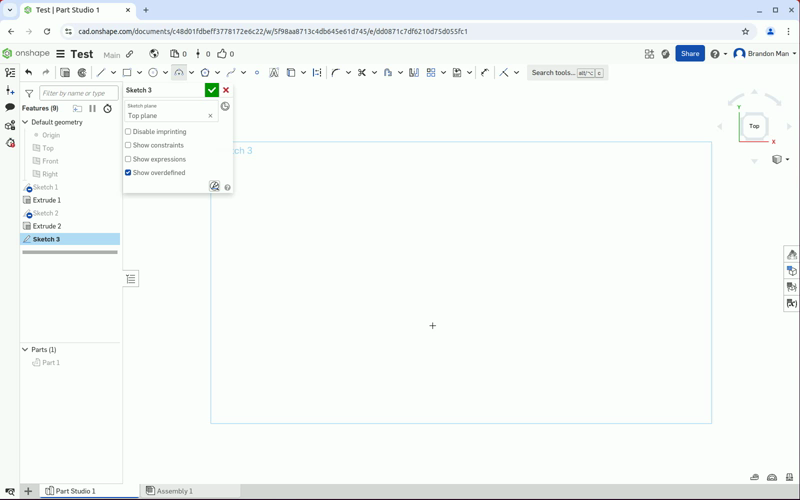
key_down(shift)
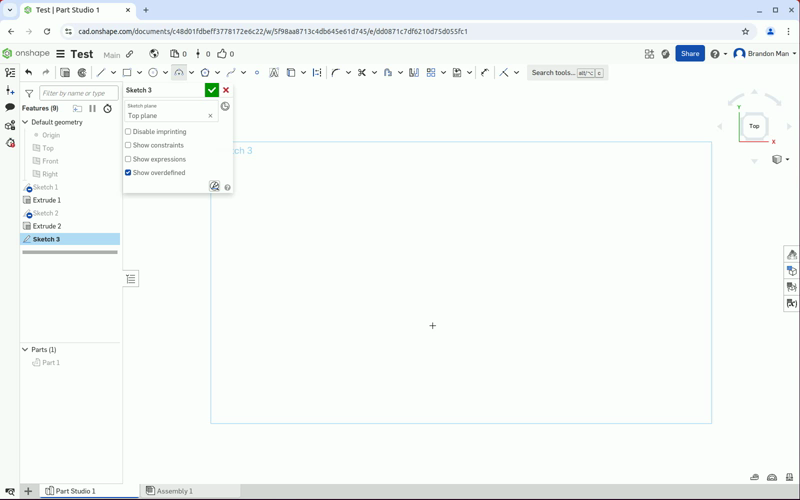
mouse_move(461, 333)
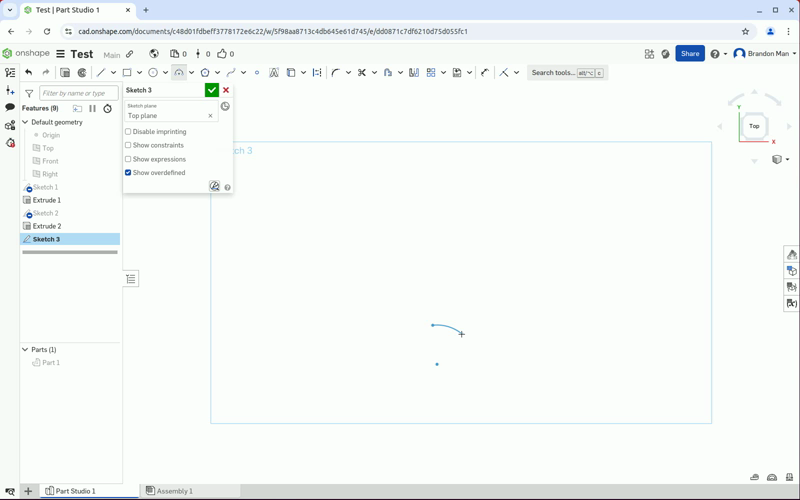
click(461, 333)
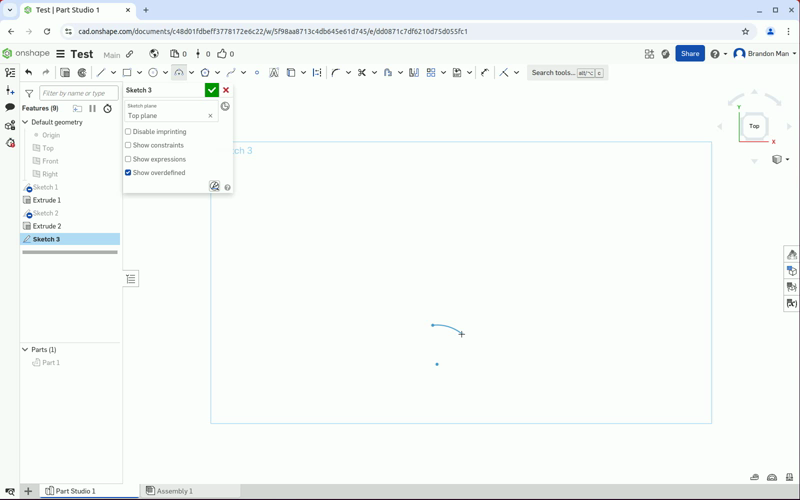
mouse_move(446, 331)
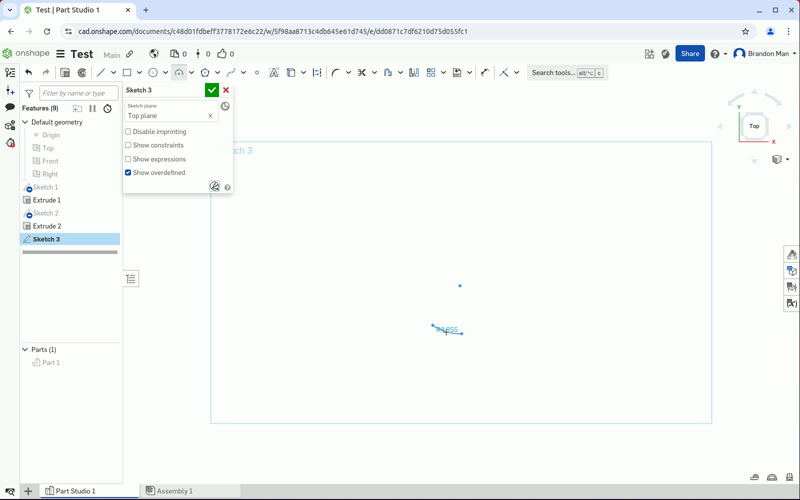
click(446, 331)
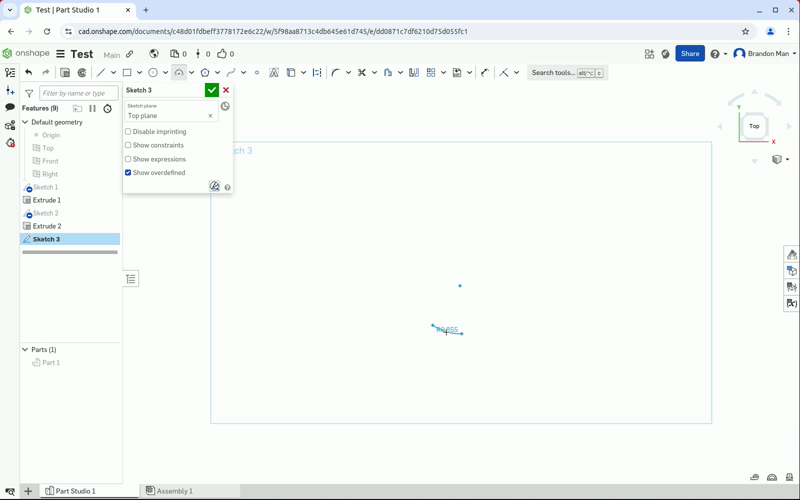
key_up(shift)
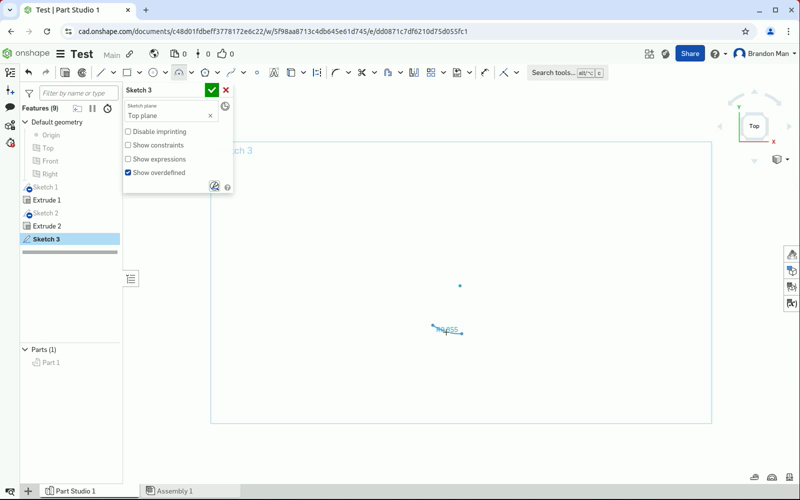
key(esc)
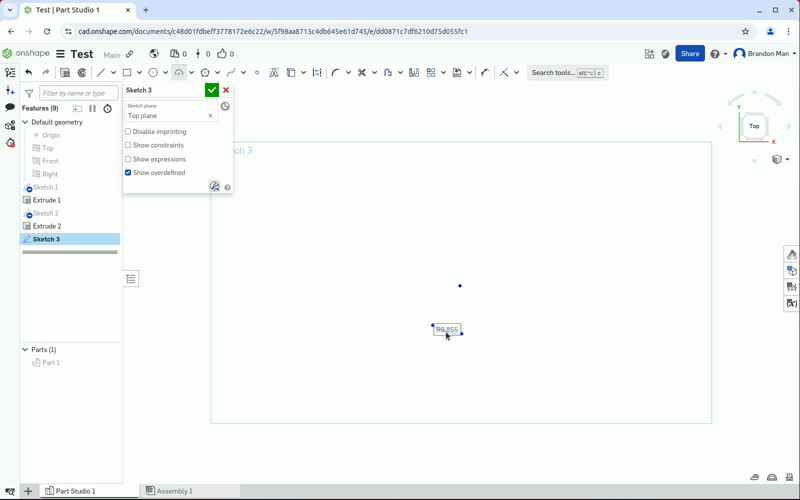
key(l)
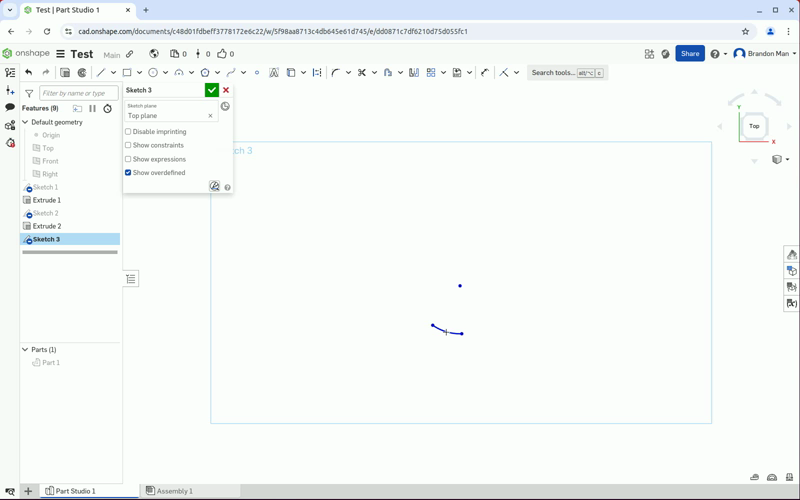
mouse_move(461, 333)
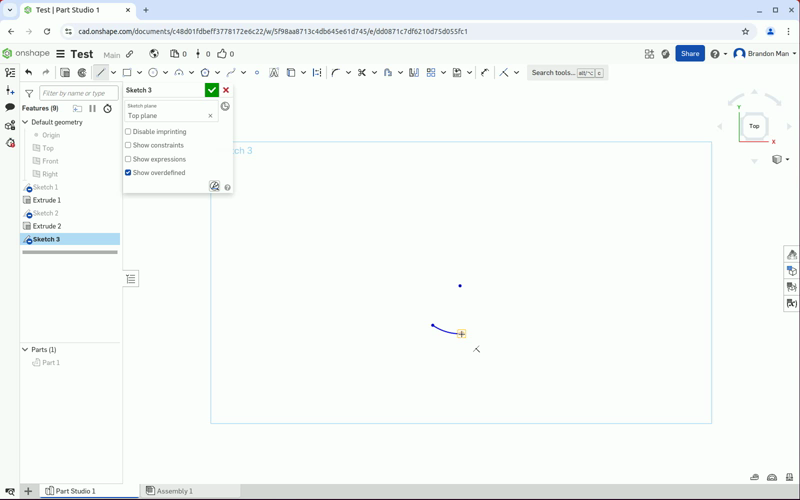
click(461, 333)
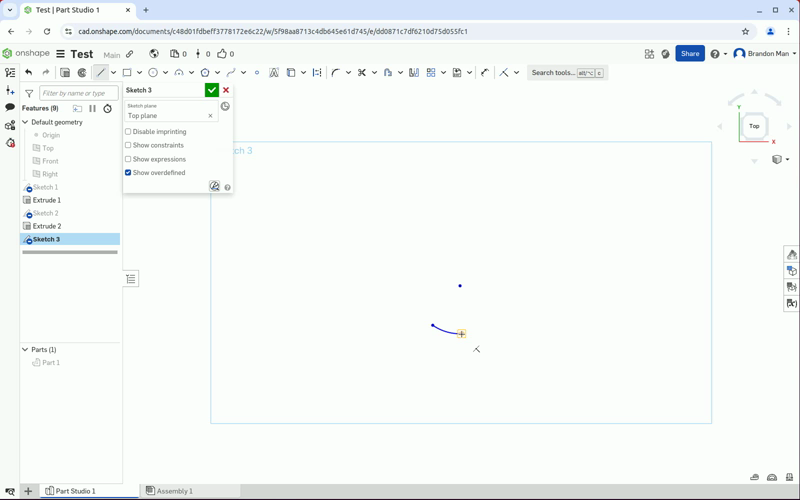
key_down(shift)
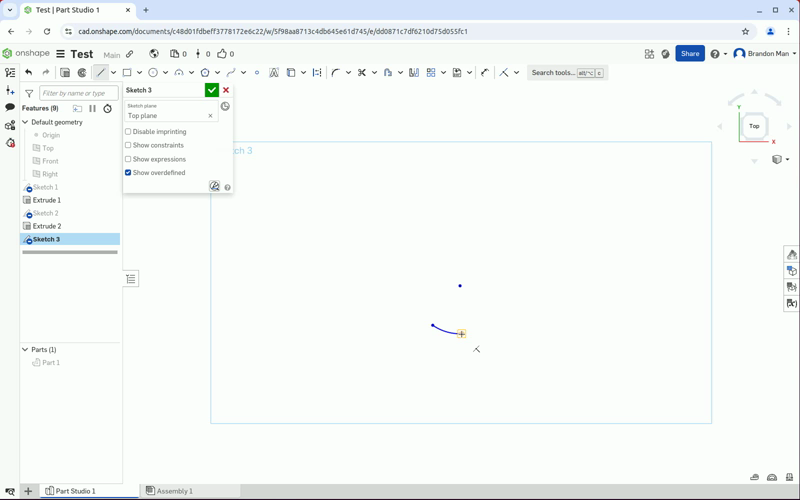
mouse_move(491, 333)
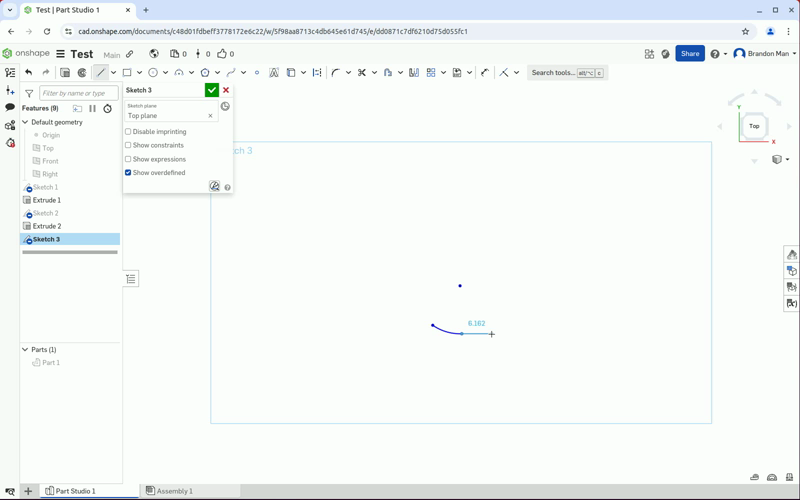
mouse_move(461, 310)
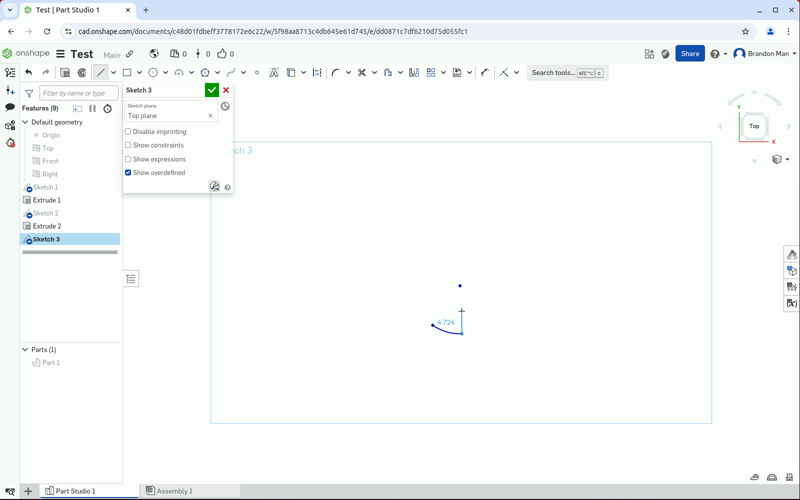
click(461, 310)
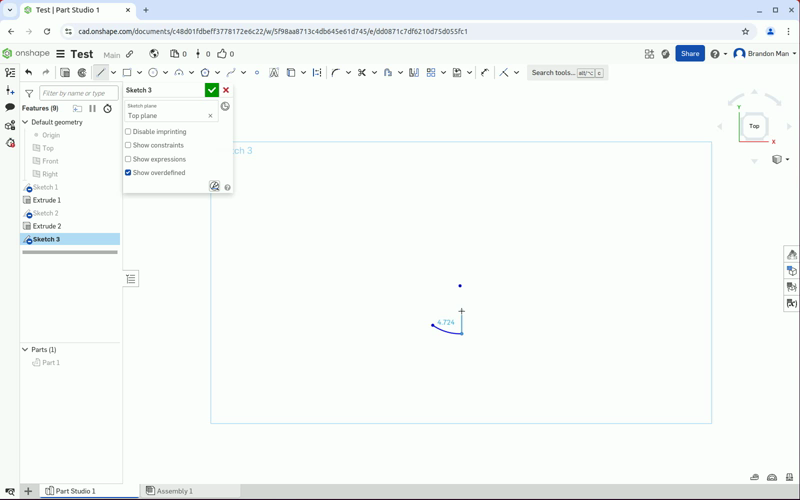
key_up(shift)
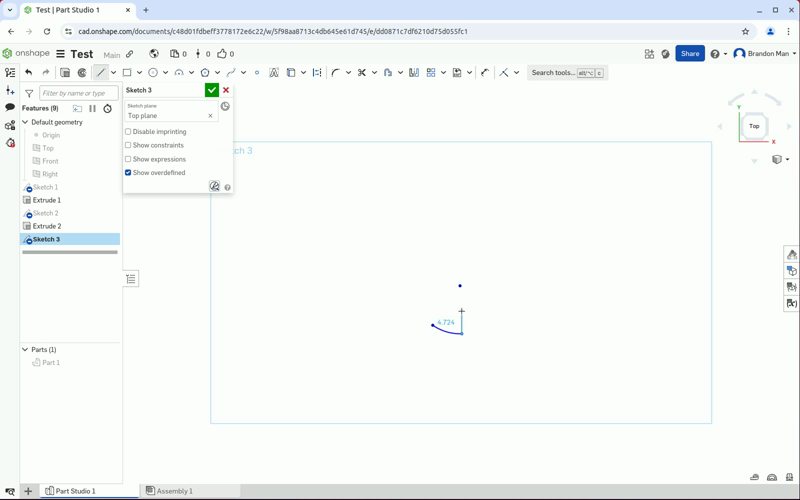
key_down(shift)
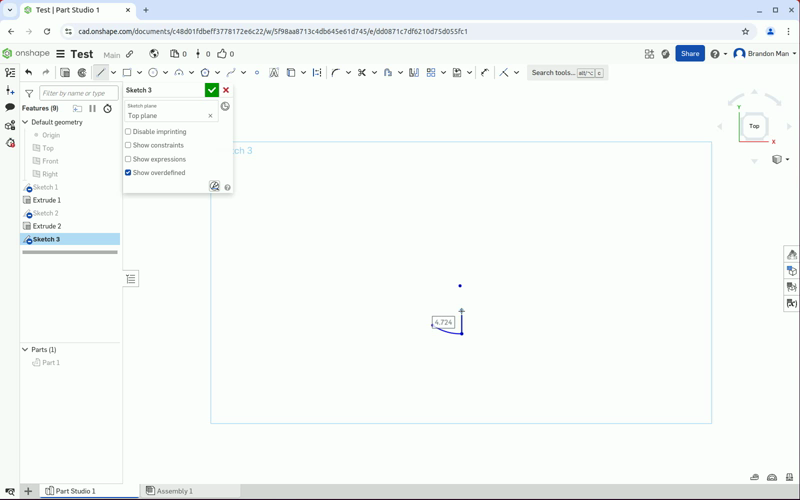
mouse_move(491, 310)
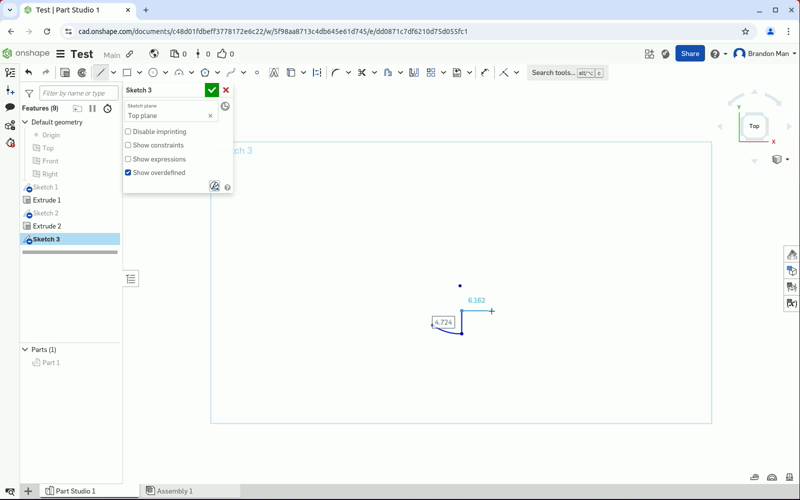
mouse_move(432, 310)
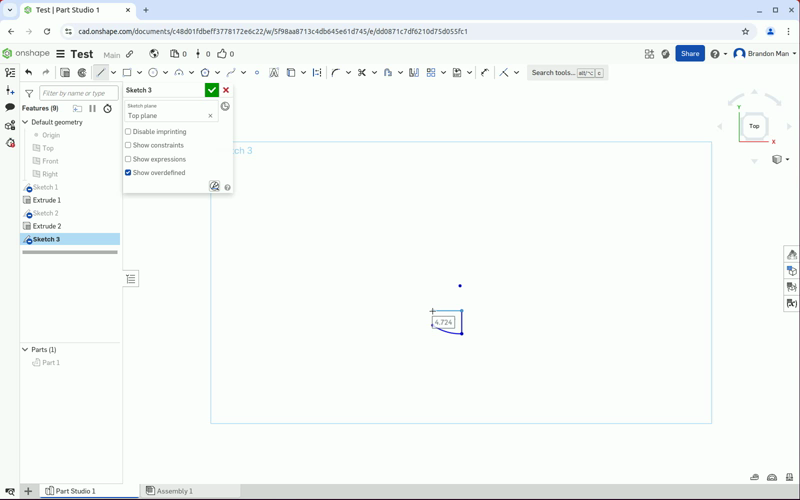
click(432, 310)
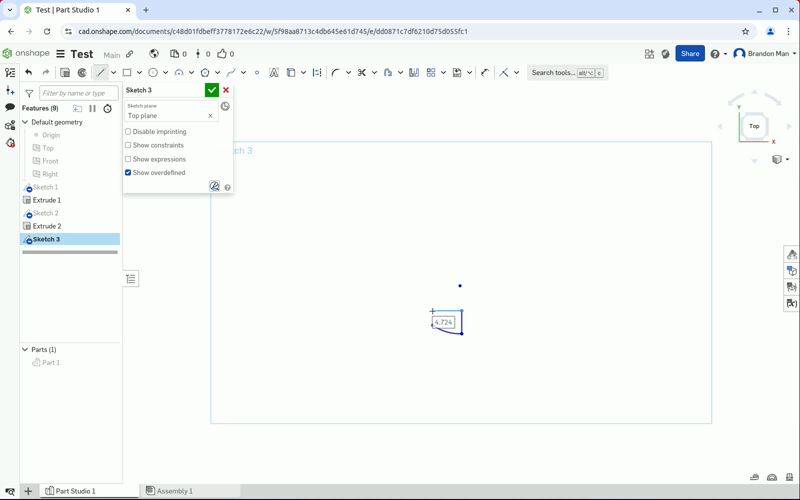
key_up(shift)
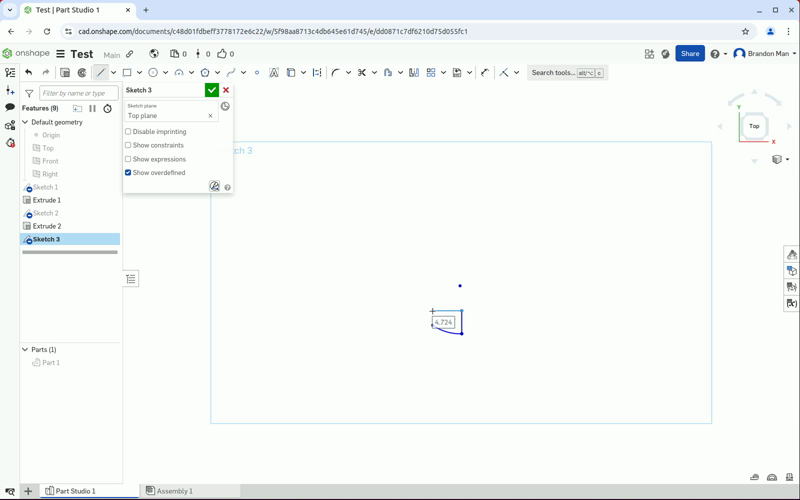
mouse_move(462, 310)
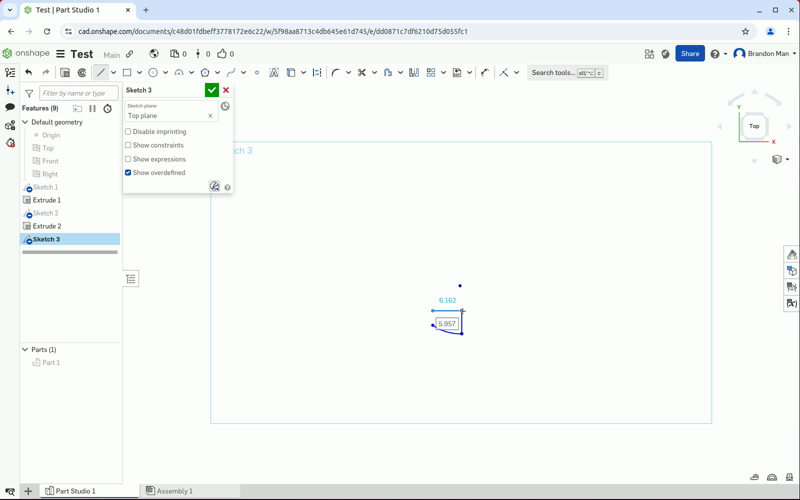
key_down(shift)
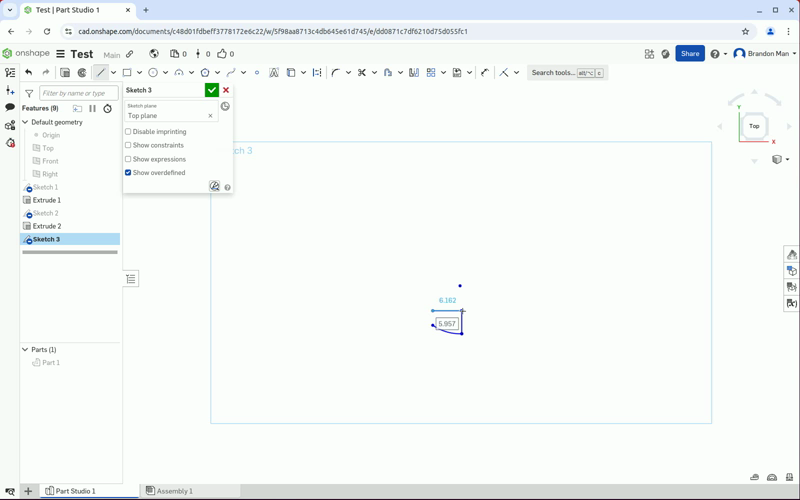
mouse_move(432, 325)
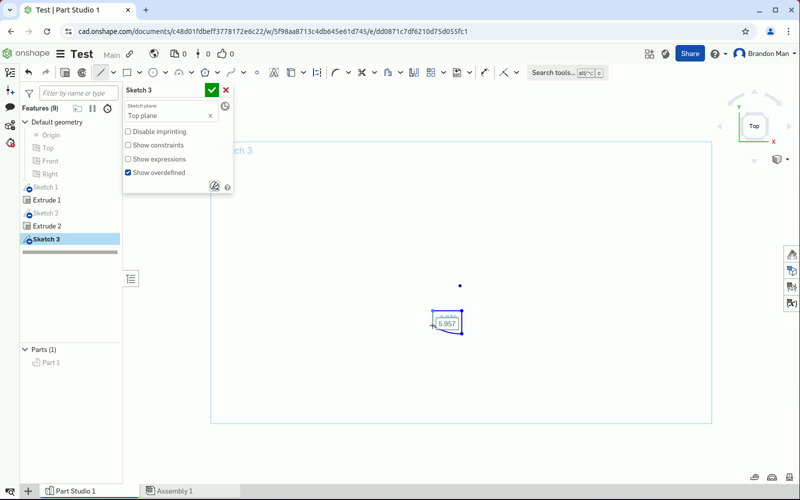
key_up(shift)
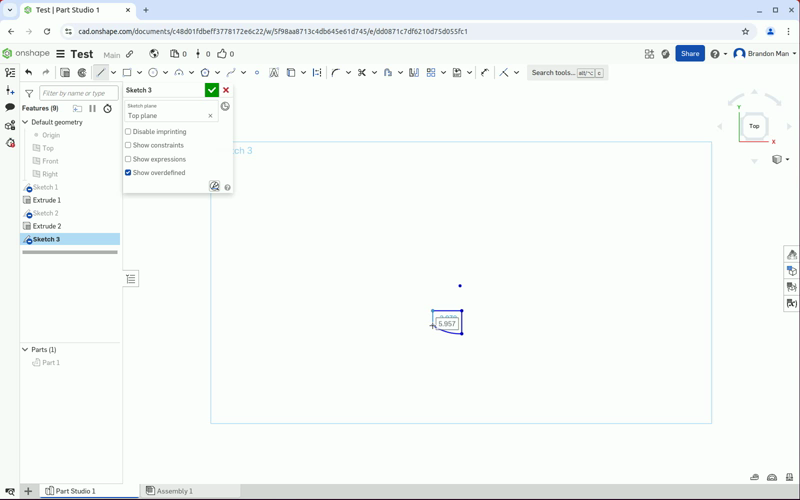
click(432, 325)
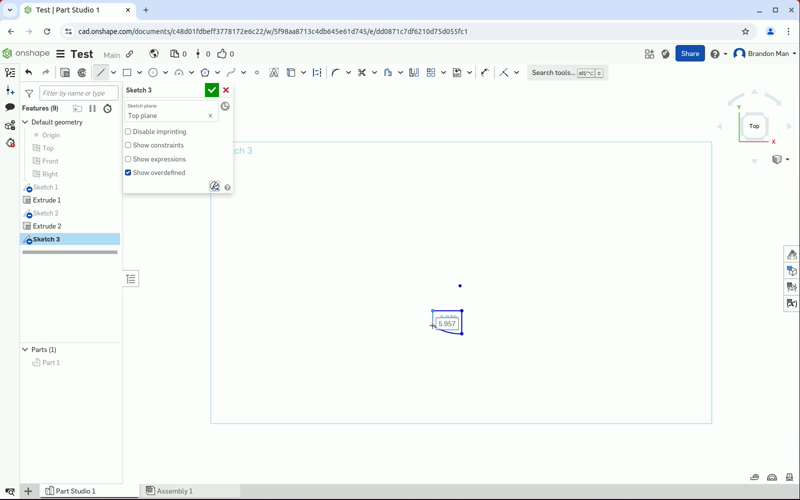
key(esc)
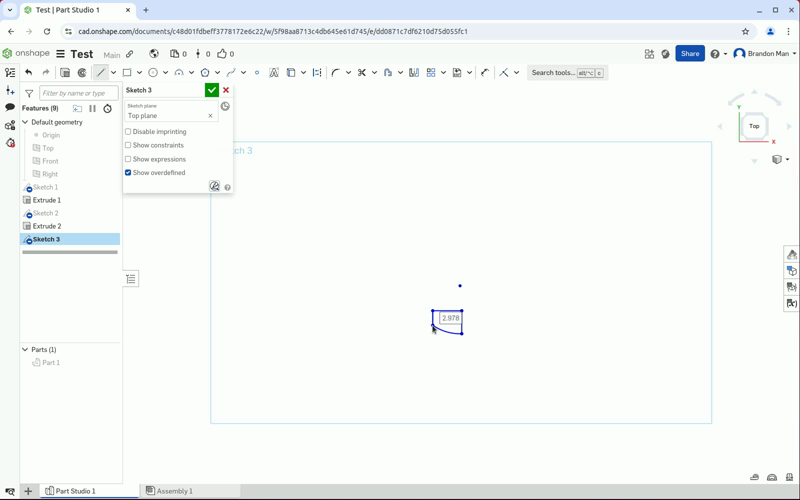
mouse_move(447, 327)
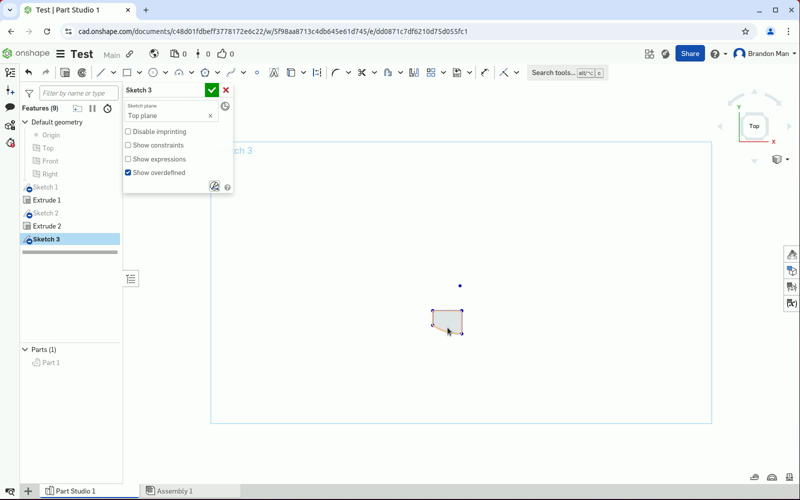
scroll(6)
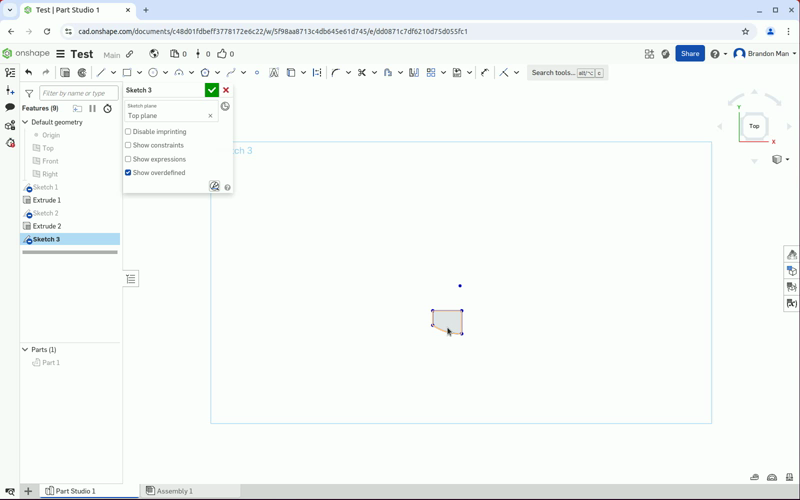
scroll(6)
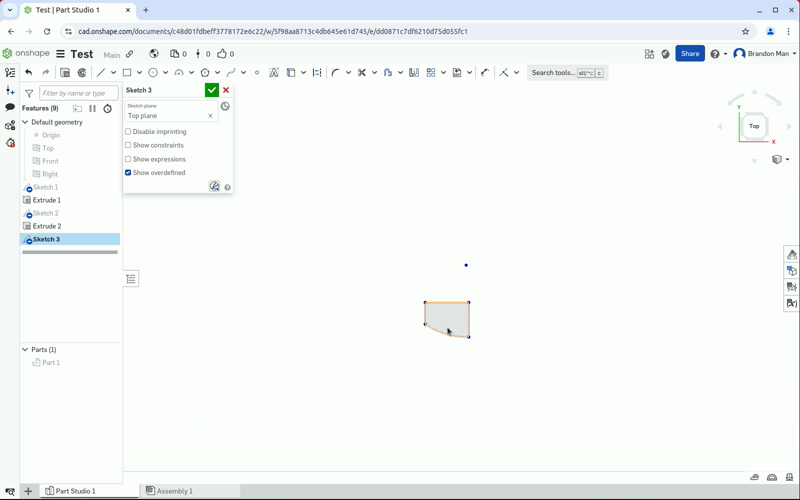
scroll(6)
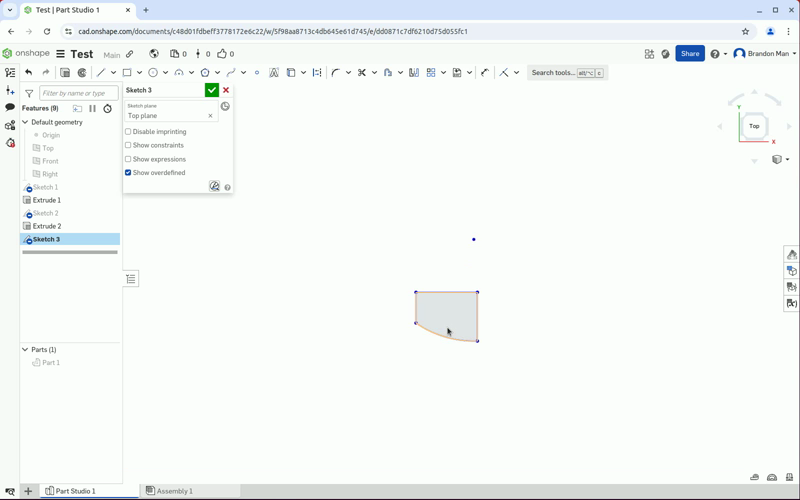
scroll(6)
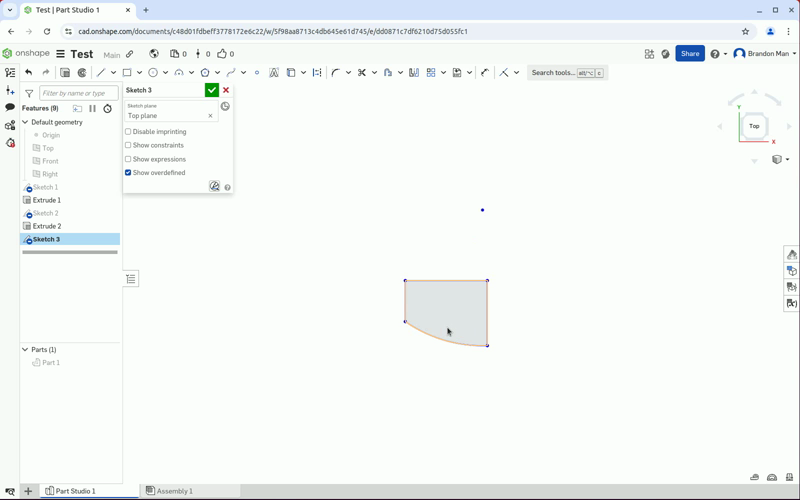
scroll(6)
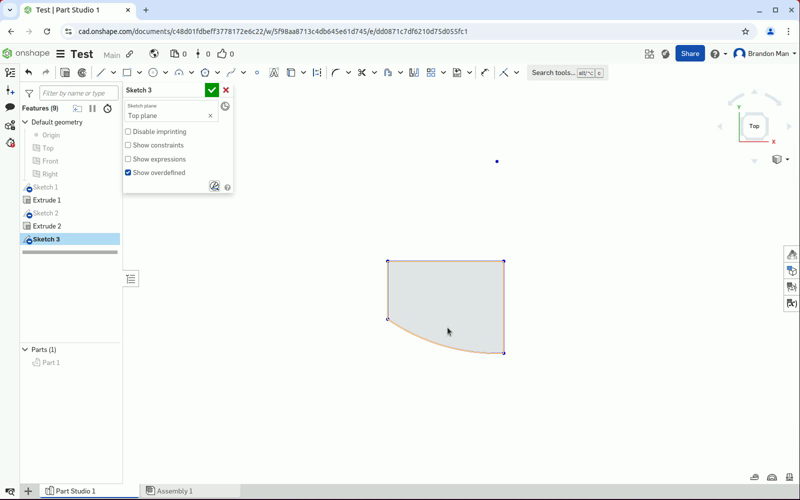
scroll(6)
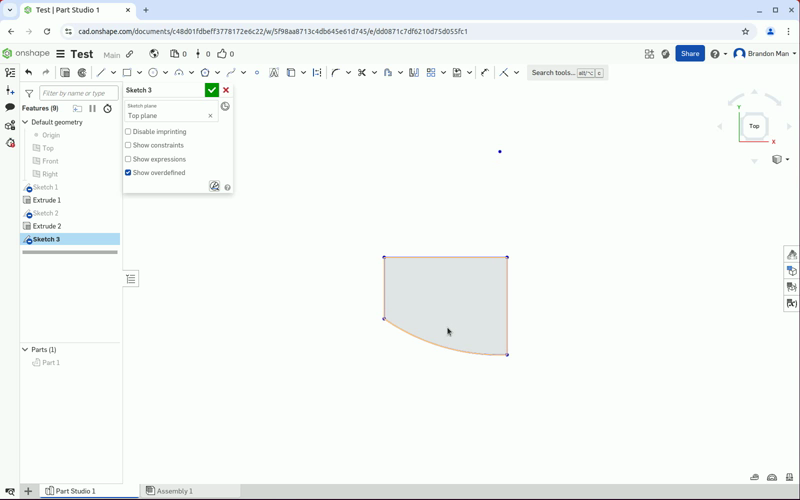
scroll(6)
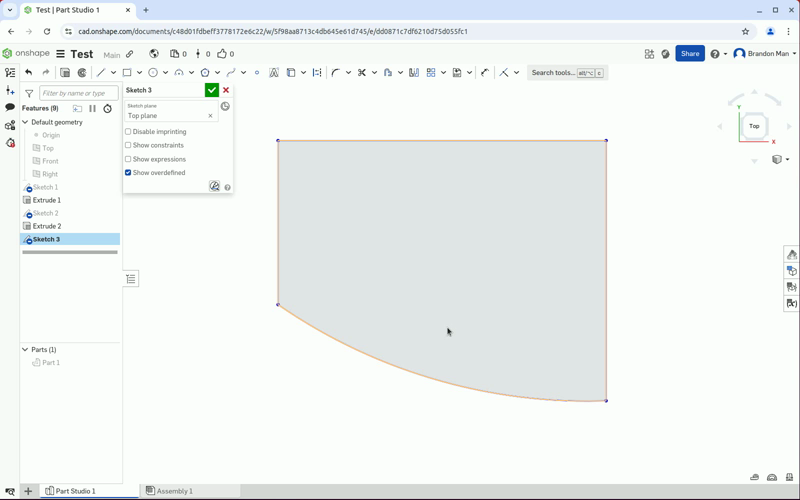
click(447, 327)
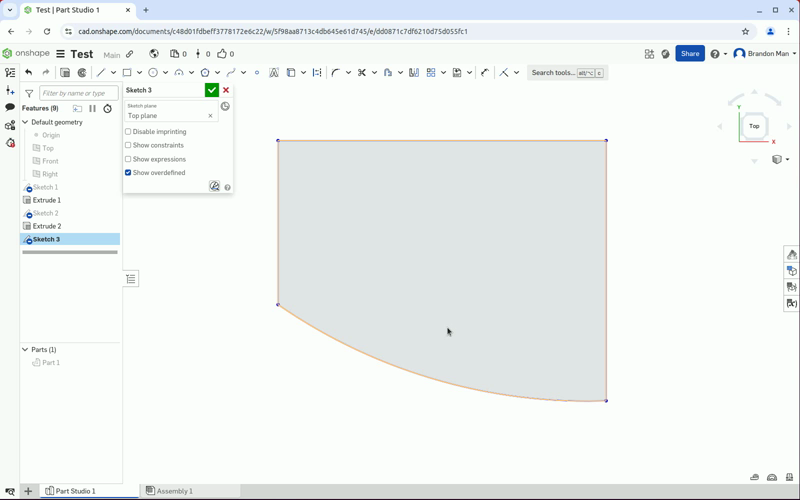
scroll(-6)
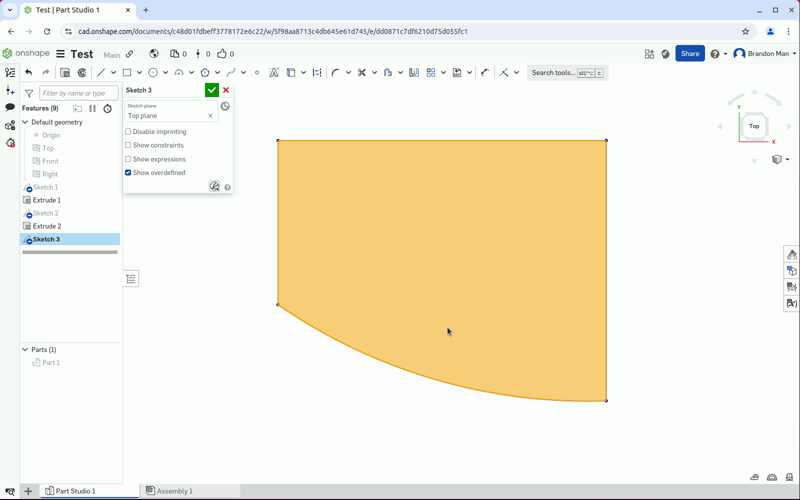
scroll(-6)
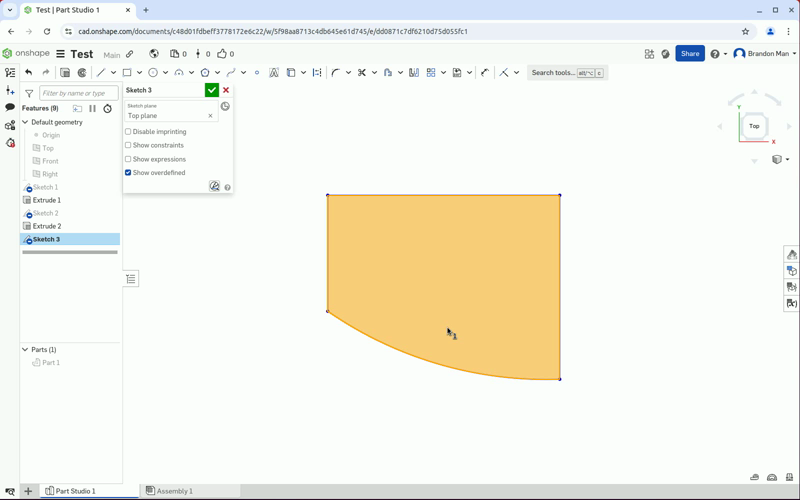
scroll(-6)
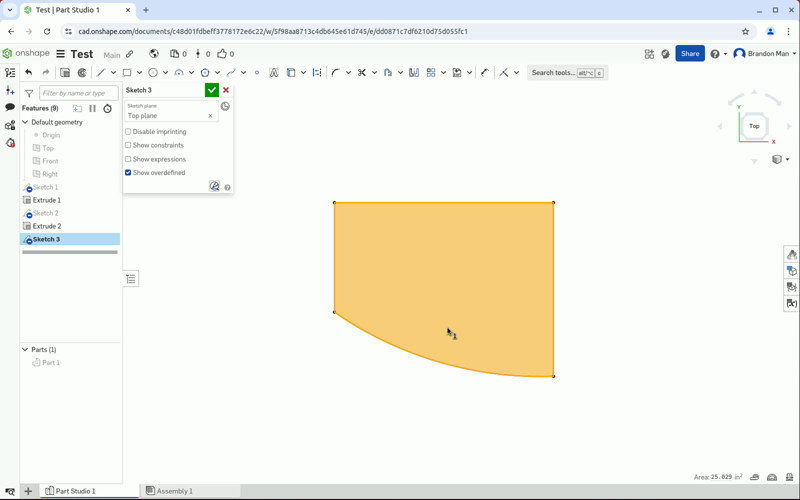
scroll(-6)
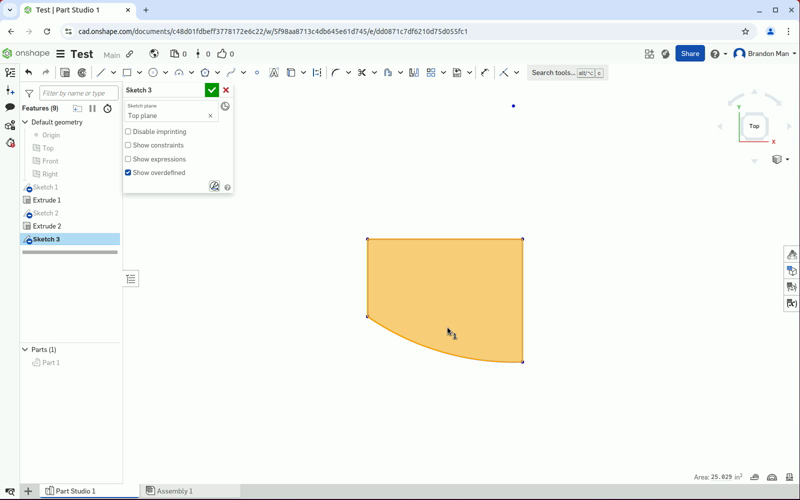
scroll(-6)
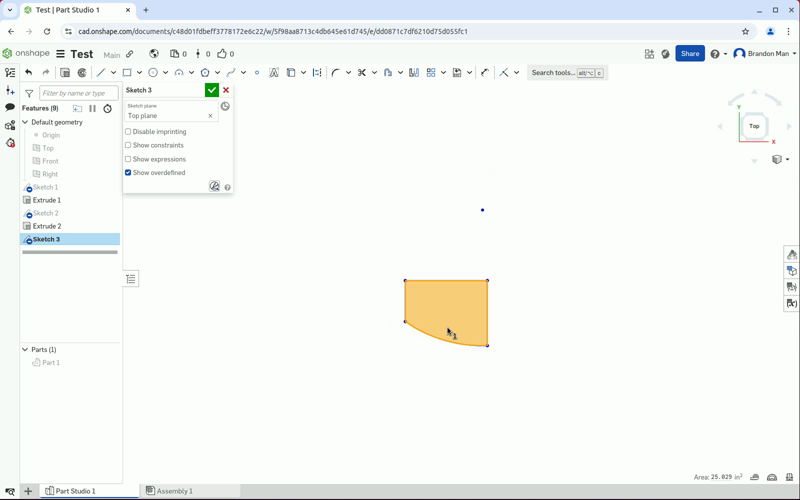
scroll(-6)
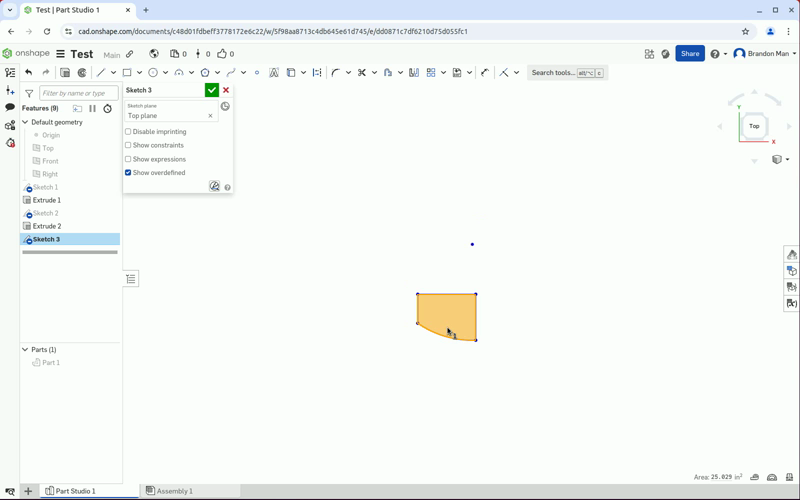
scroll(-6)
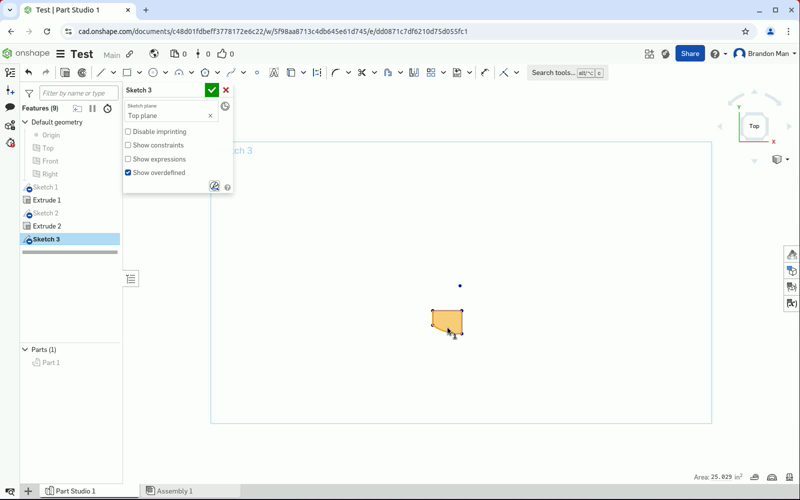
mouse_move(73, 352)
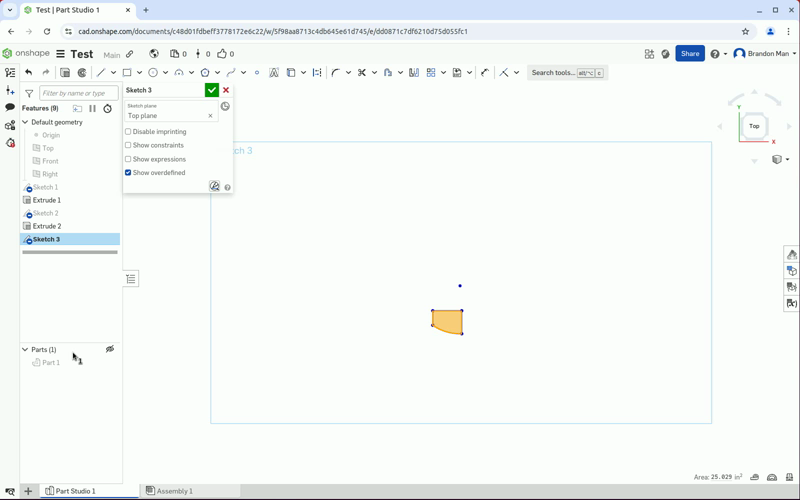
key(shift+y)
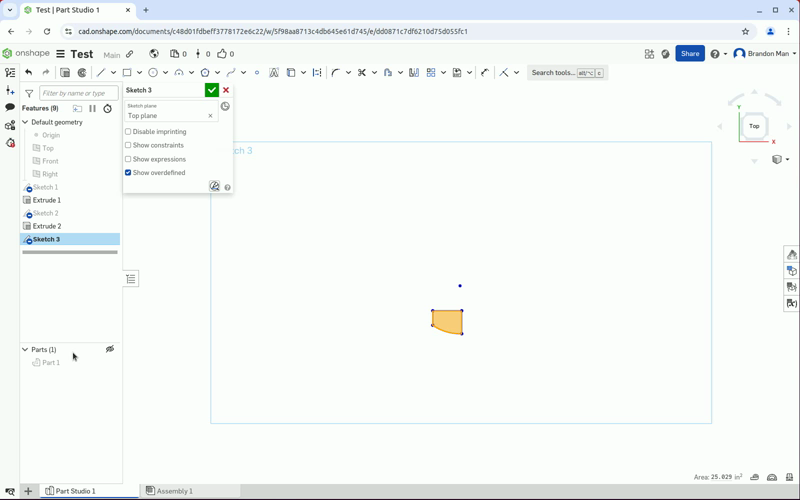
key(shift+e)
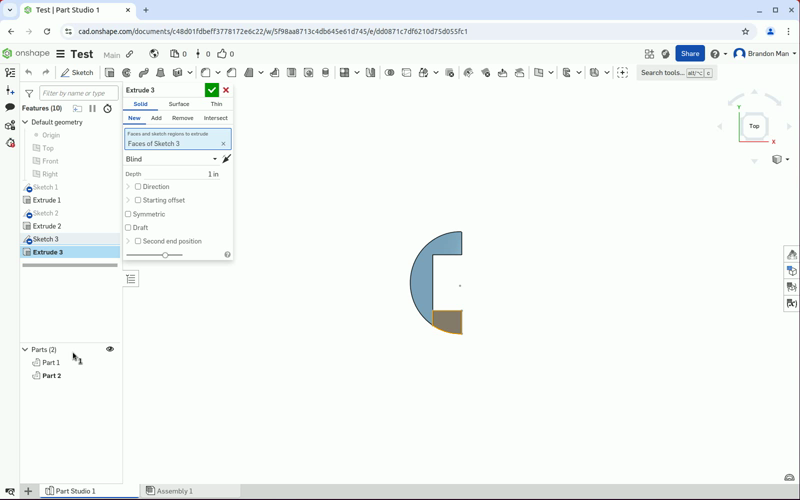
mouse_move(143, 106)
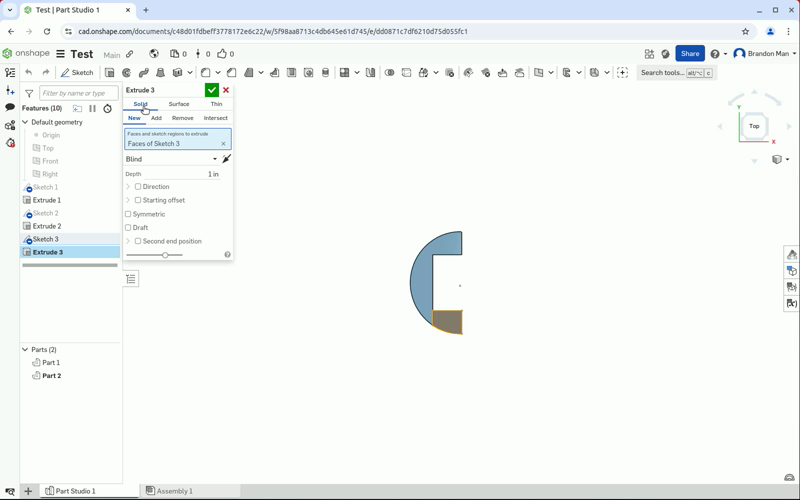
click(143, 106)
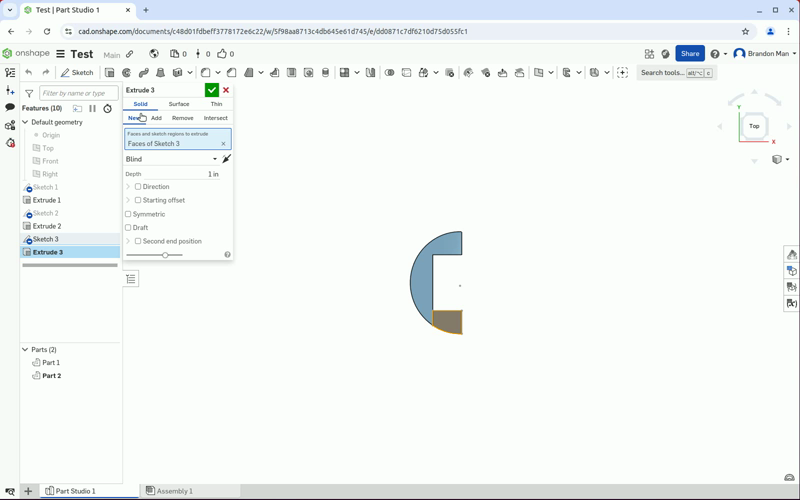
mouse_move(137, 120)
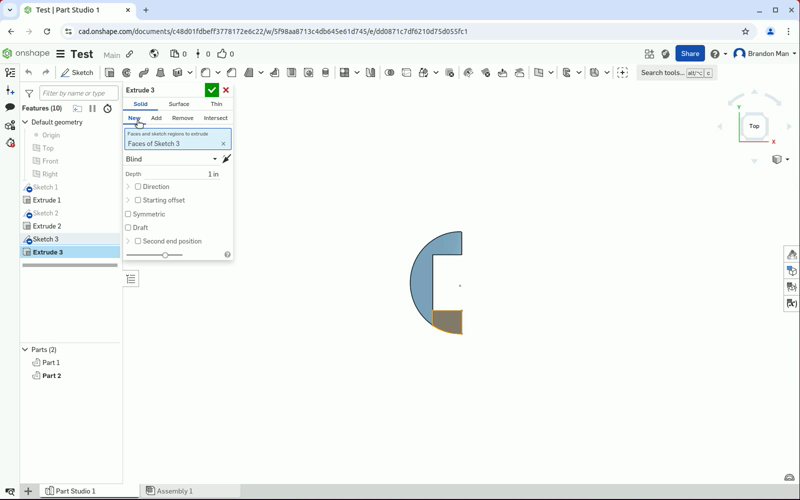
click(137, 120)
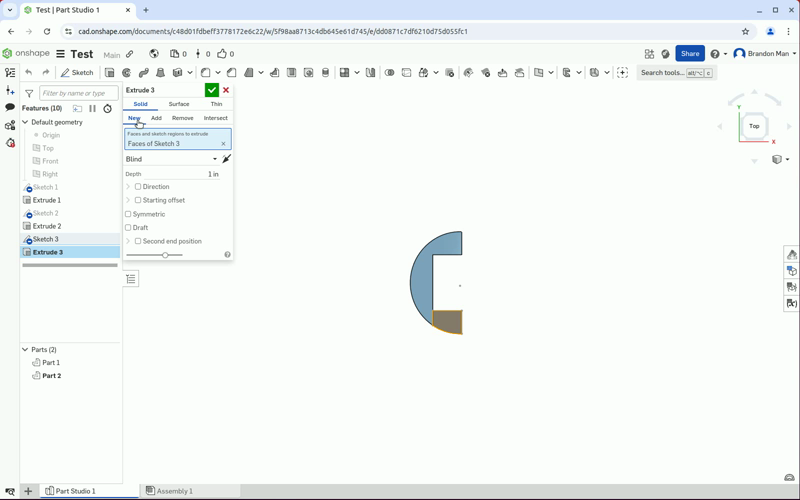
key(tab, 4)
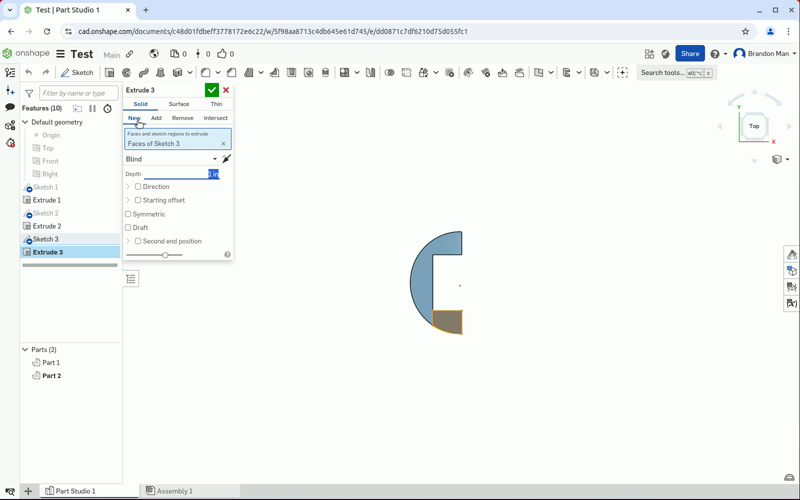
text(-23.108)
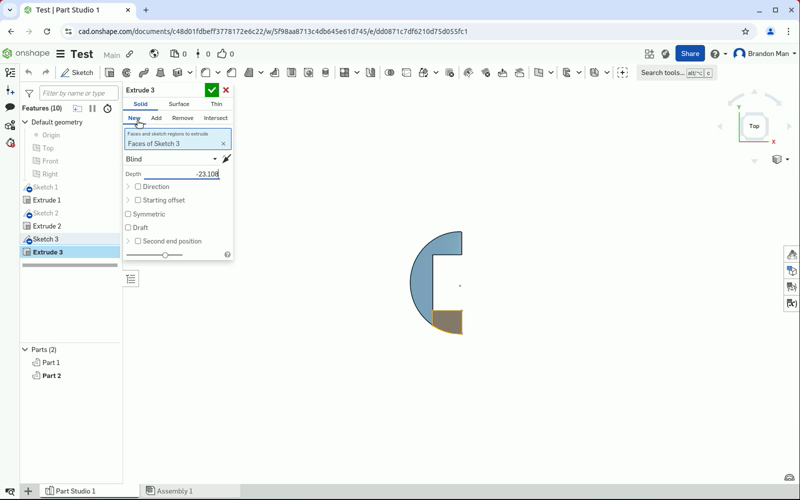
key(enter)
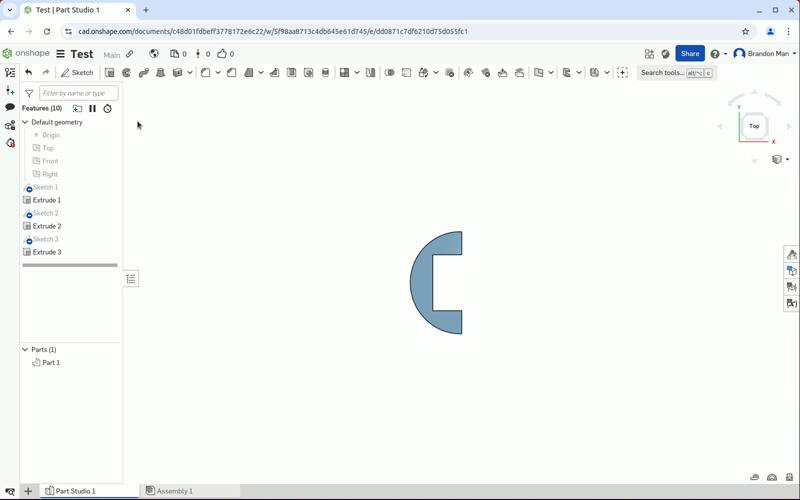
key(shift+h)
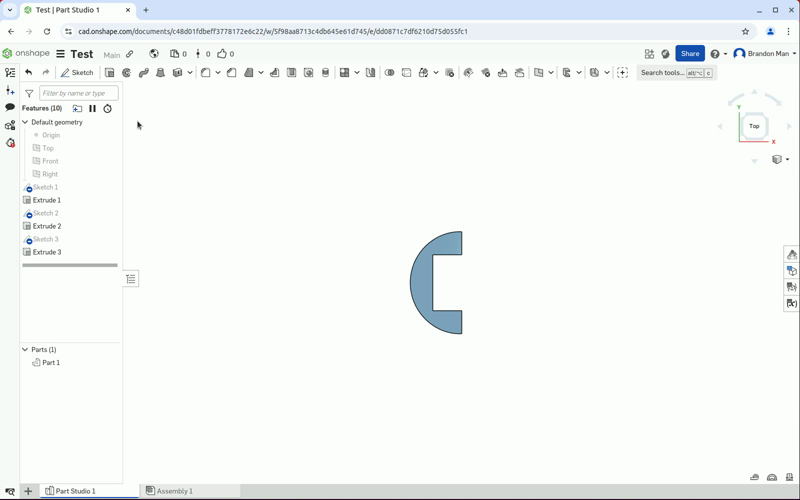
key(shift+h)
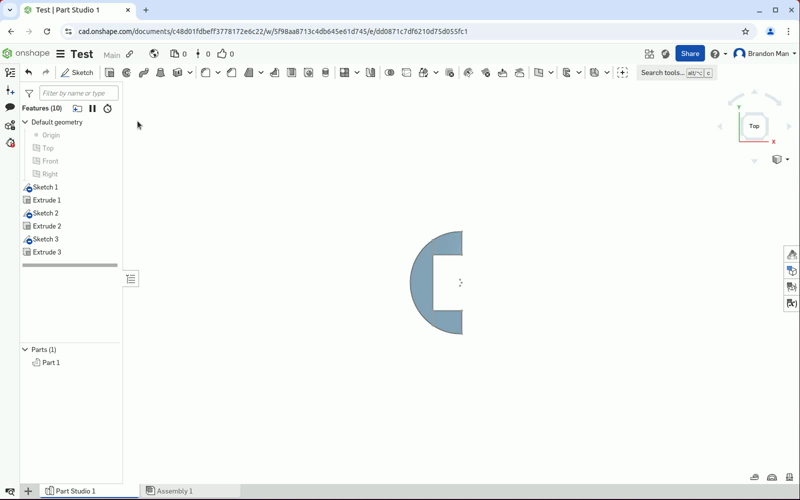
key(shift+7)
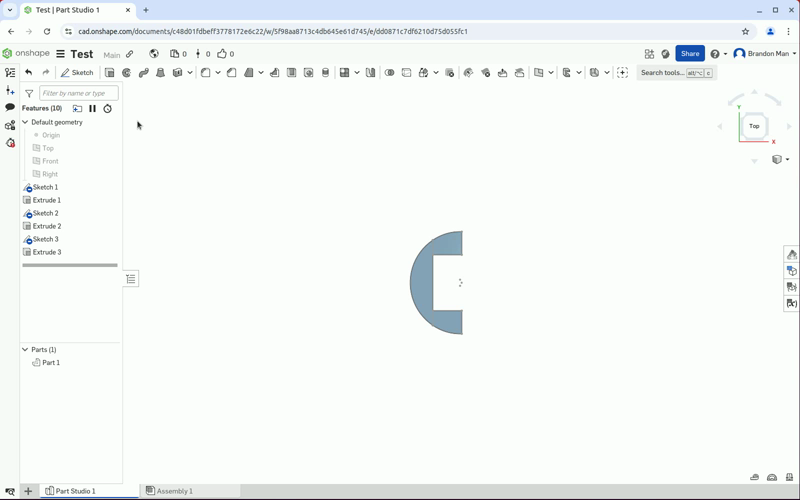
key(up, 3)
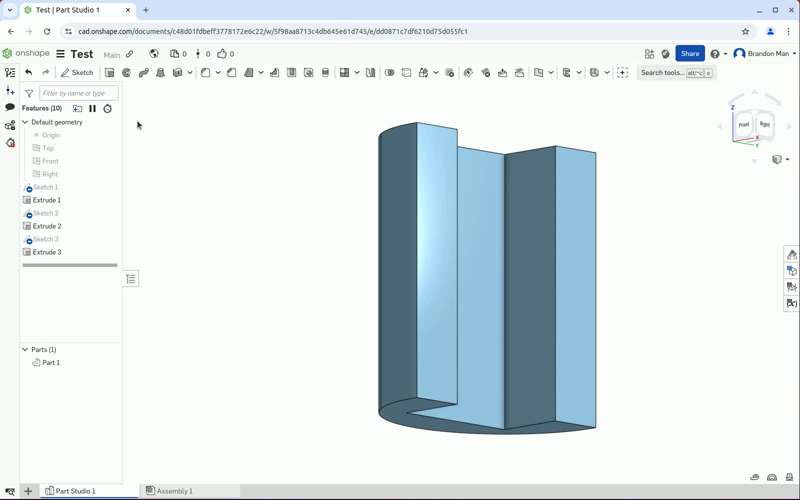
key(left, 3)
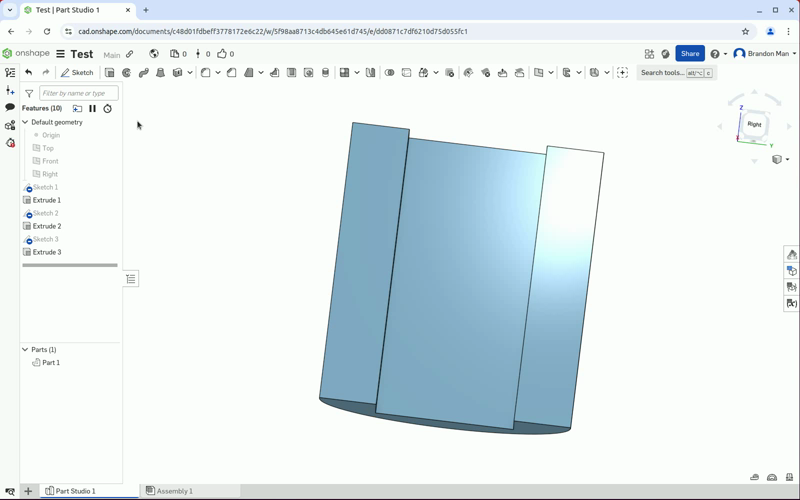
key(right, 3)
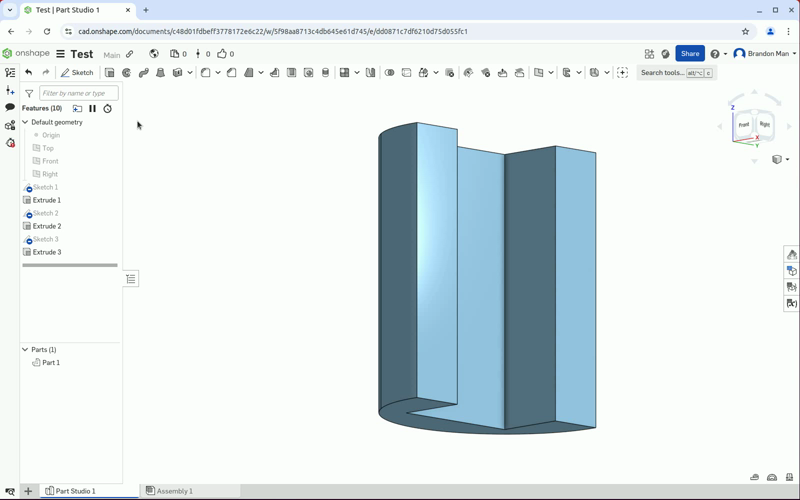
key(down, 3)
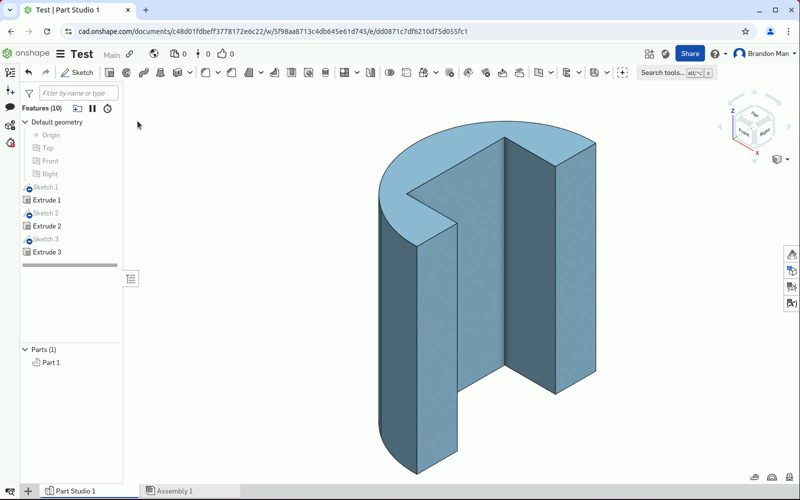
mouse_move(73, 189)
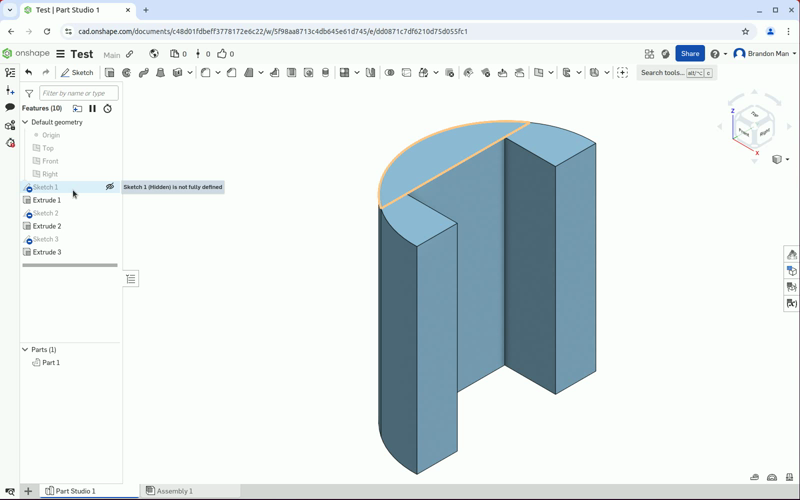
click(73, 189)